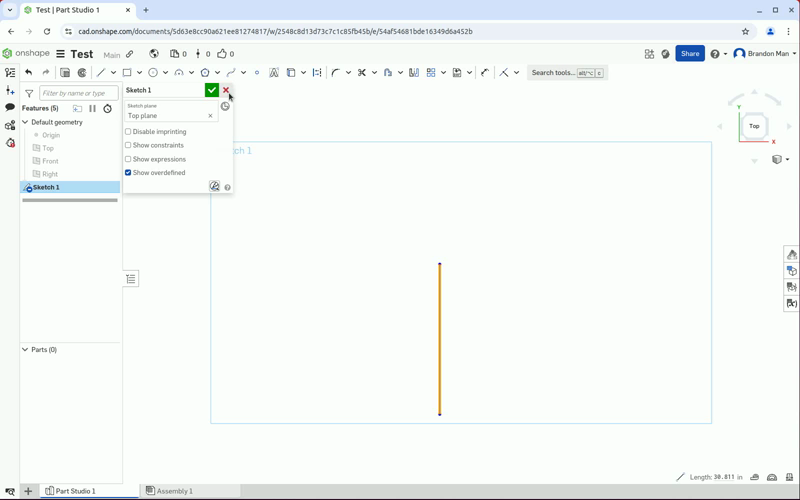
key(shift+h)
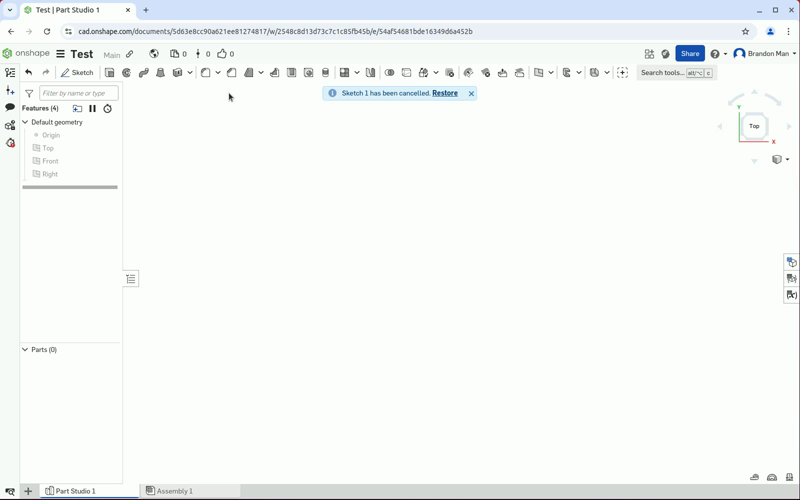
mouse_move(73, 352)
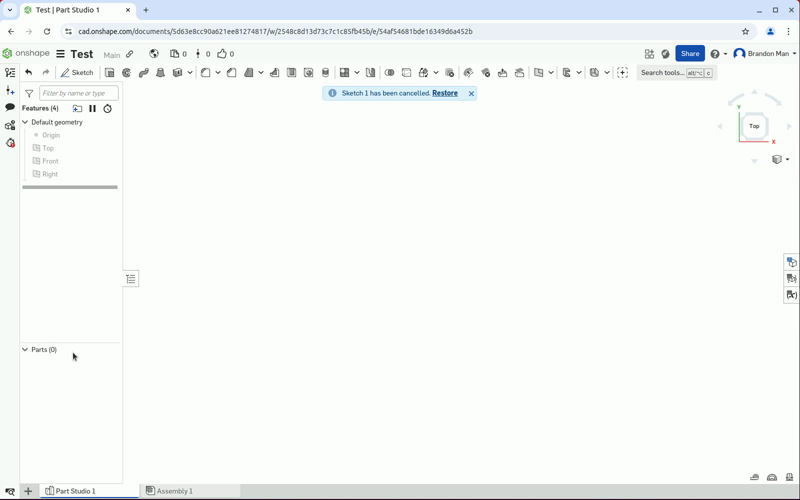
key(y)
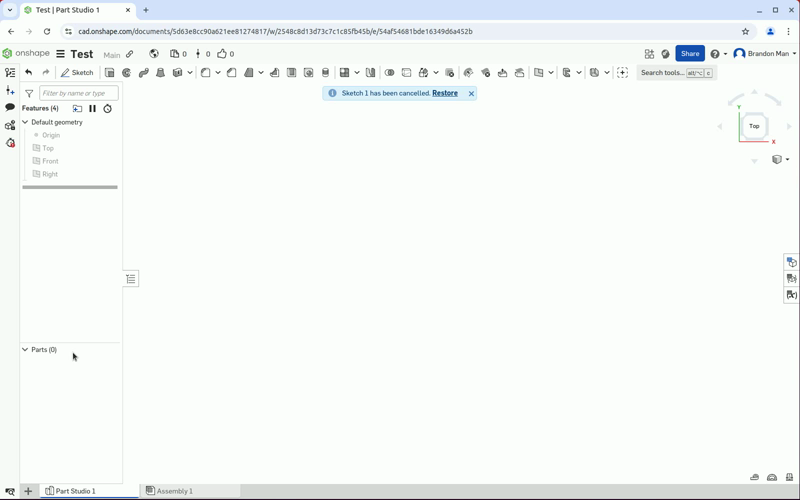
key(shift+p)
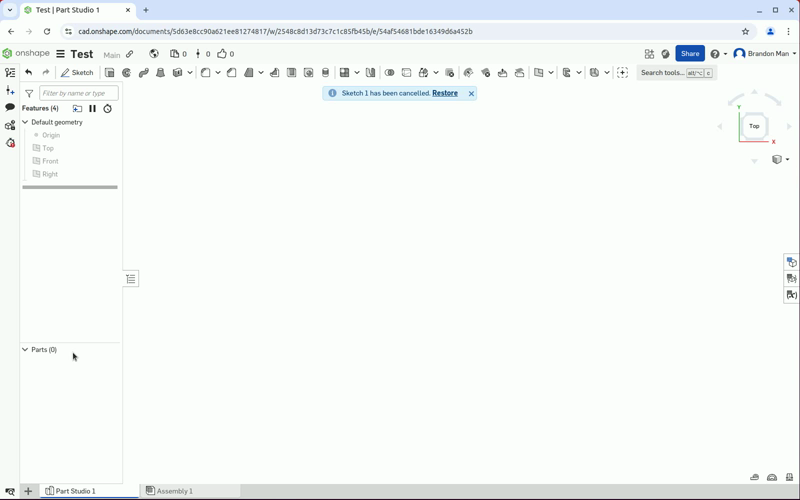
key(space)
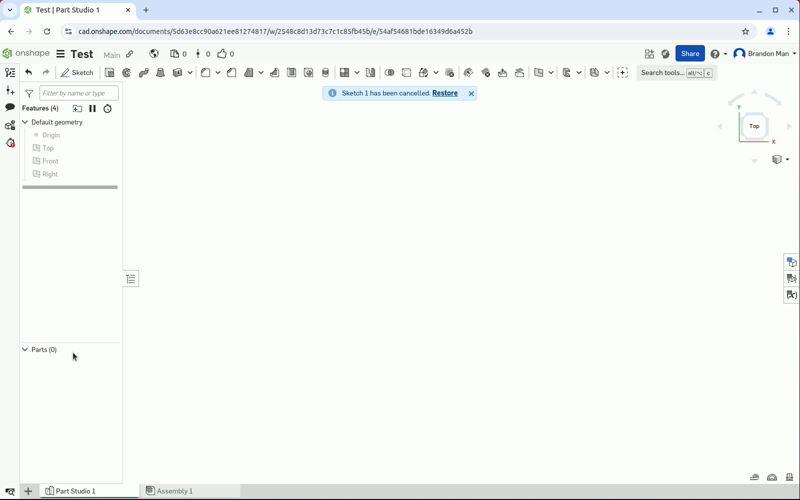
key_down(shift)
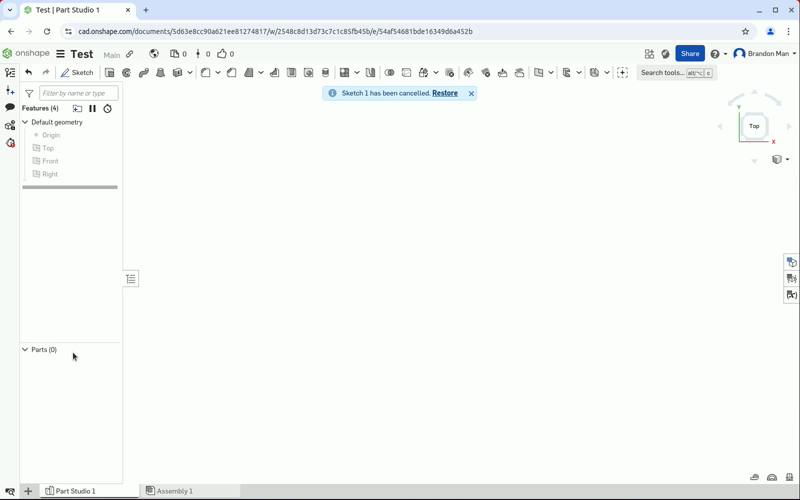
key(up)
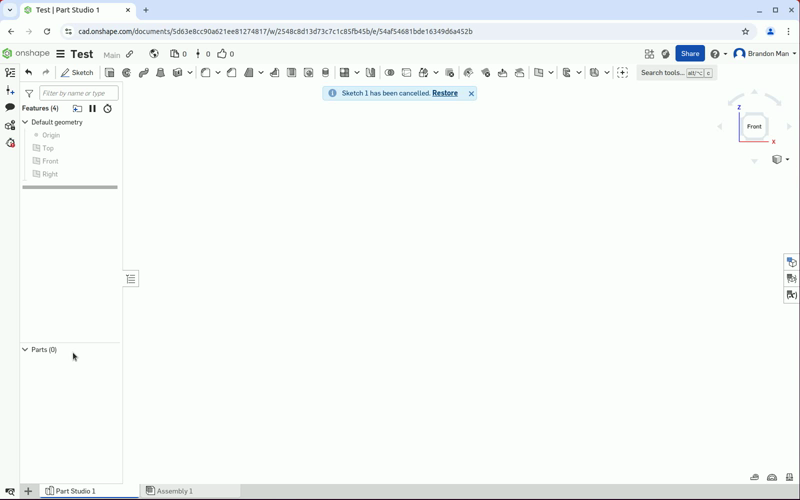
key_up(shift)
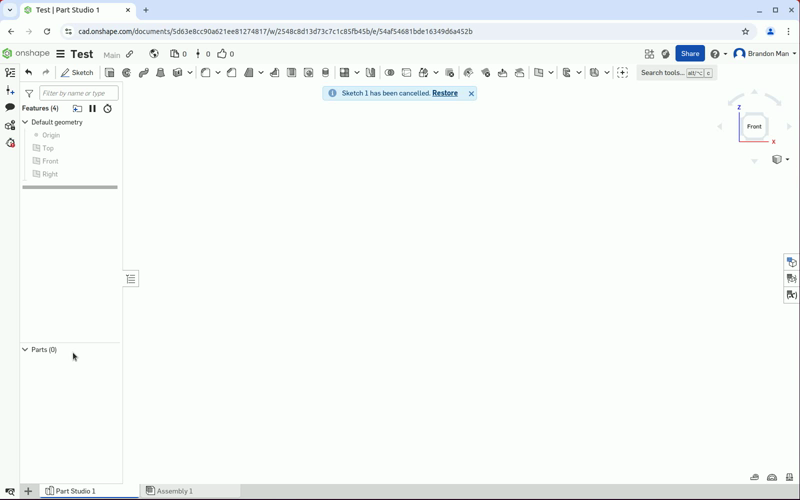
key(space)
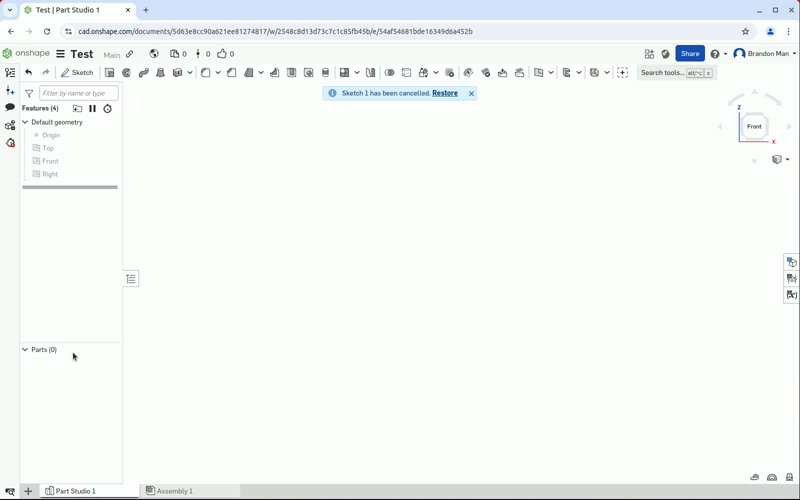
key_down(shift)
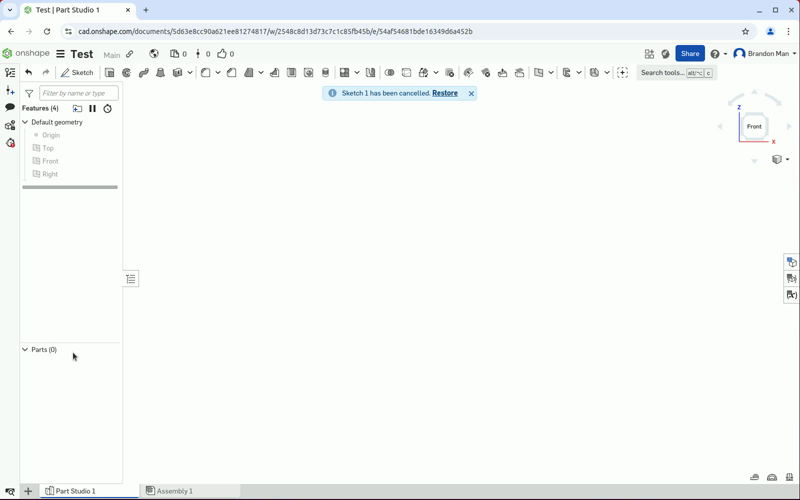
key(left)
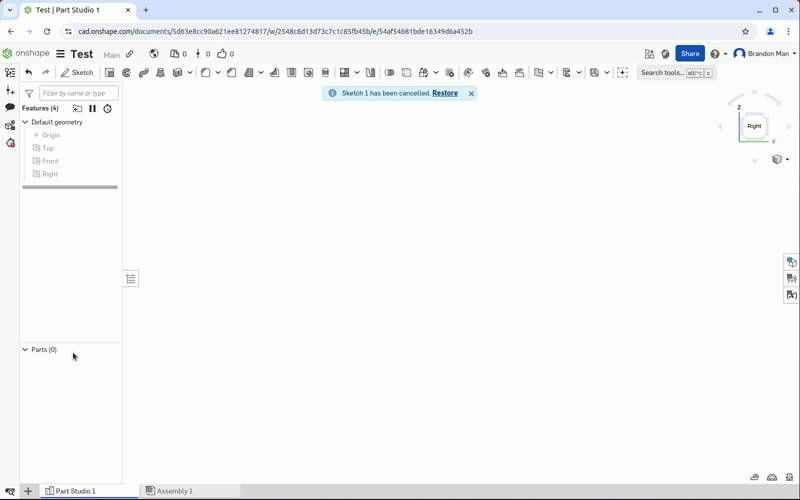
key_up(shift)
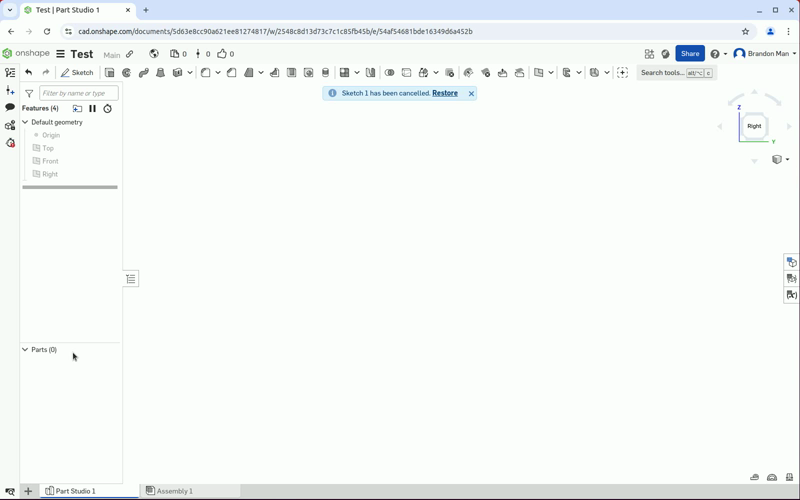
mouse_move(73, 352)
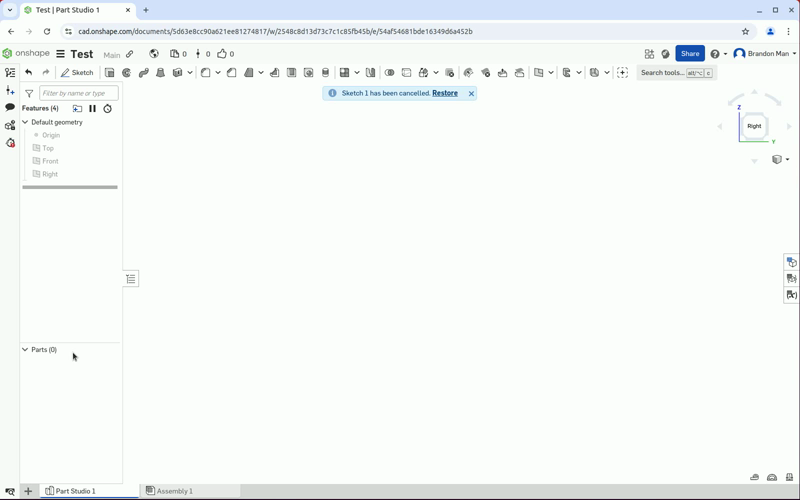
key(shift+y)
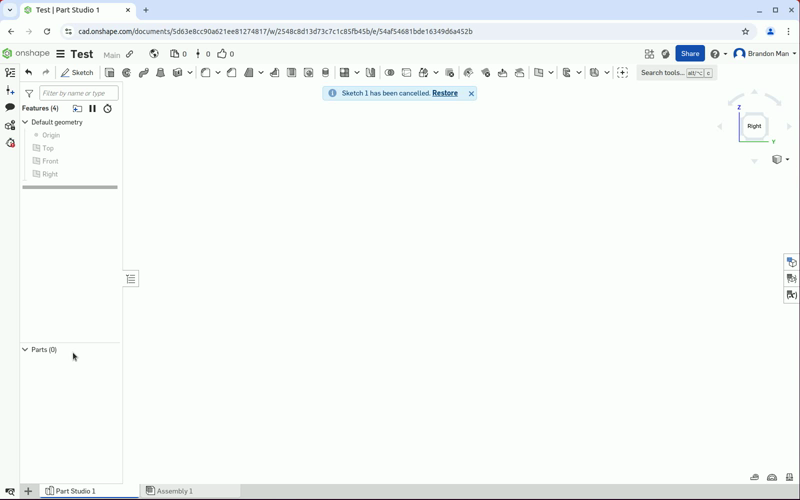
key(shift+s)
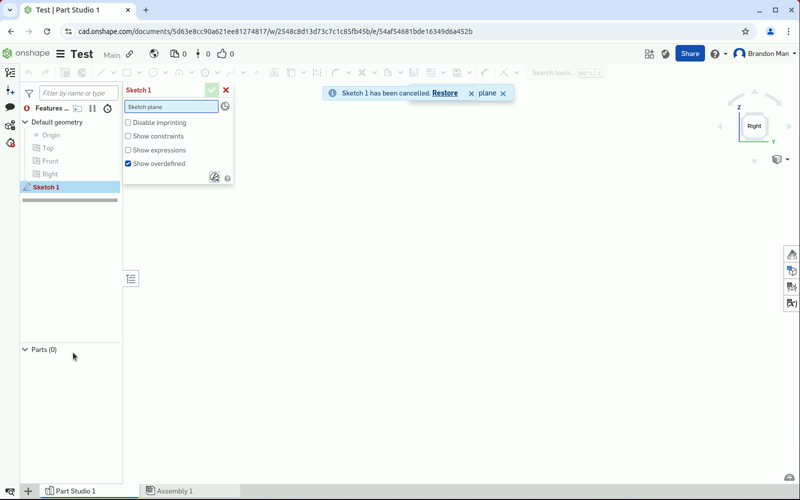
mouse_move(73, 176)
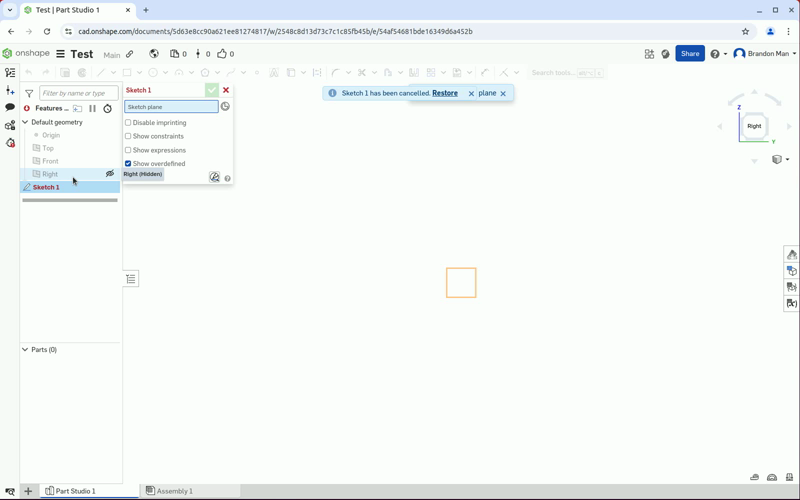
click(73, 176)
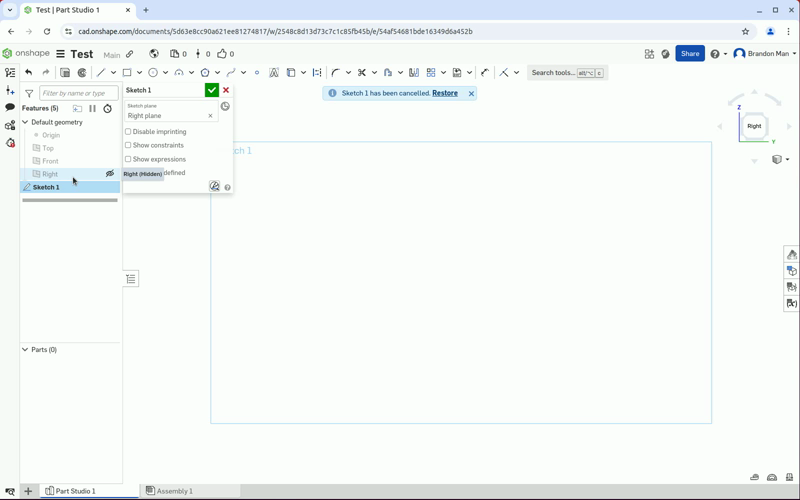
mouse_move(73, 352)
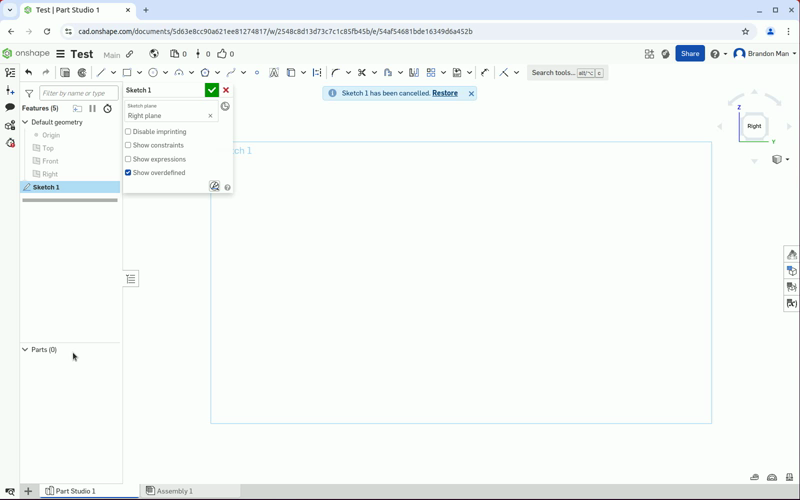
key(y)
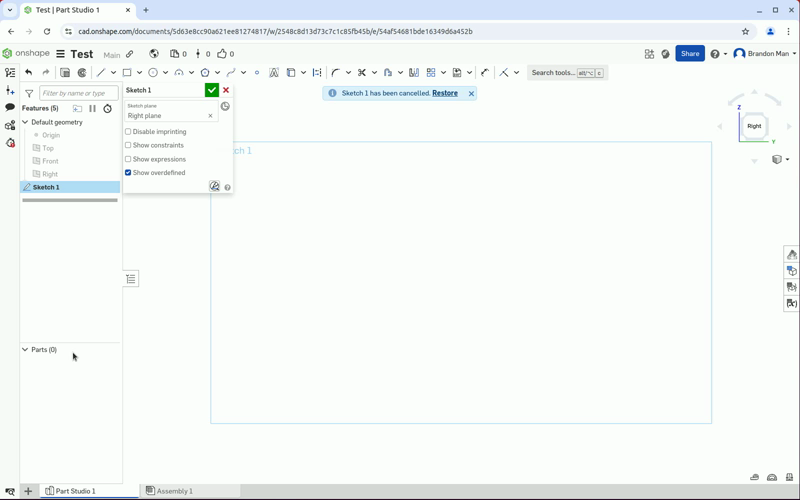
key(l)
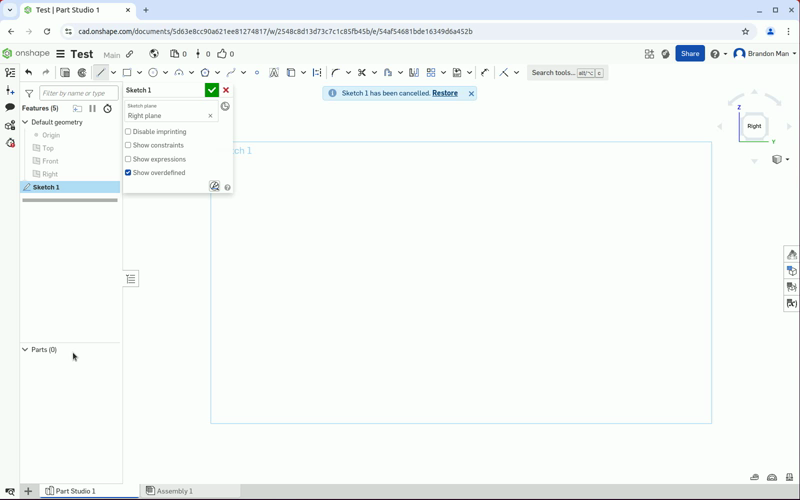
key_down(shift)
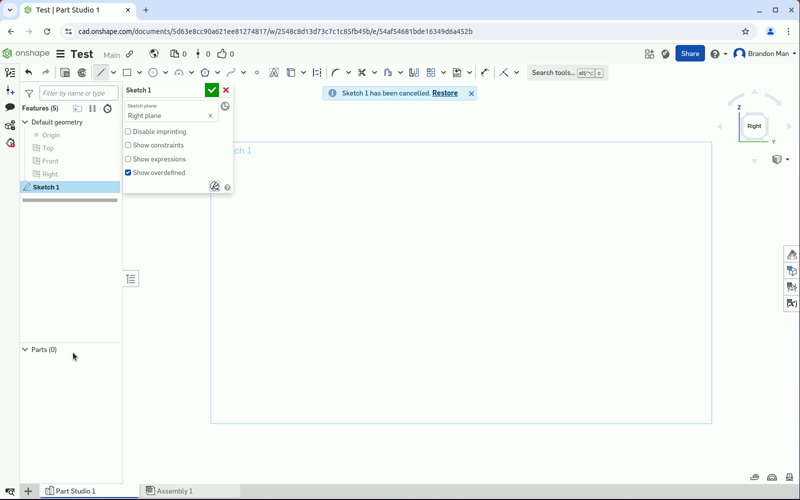
mouse_move(461, 339)
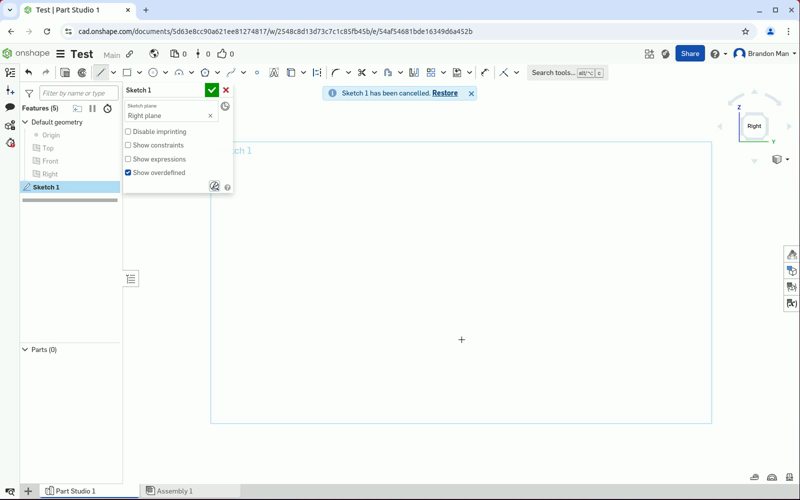
click(461, 339)
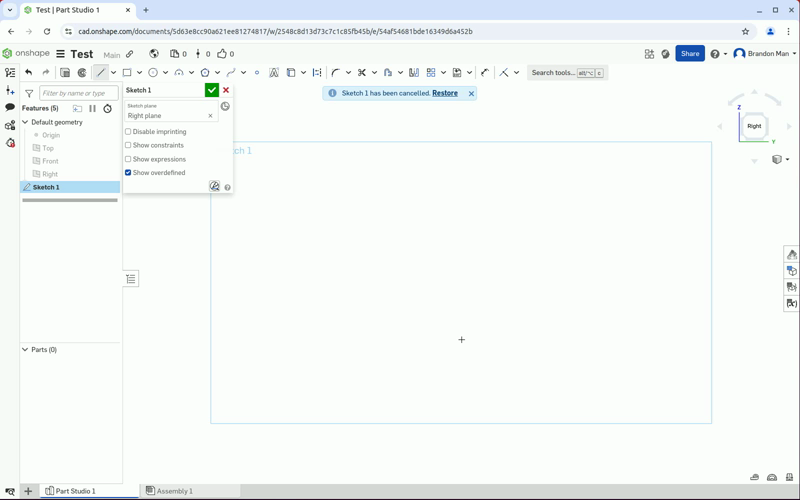
key_up(shift)
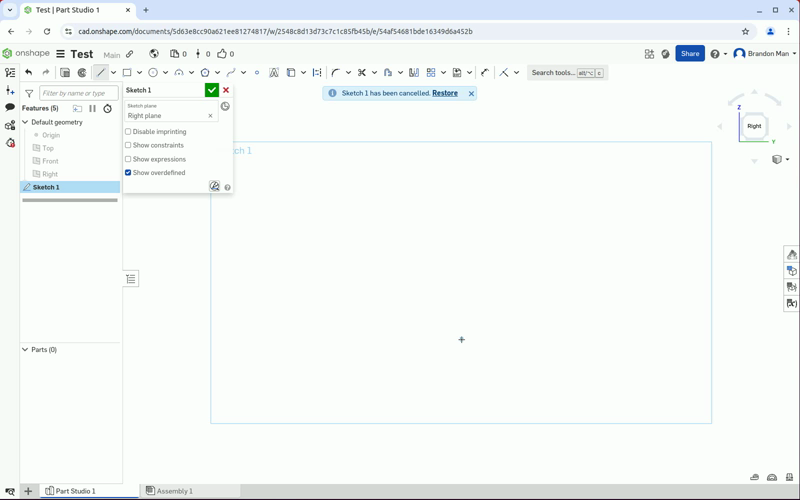
key_down(shift)
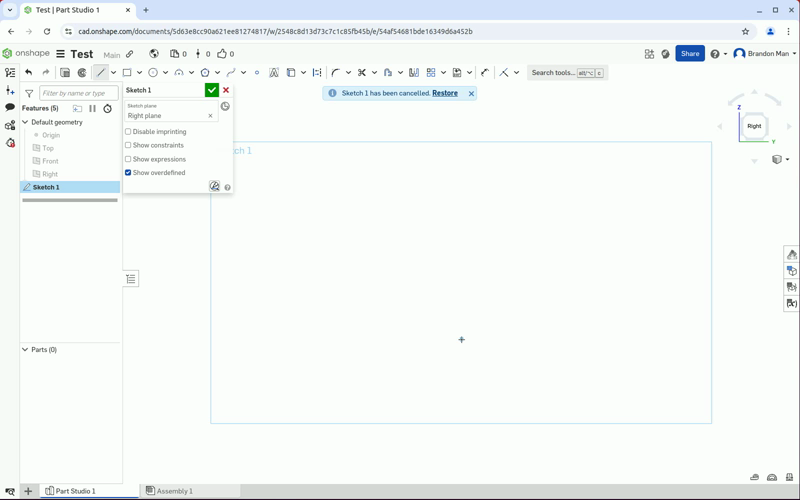
mouse_move(492, 339)
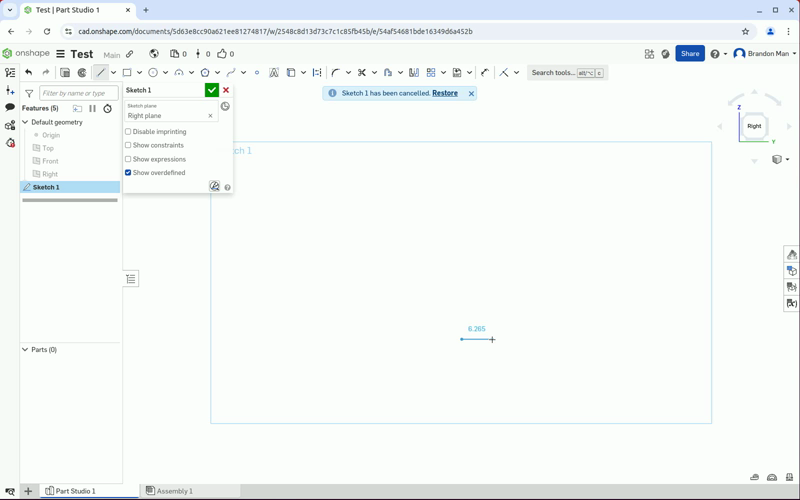
mouse_move(490, 339)
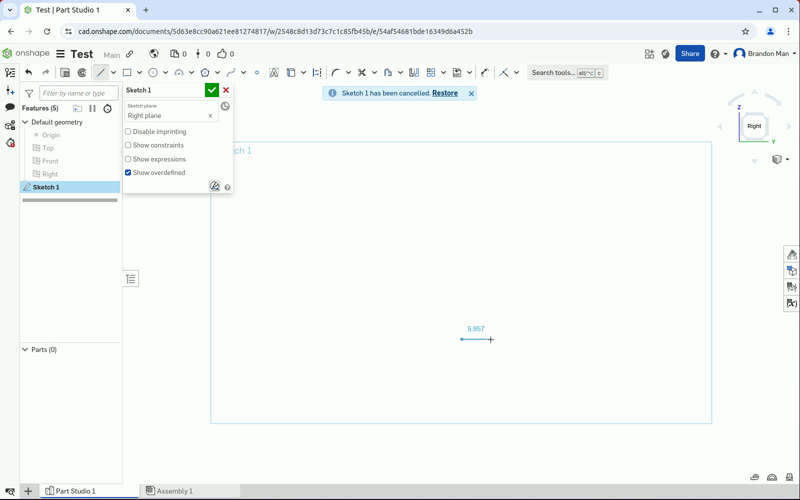
click(490, 339)
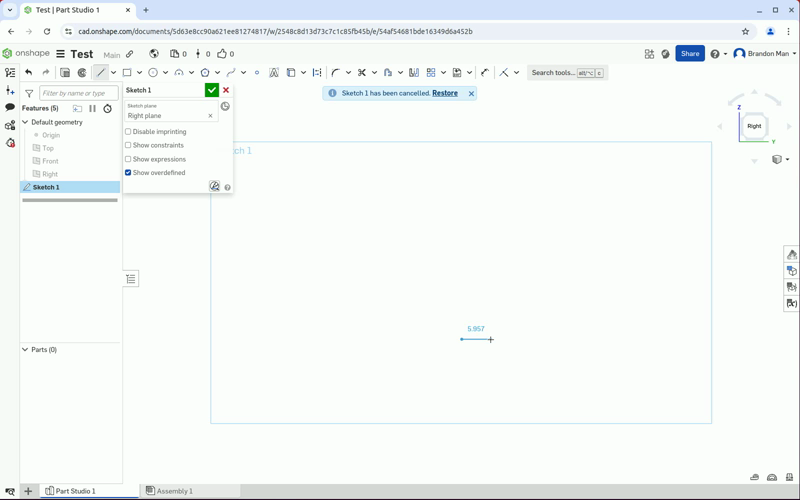
key_up(shift)
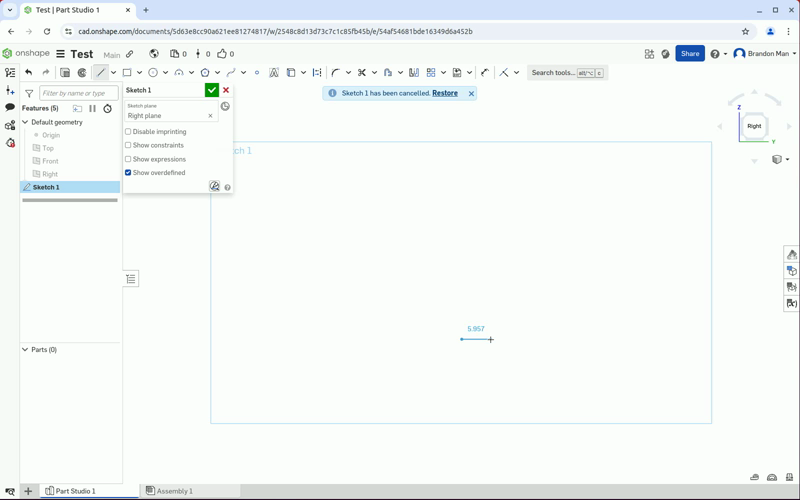
key_down(shift)
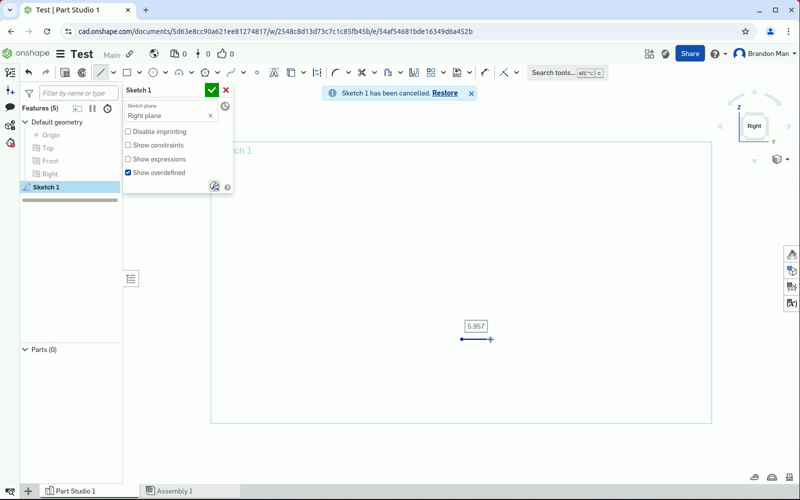
mouse_move(490, 251)
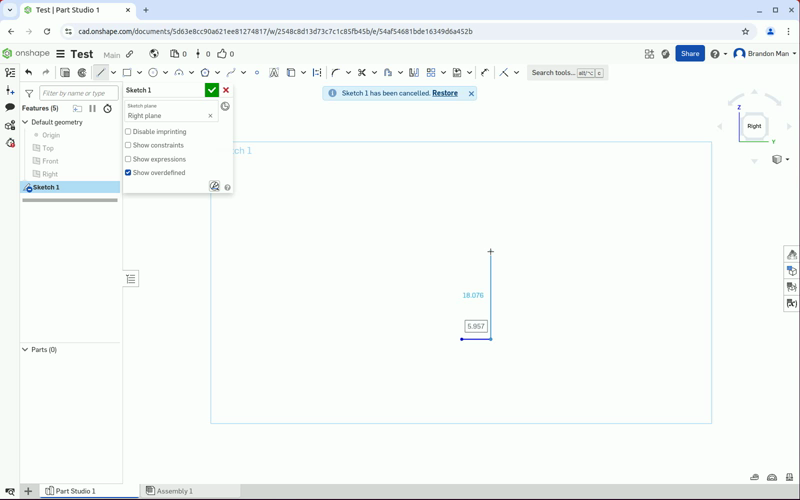
click(490, 251)
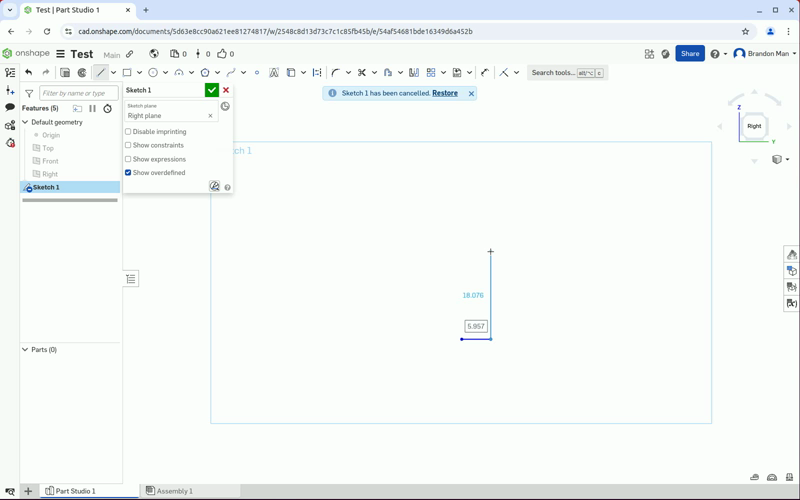
key_up(shift)
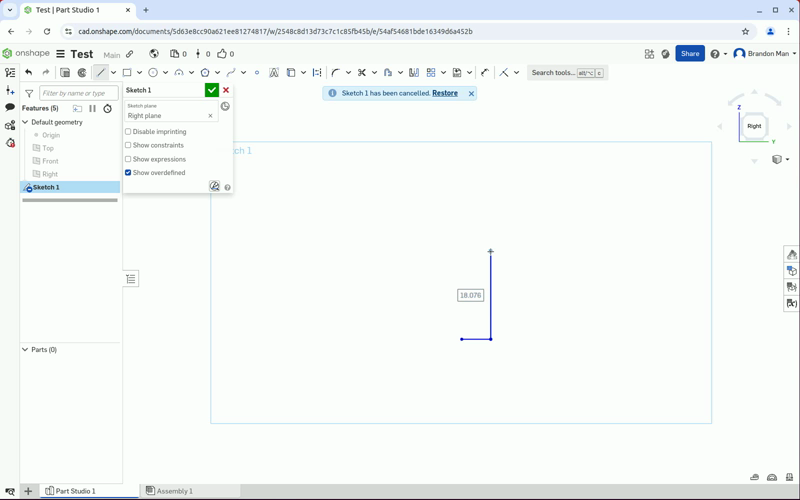
key_down(shift)
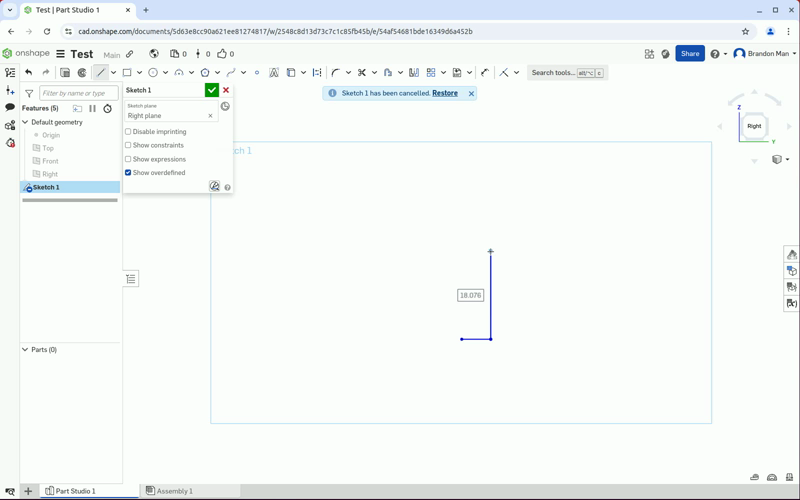
mouse_move(520, 251)
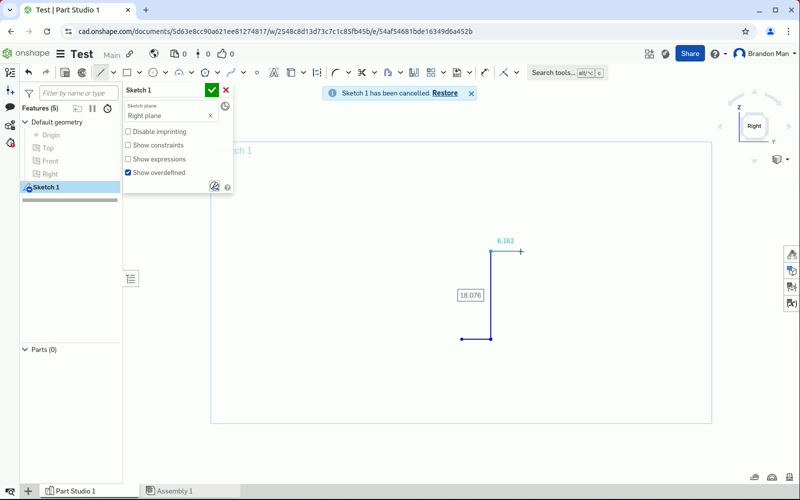
mouse_move(461, 251)
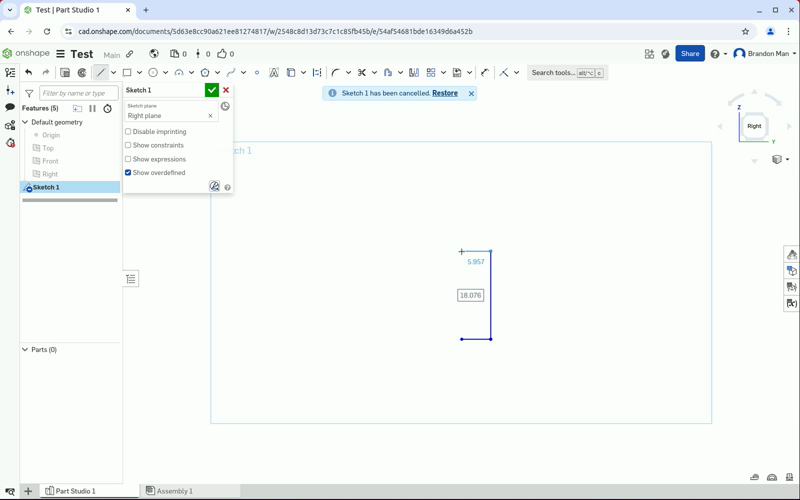
click(461, 251)
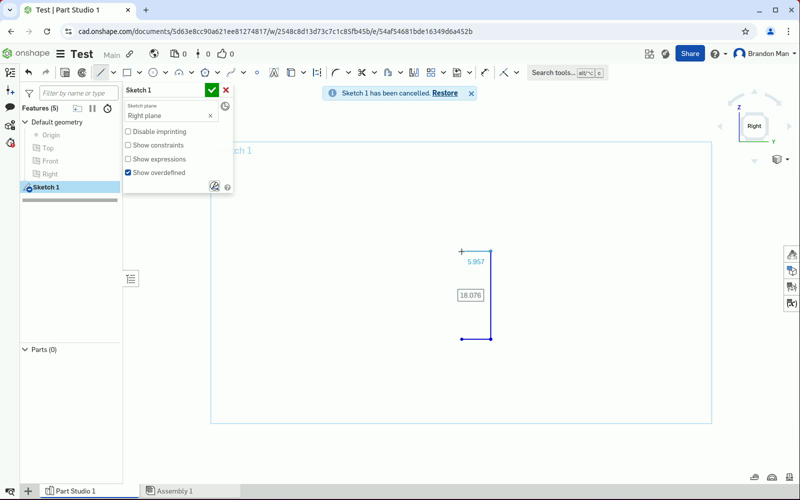
key_up(shift)
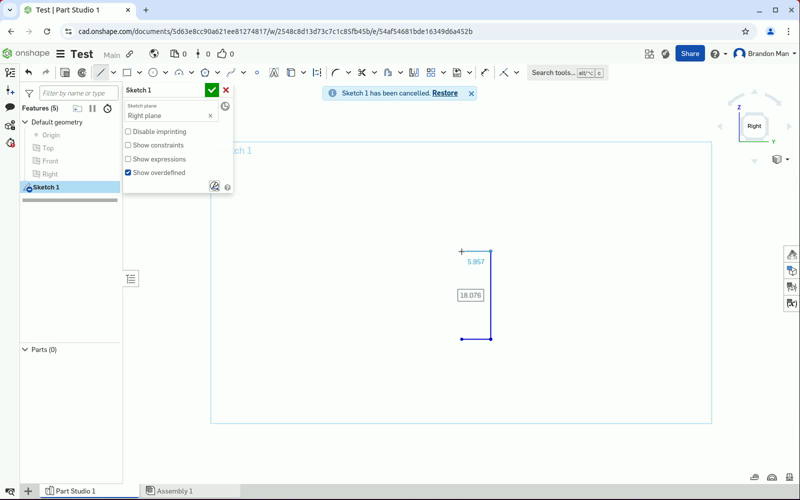
key_down(shift)
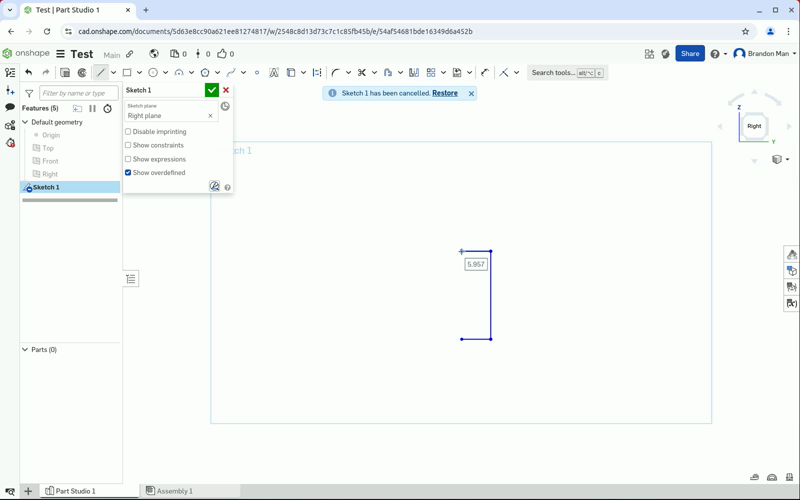
mouse_move(461, 339)
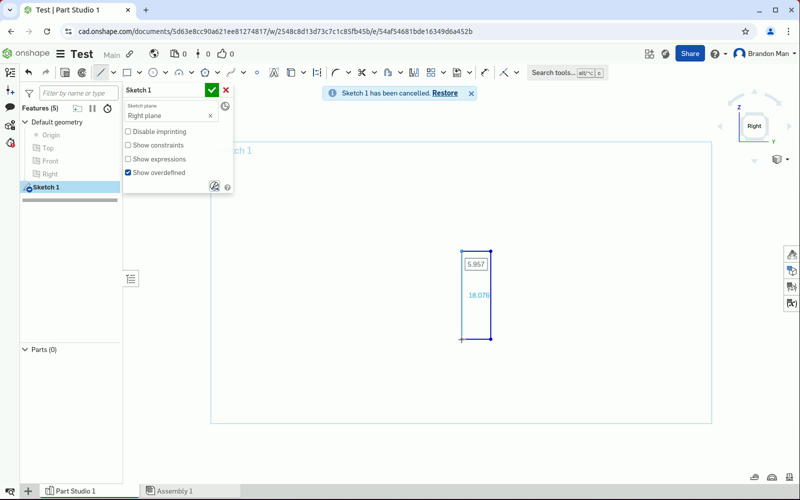
key_up(shift)
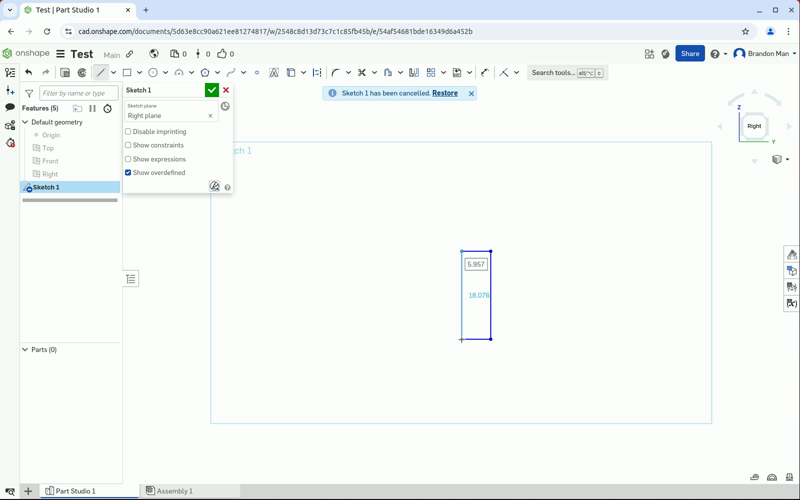
click(461, 339)
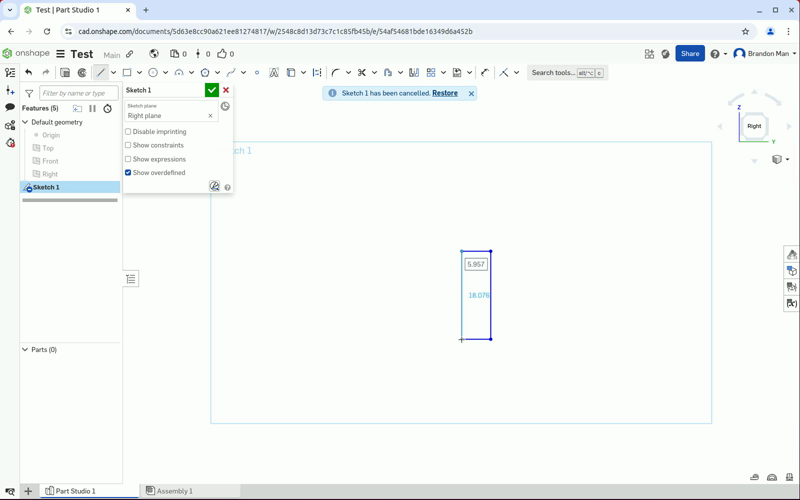
key(esc)
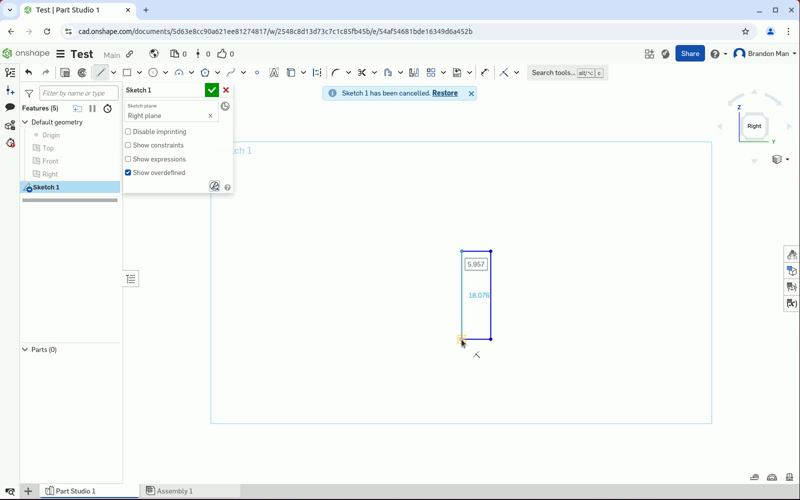
mouse_move(488, 275)
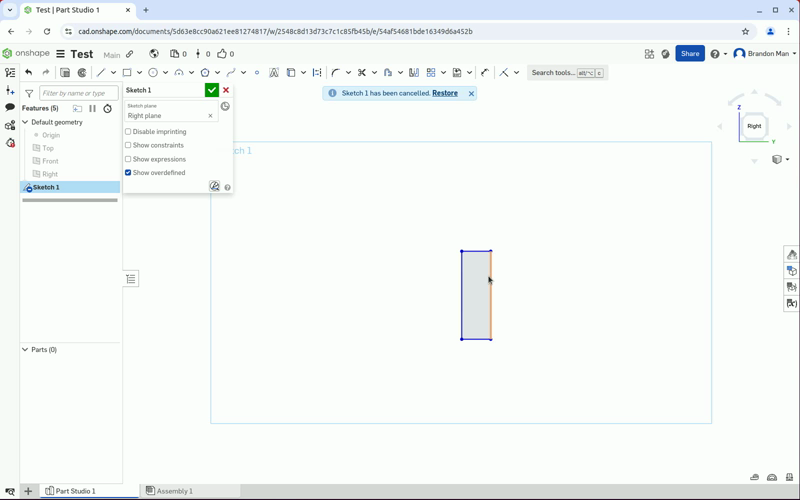
click(488, 275)
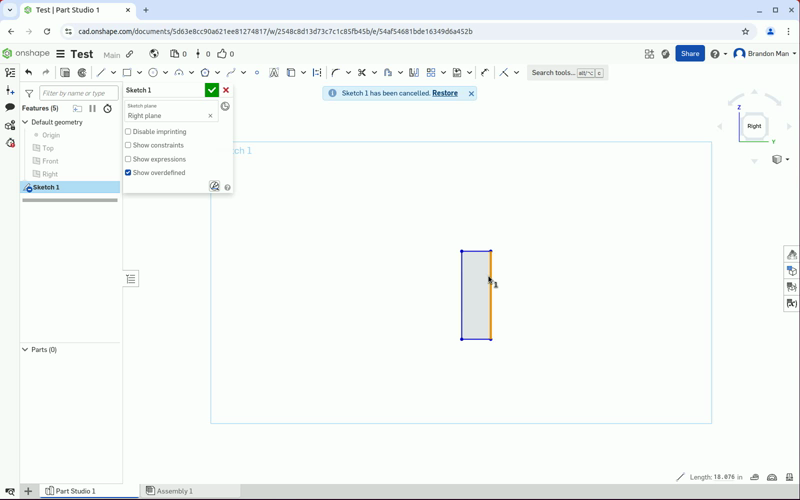
mouse_move(73, 352)
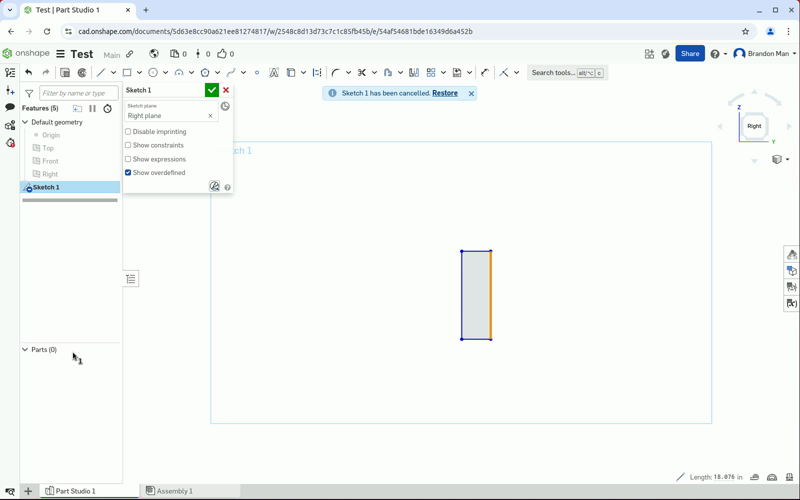
key(shift+y)
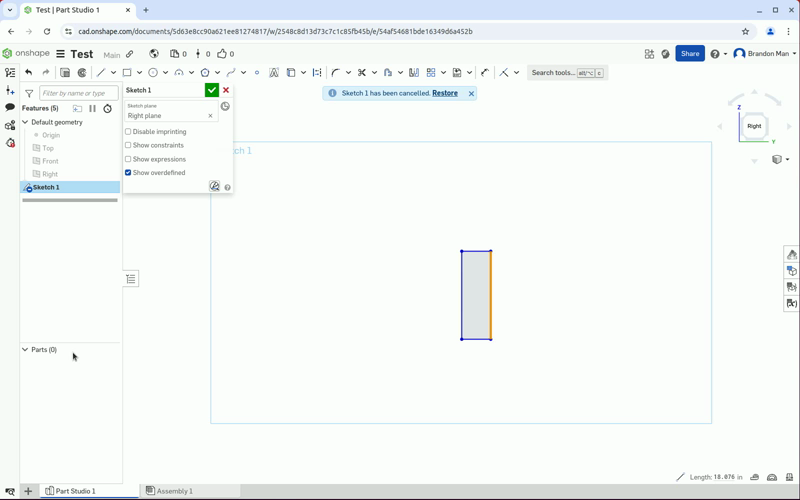
key(shift+e)
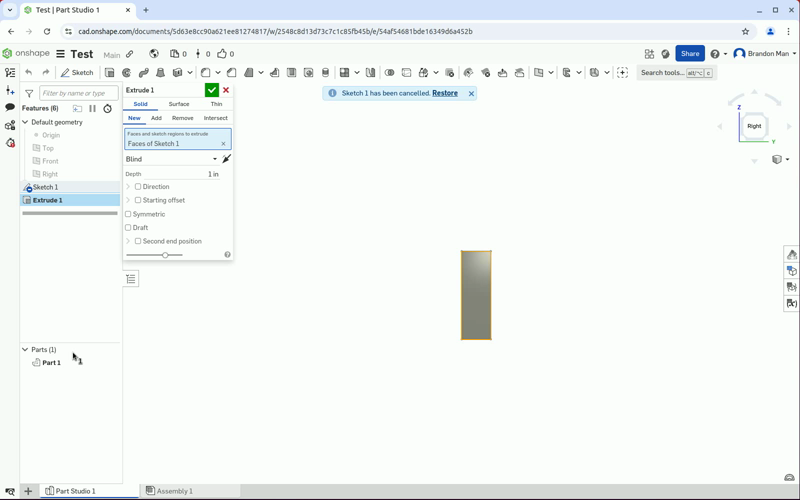
mouse_move(143, 106)
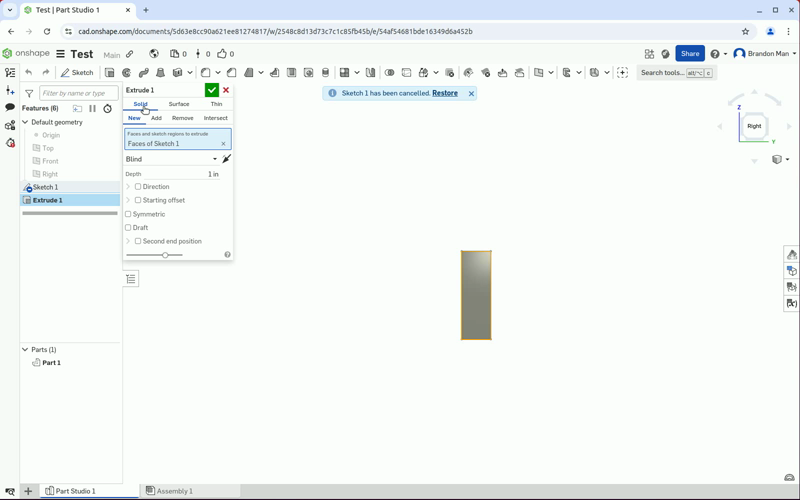
click(143, 106)
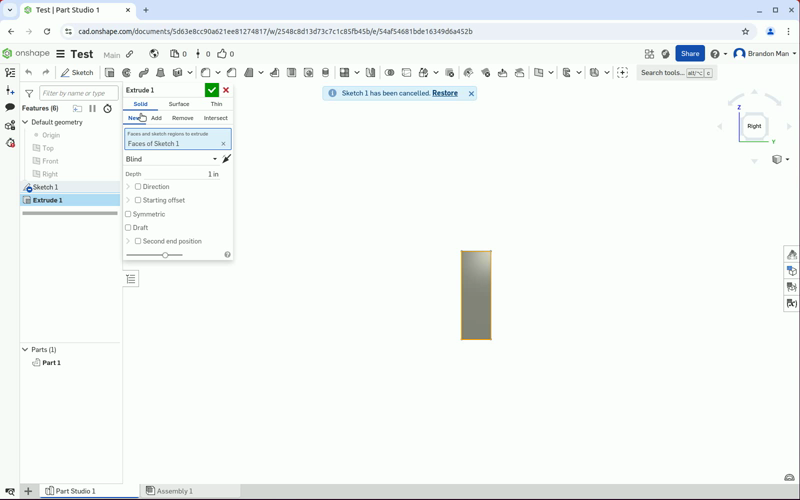
mouse_move(137, 120)
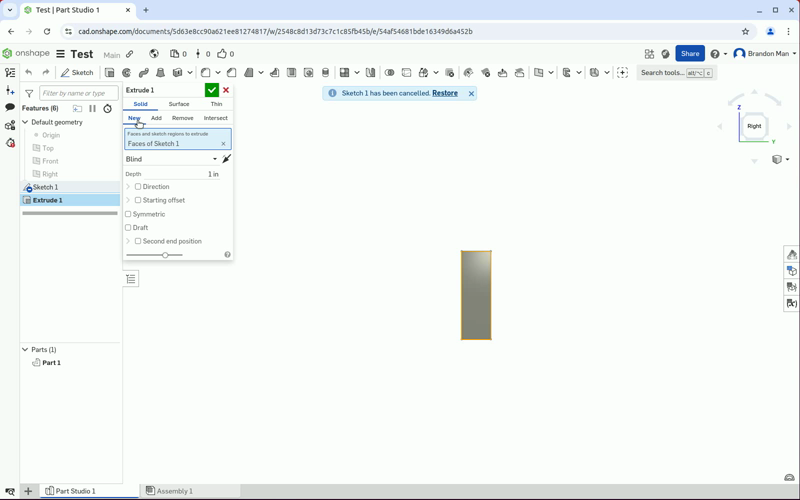
click(137, 120)
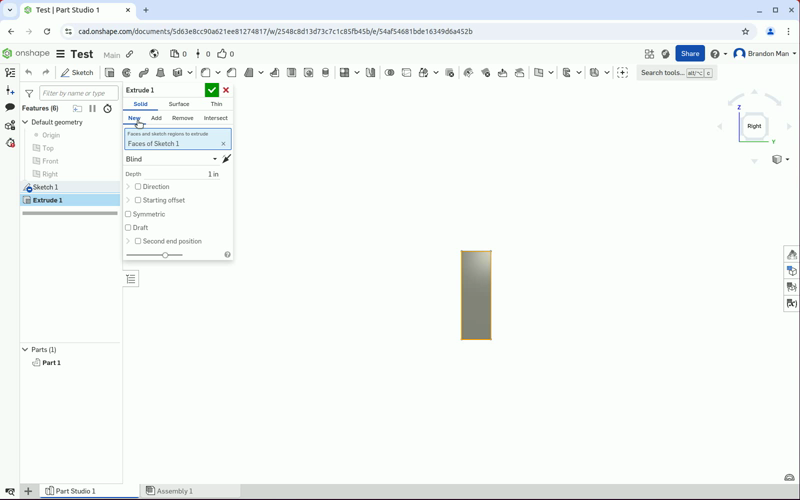
key(tab, 4)
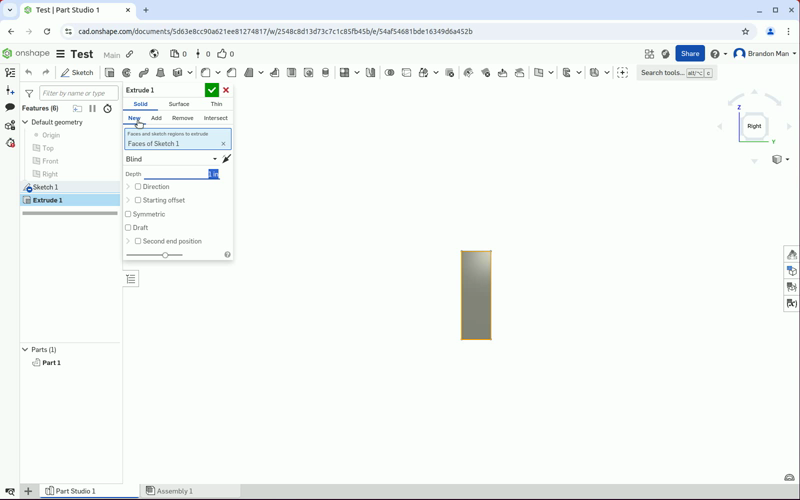
text(-23.108)
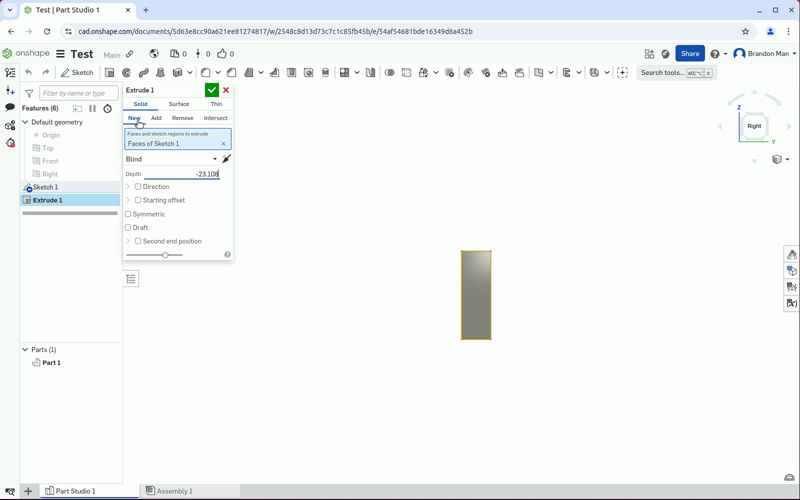
key(enter)
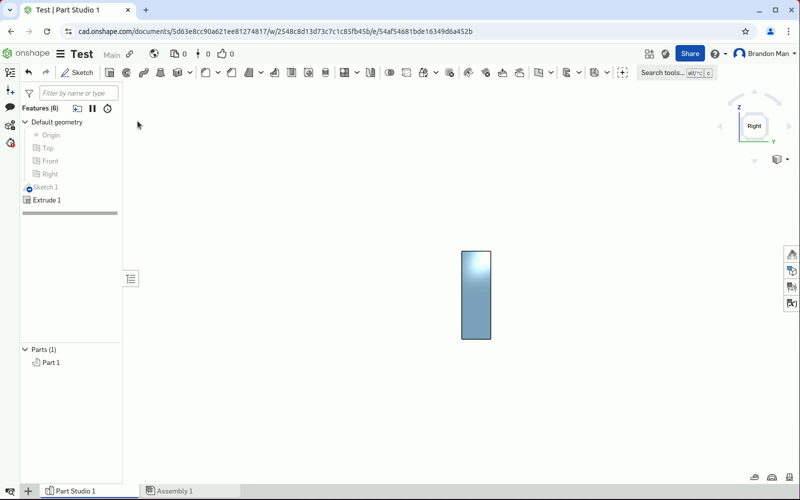
key(shift+h)
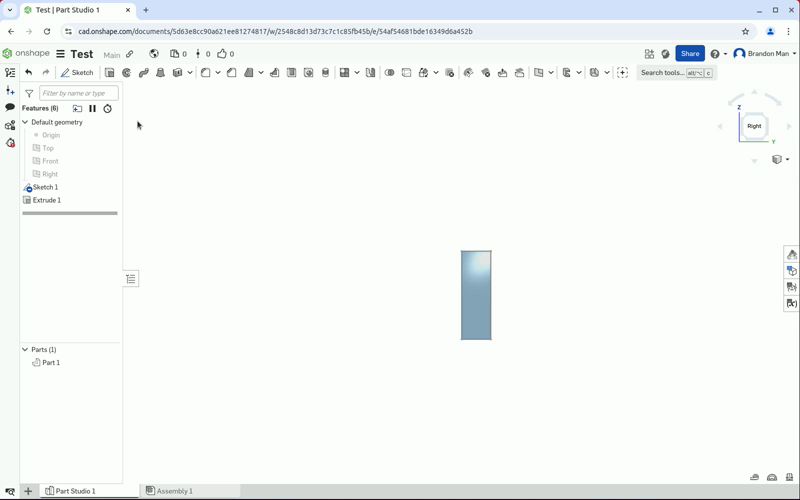
key(shift+h)
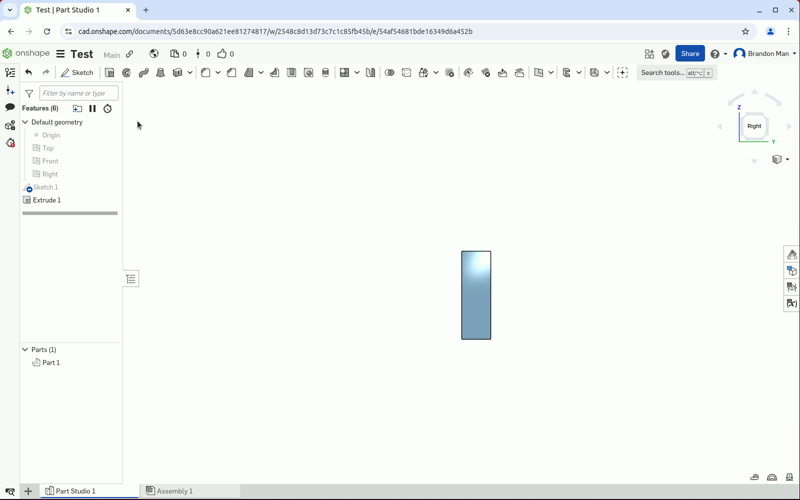
mouse_move(73, 189)
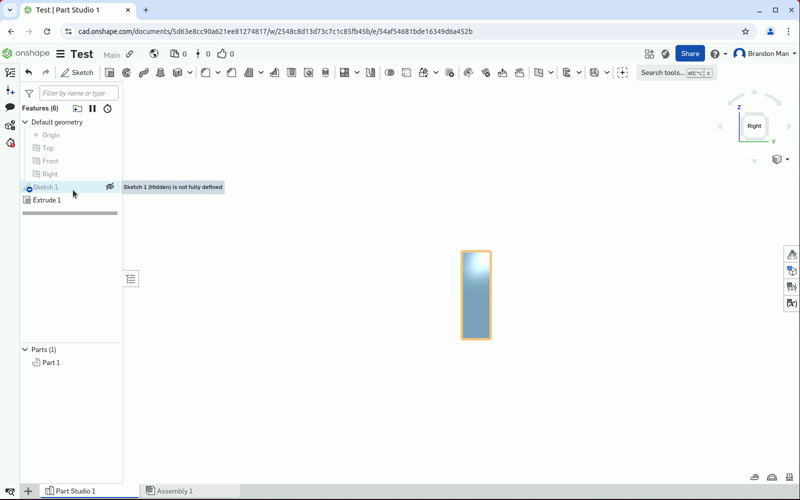
click(73, 189)
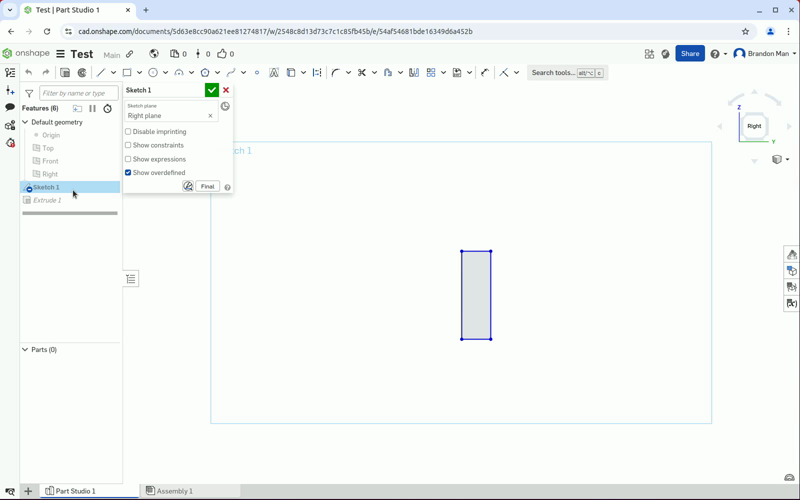
mouse_move(229, 92)
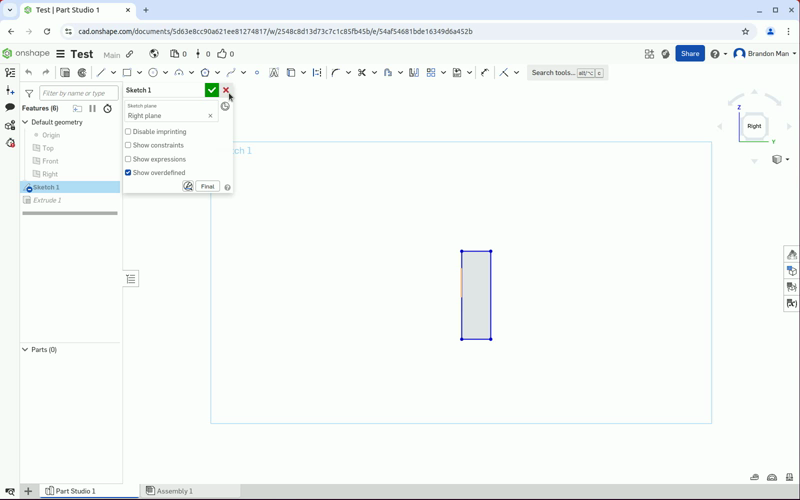
click(229, 92)
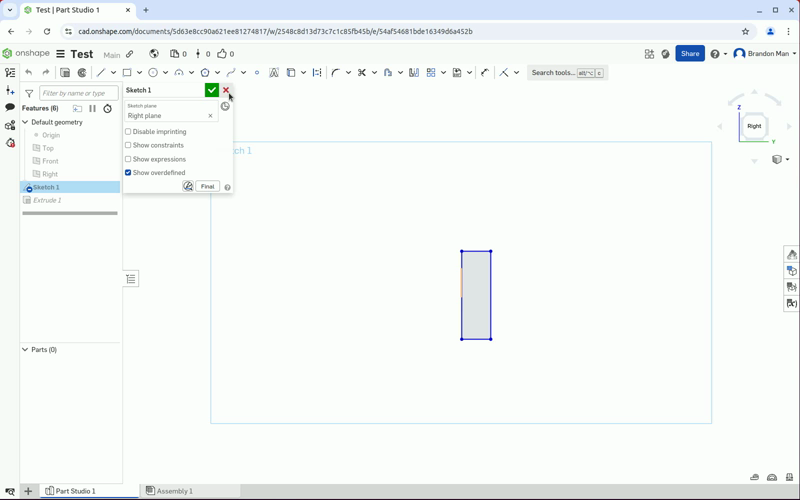
key(shift+s)
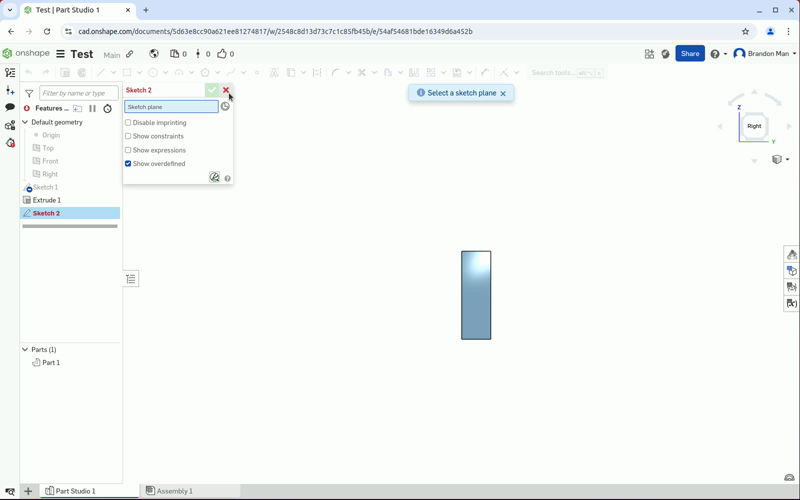
mouse_move(73, 176)
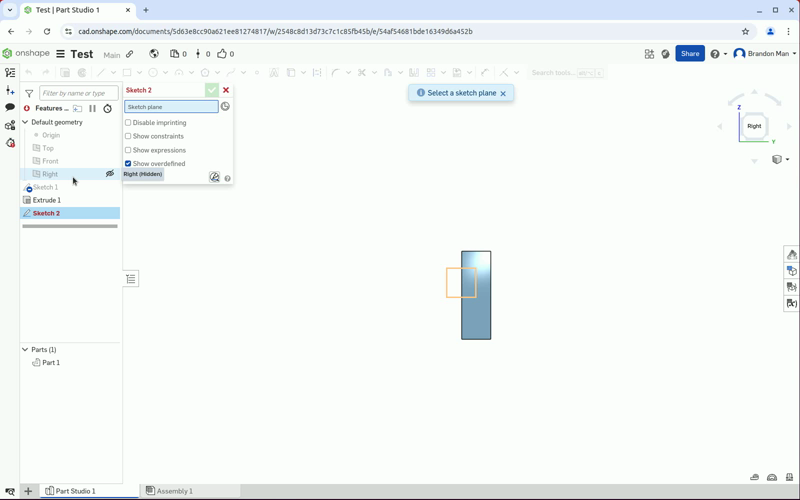
click(73, 176)
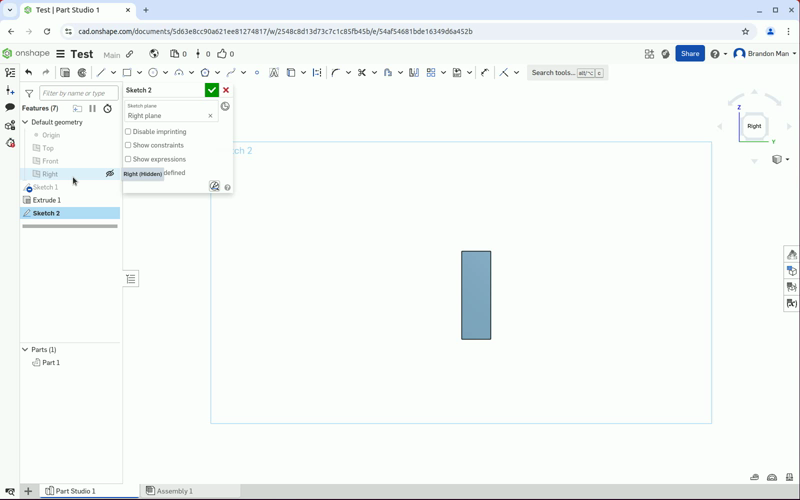
mouse_move(73, 352)
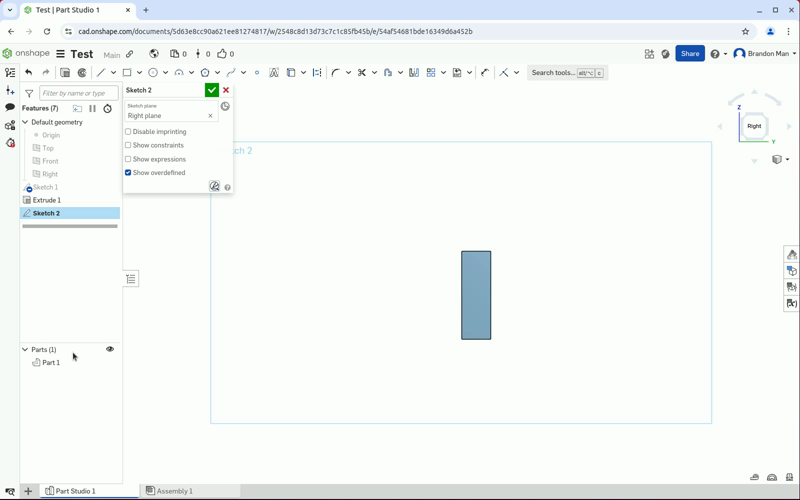
key(y)
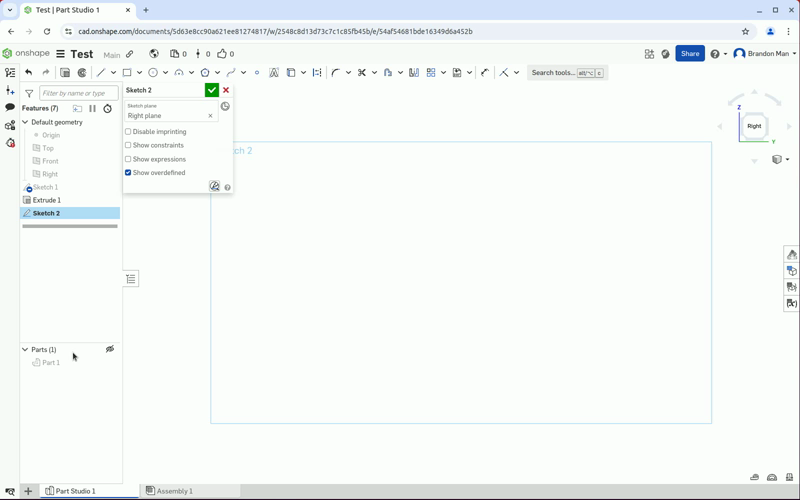
key(l)
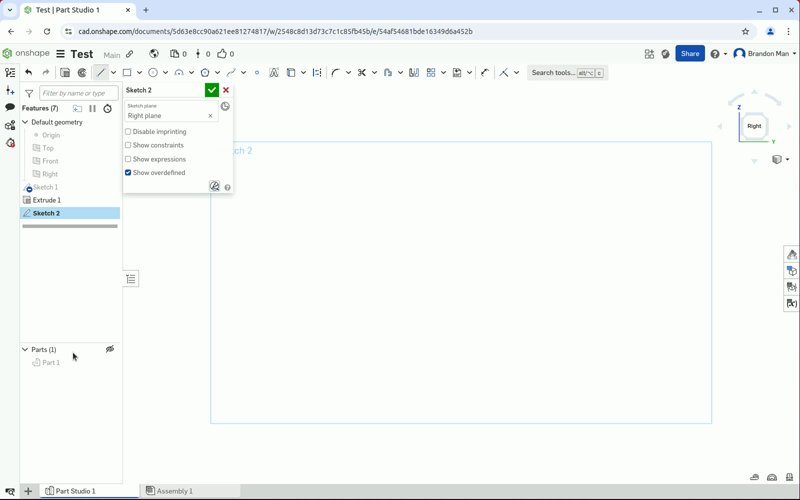
key_down(shift)
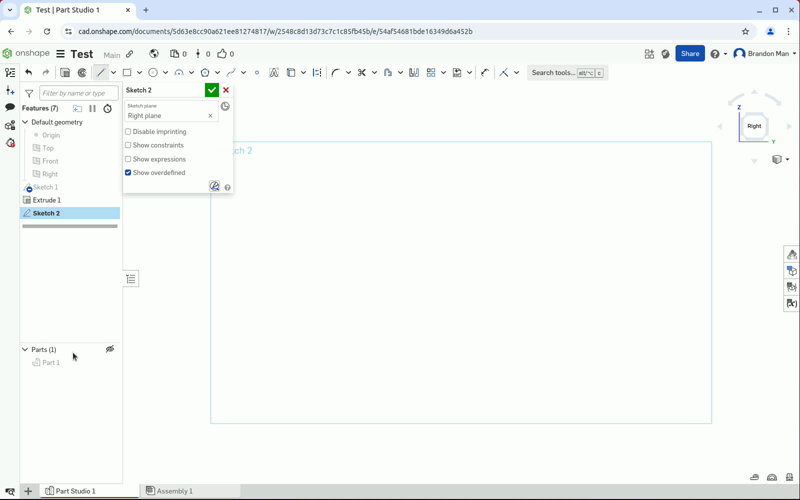
mouse_move(377, 339)
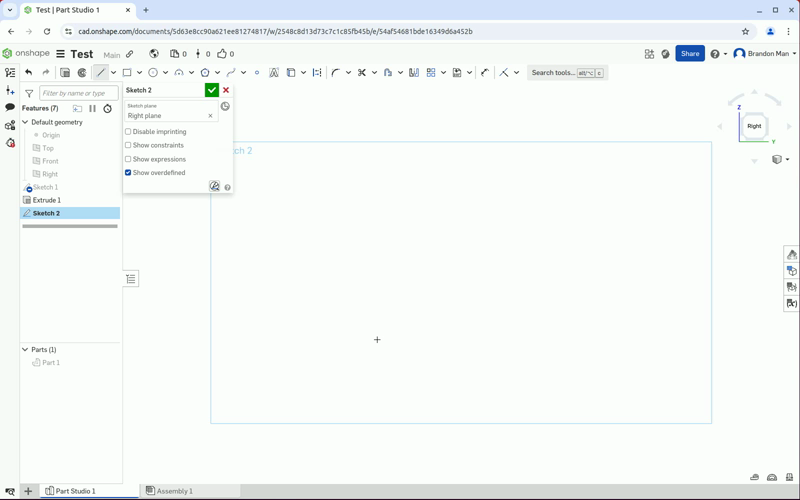
click(377, 339)
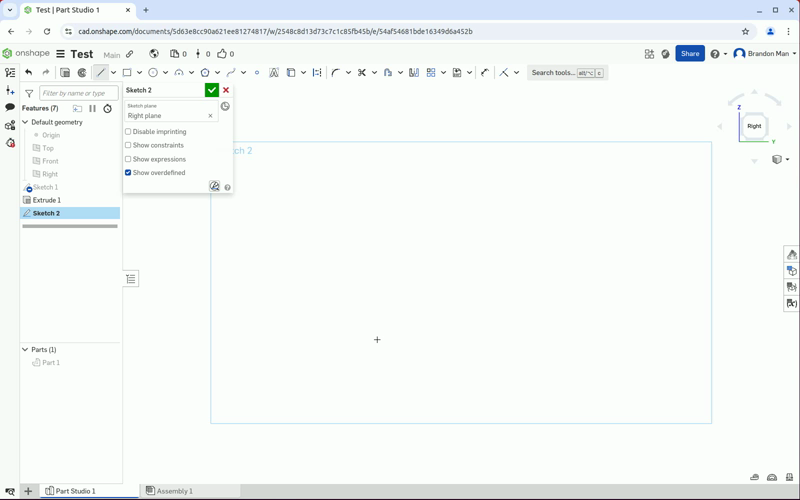
key_up(shift)
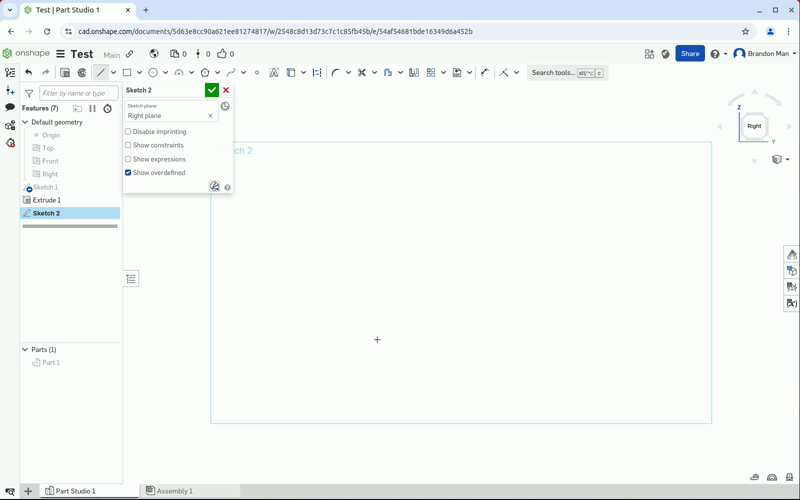
key_down(shift)
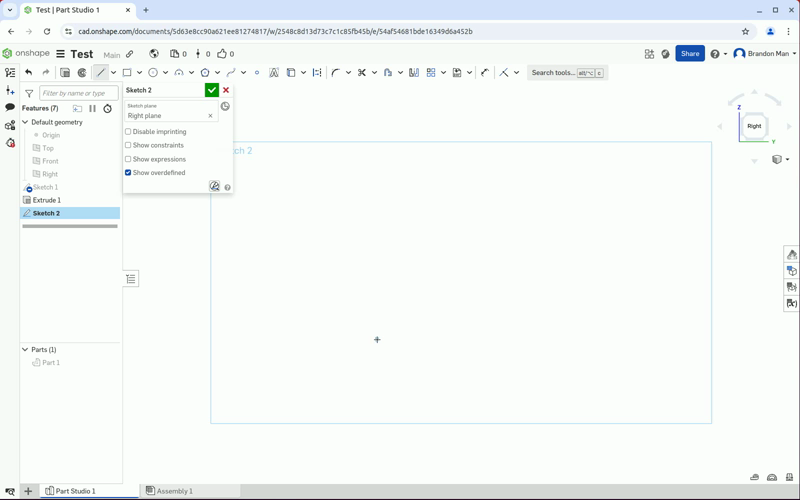
mouse_move(462, 339)
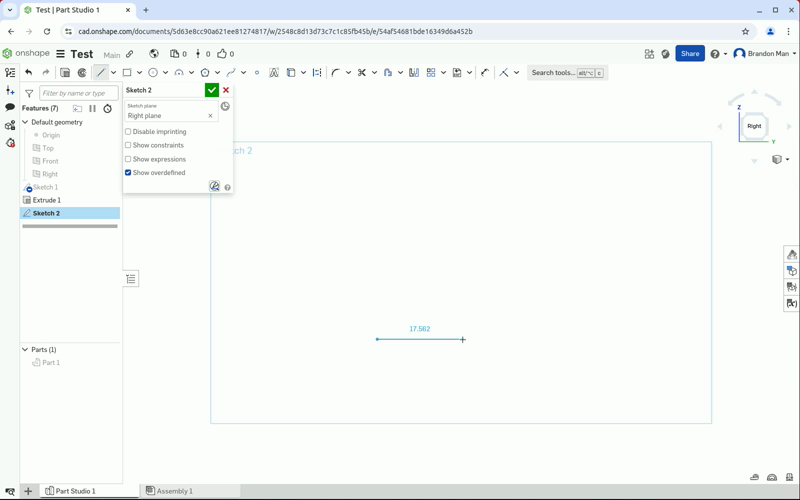
click(462, 339)
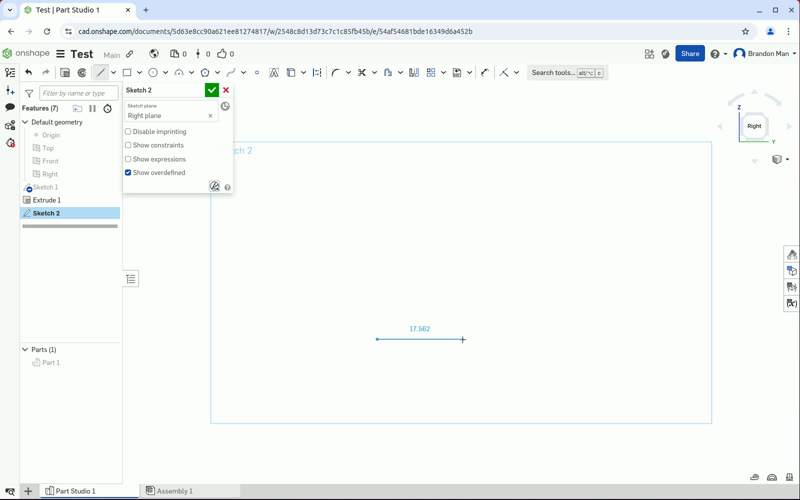
key_up(shift)
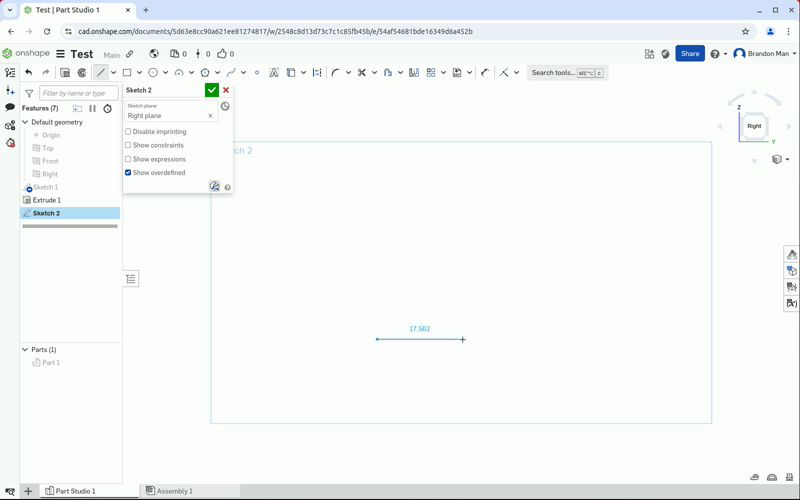
key_down(shift)
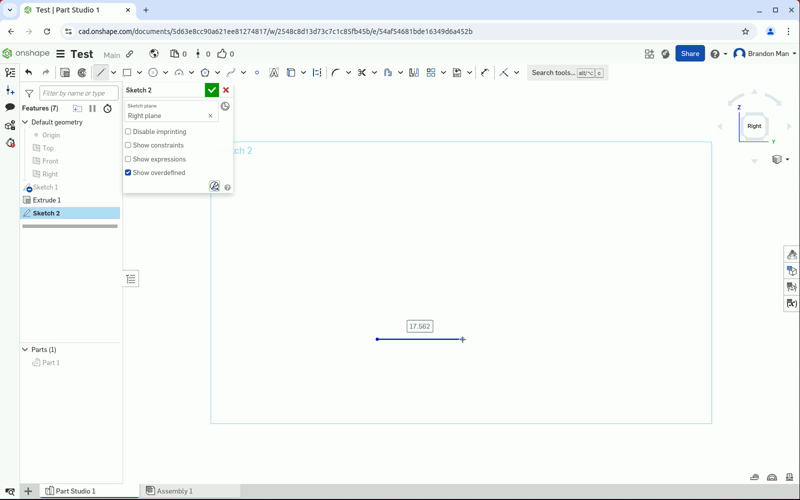
mouse_move(462, 251)
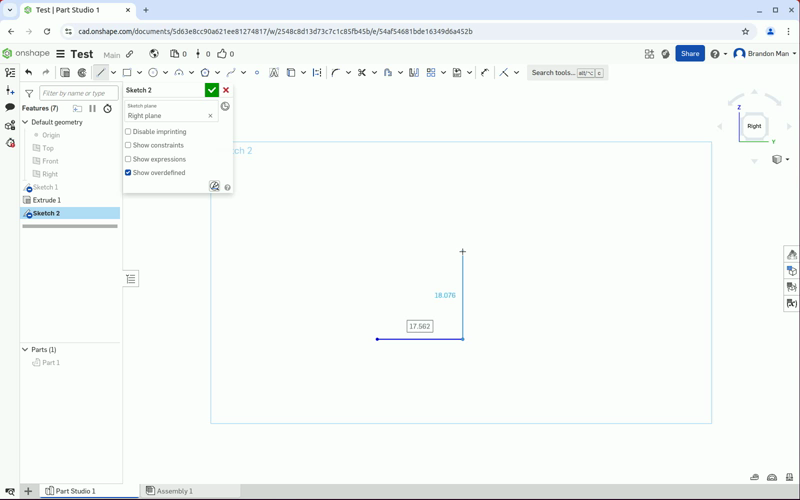
click(462, 251)
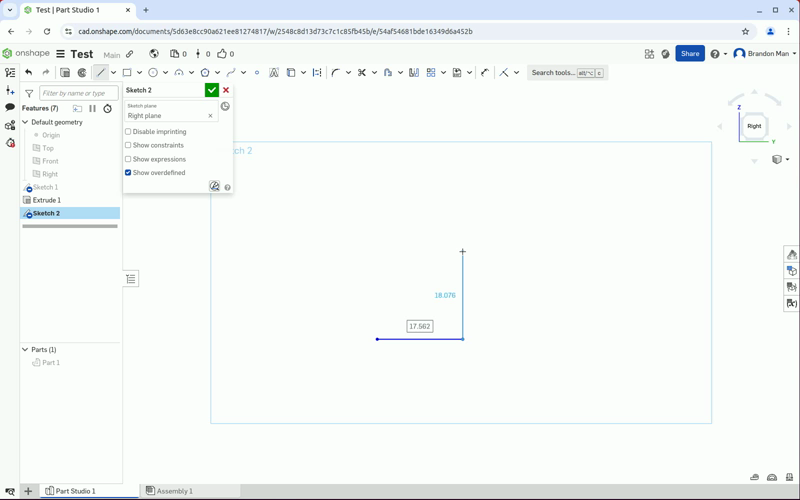
key_up(shift)
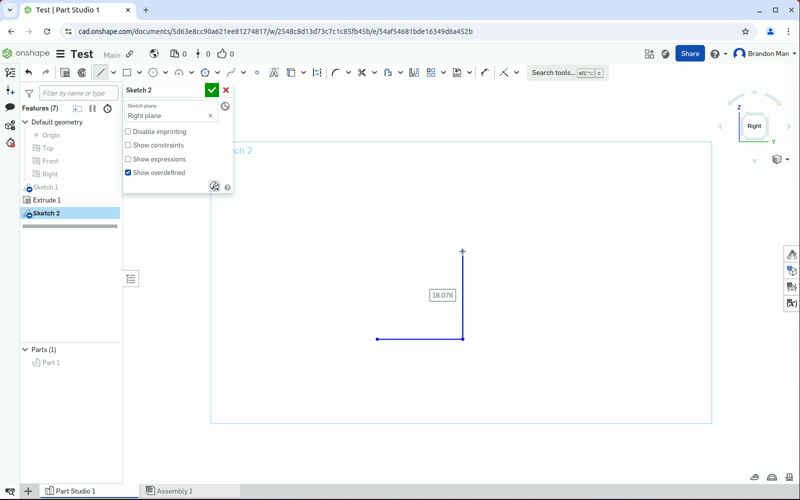
key_down(shift)
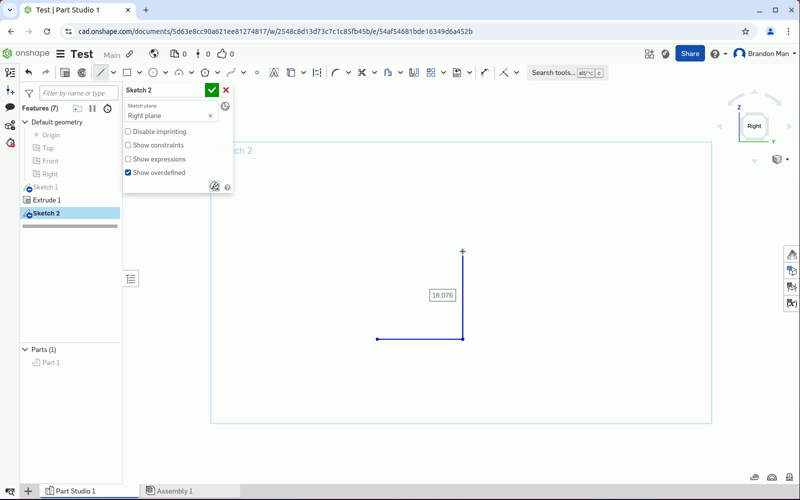
mouse_move(492, 251)
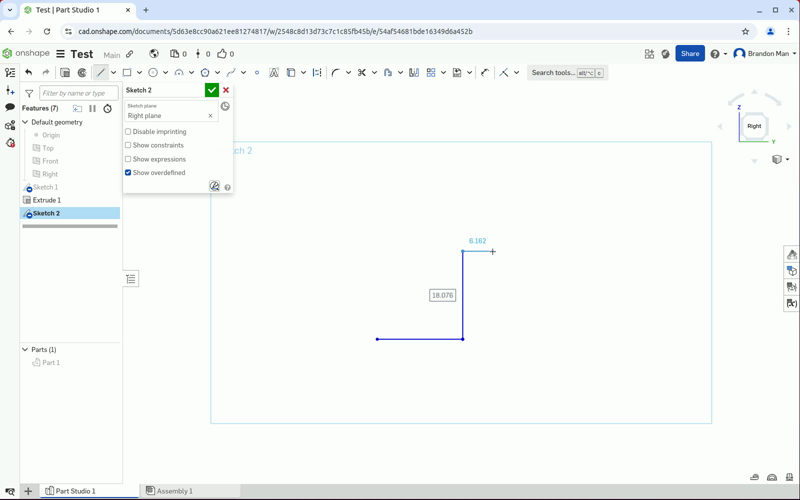
mouse_move(434, 251)
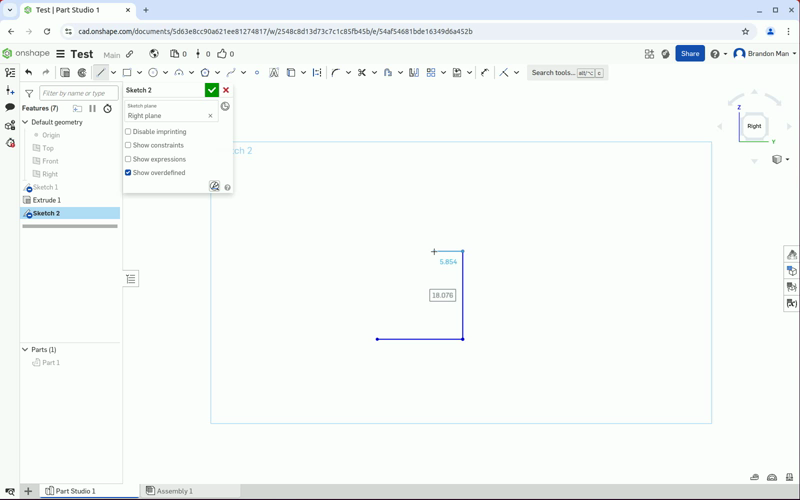
click(434, 251)
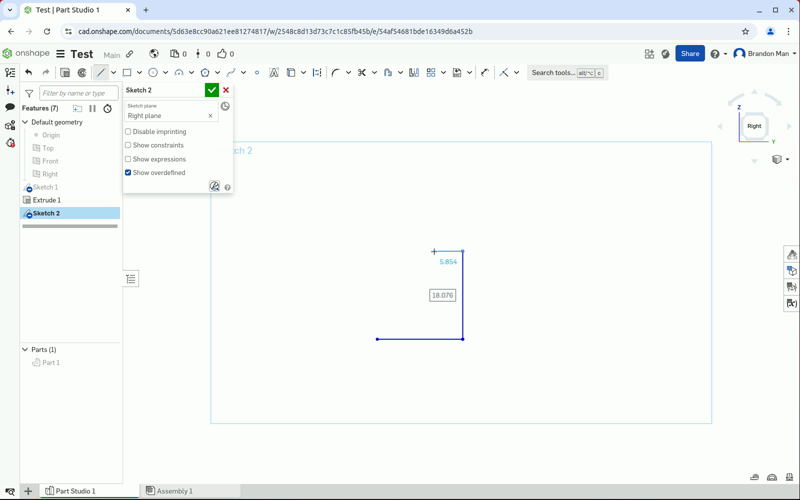
key_up(shift)
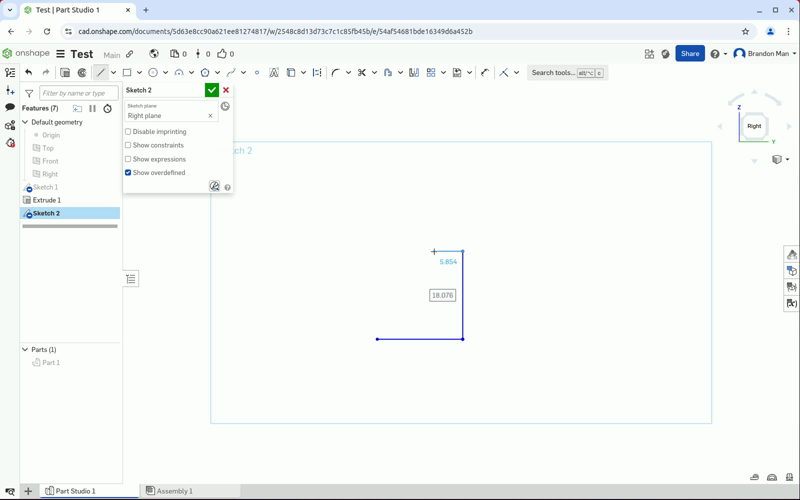
key_down(shift)
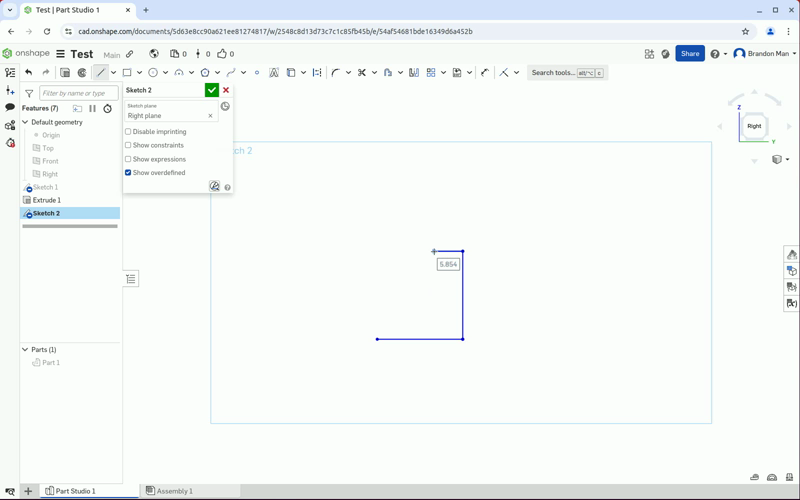
mouse_move(377, 339)
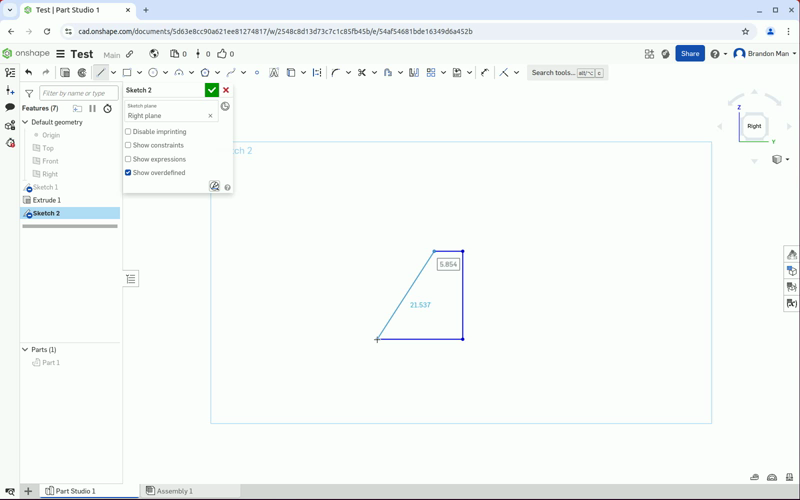
key_up(shift)
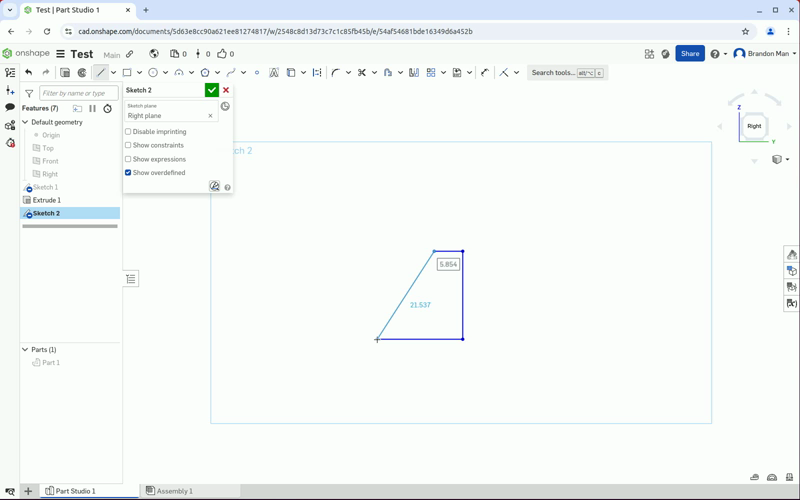
click(377, 339)
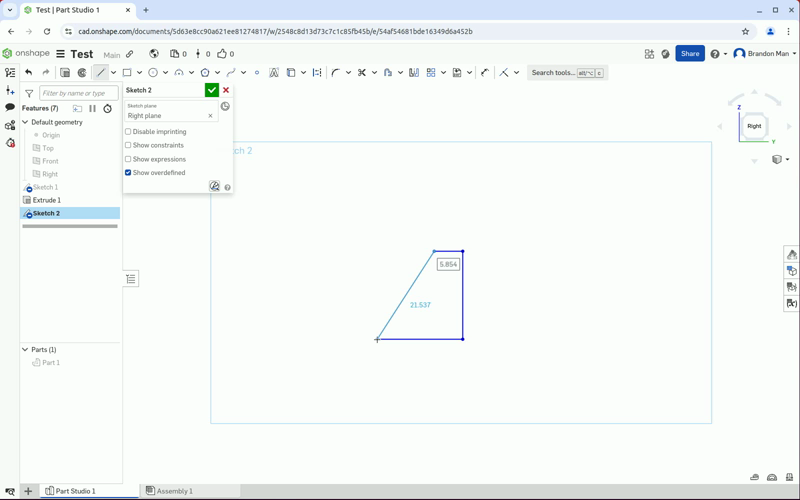
key(esc)
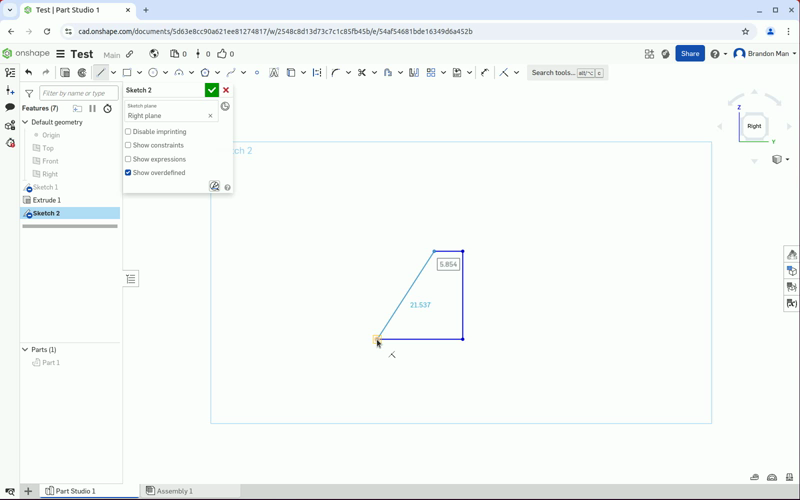
mouse_move(438, 259)
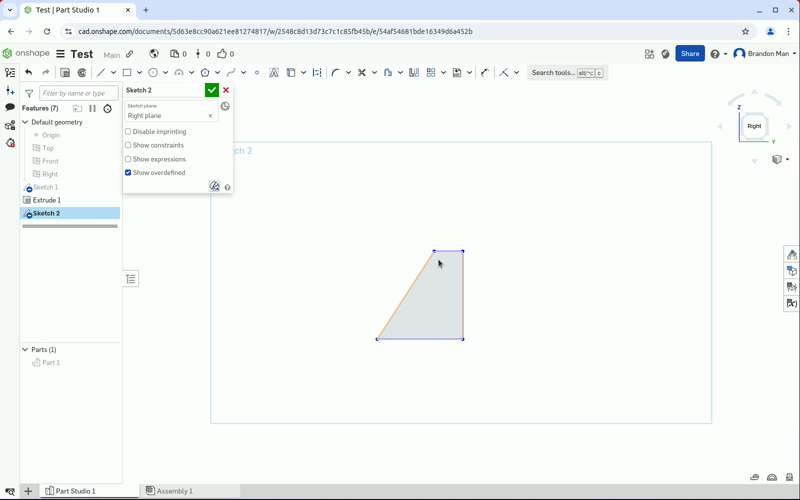
click(438, 259)
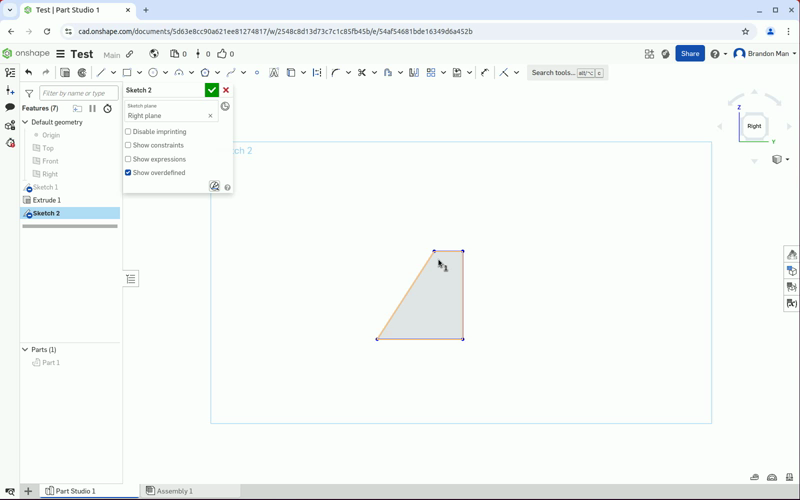
mouse_move(73, 352)
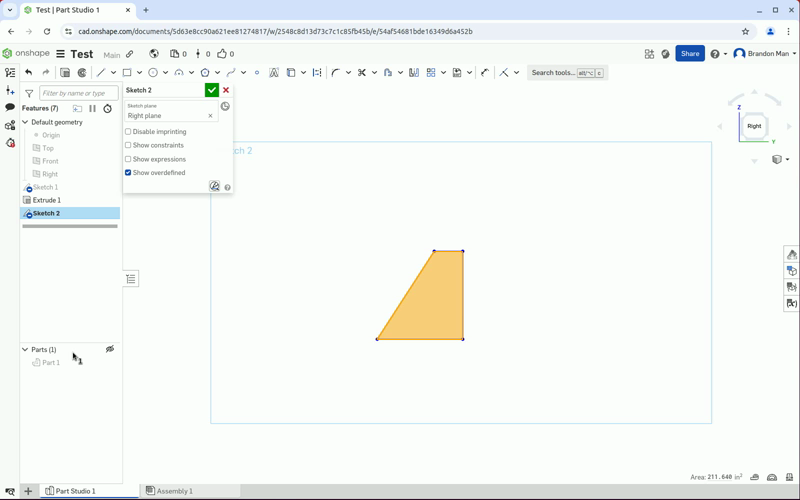
key(shift+y)
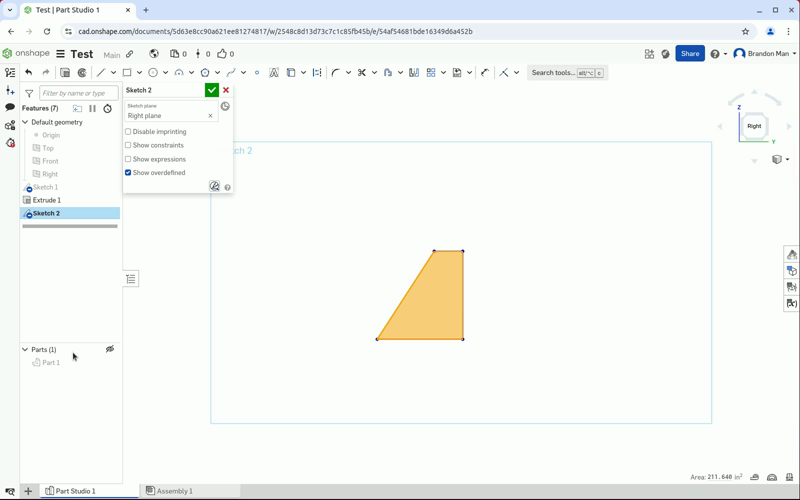
key(shift+e)
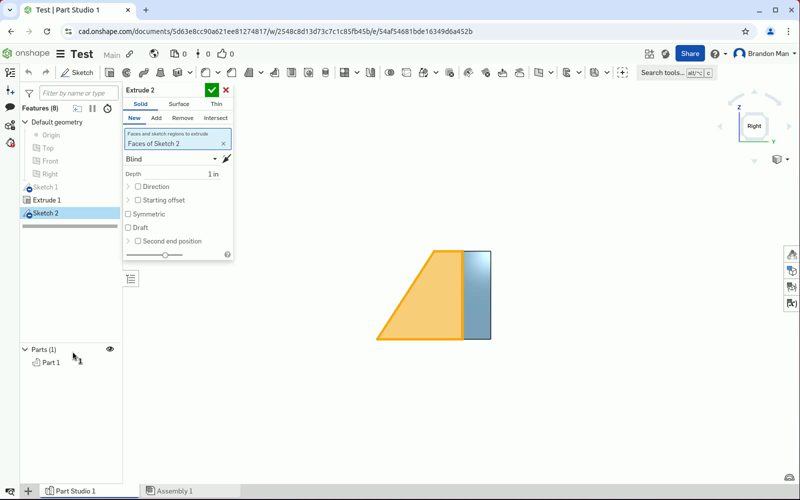
mouse_move(143, 106)
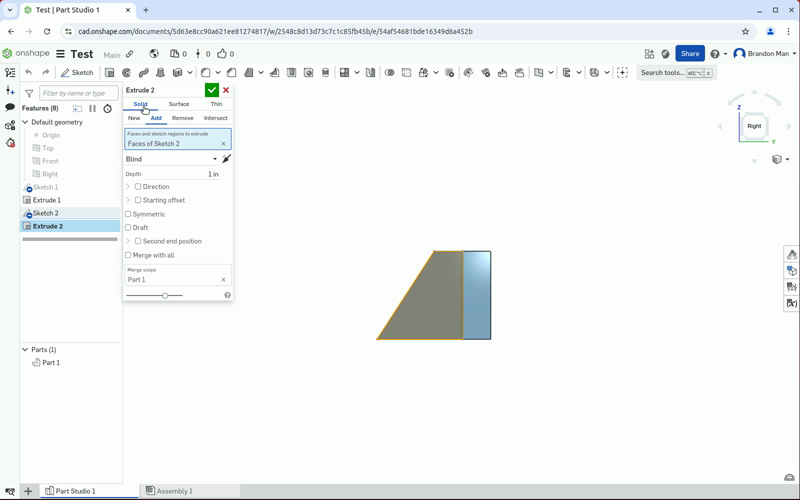
click(143, 106)
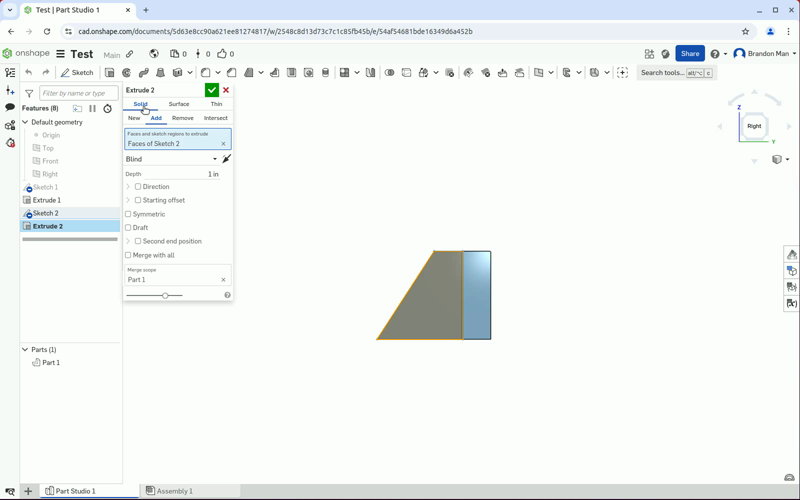
mouse_move(137, 120)
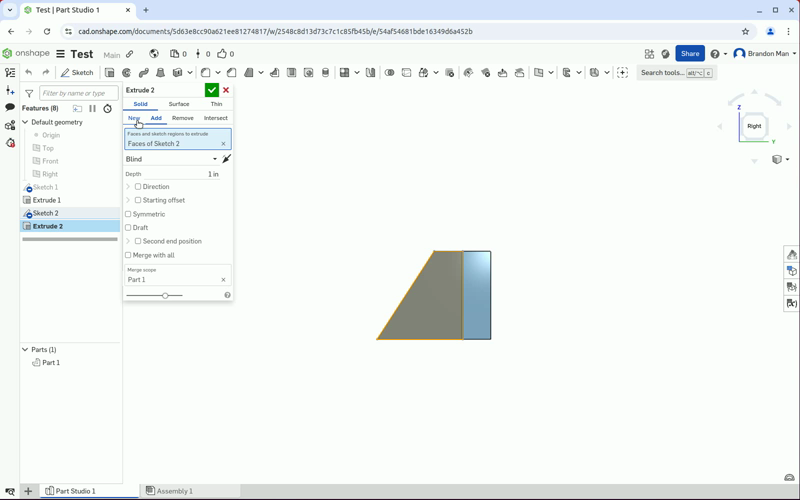
click(137, 120)
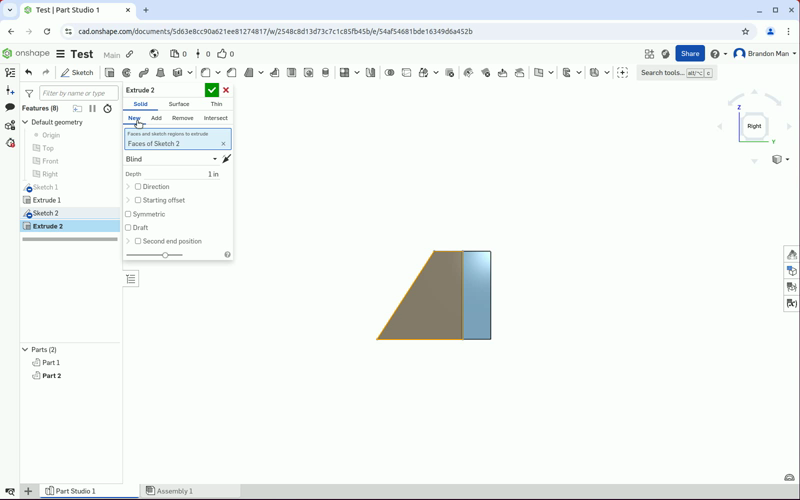
key(tab, 4)
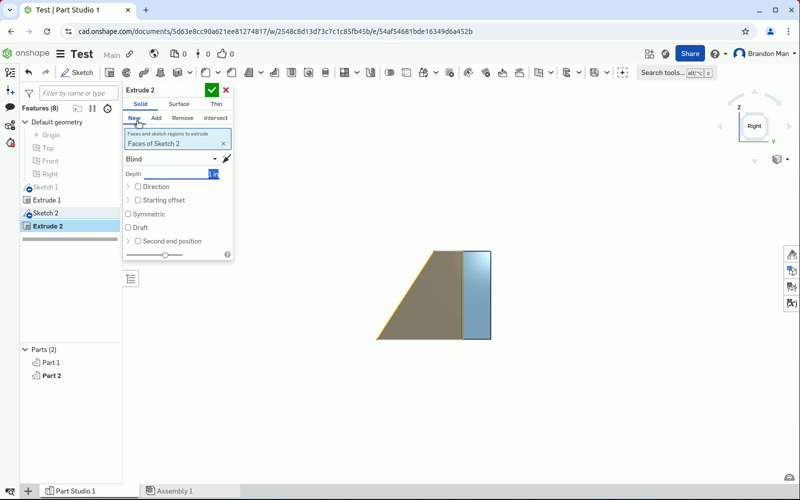
text(-23.108)
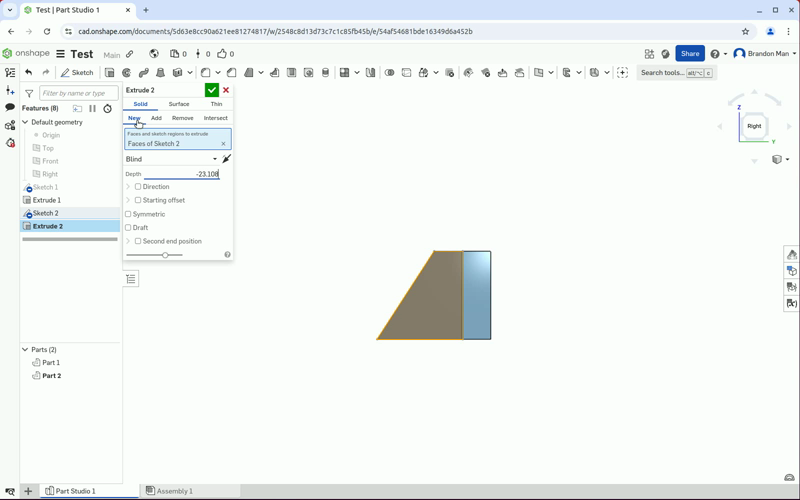
key(tab, 3)
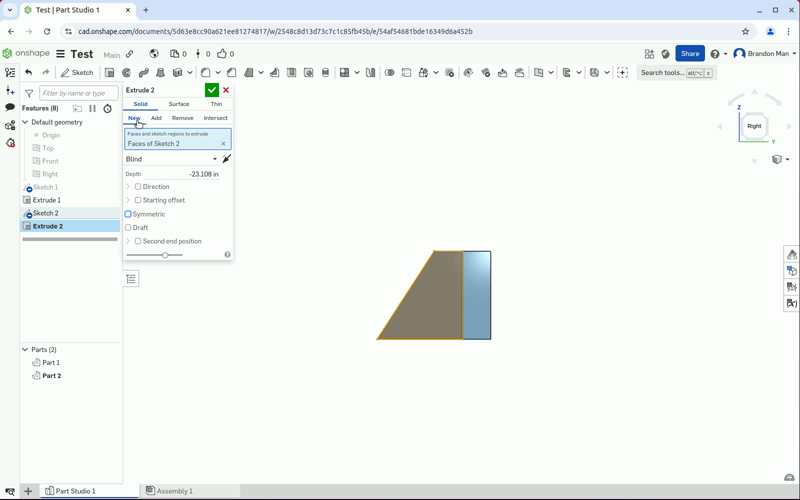
key(tab, 2)
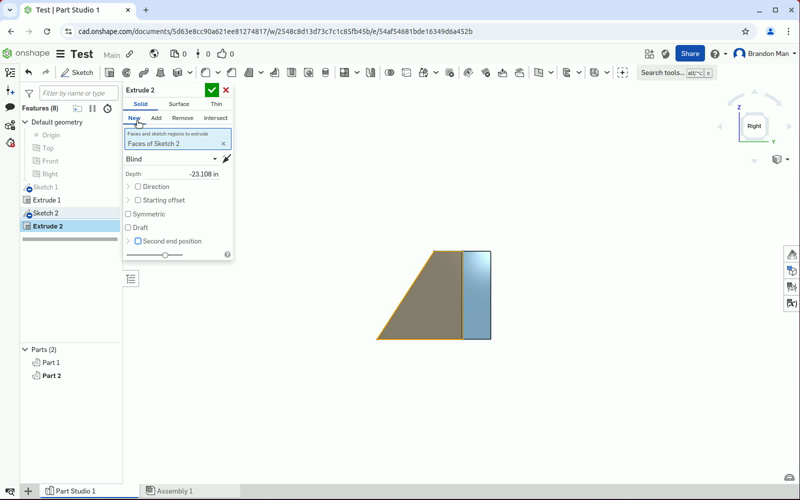
key(space)
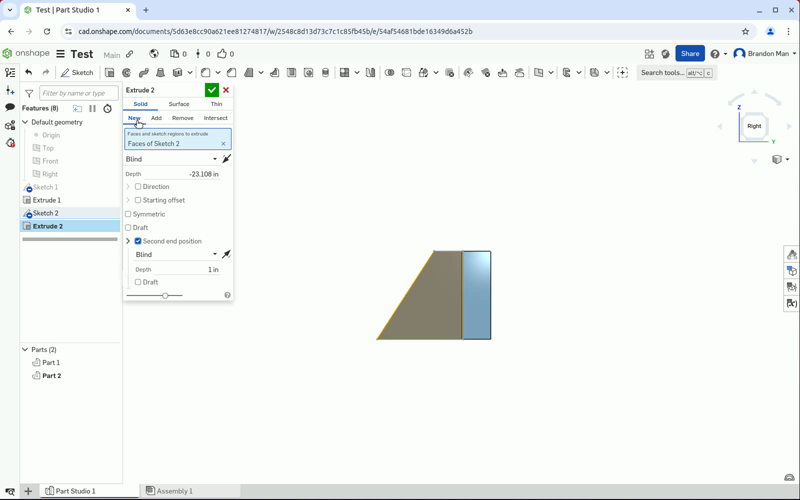
key(tab, 3)
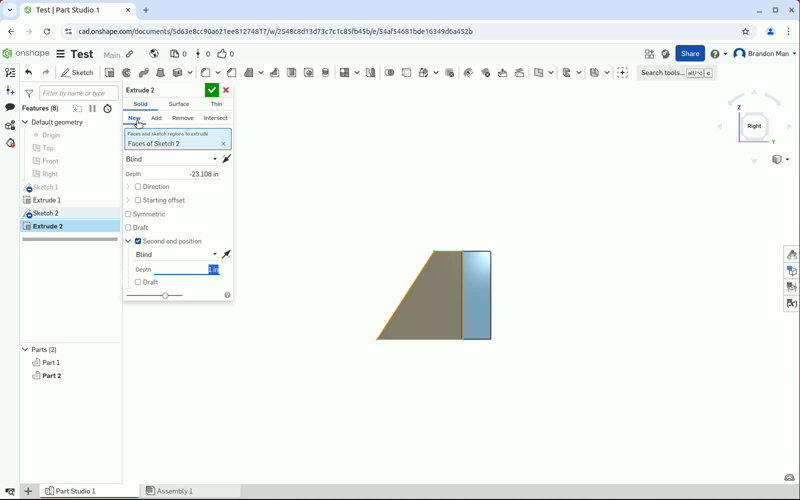
text(11.554)
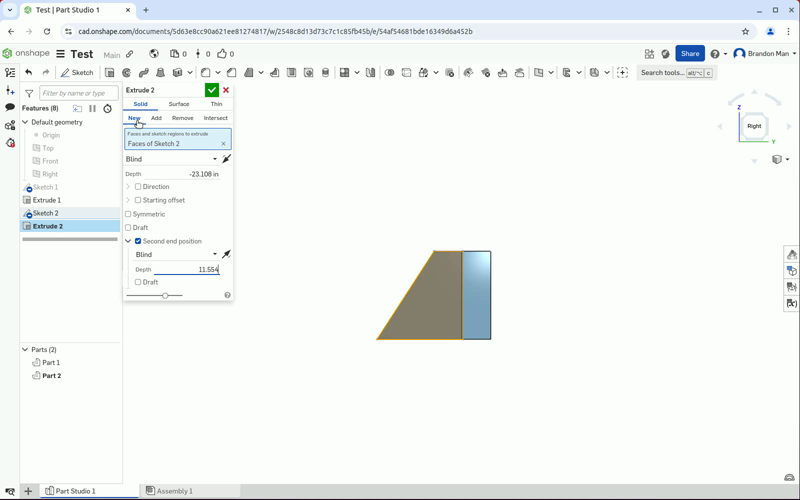
key(enter)
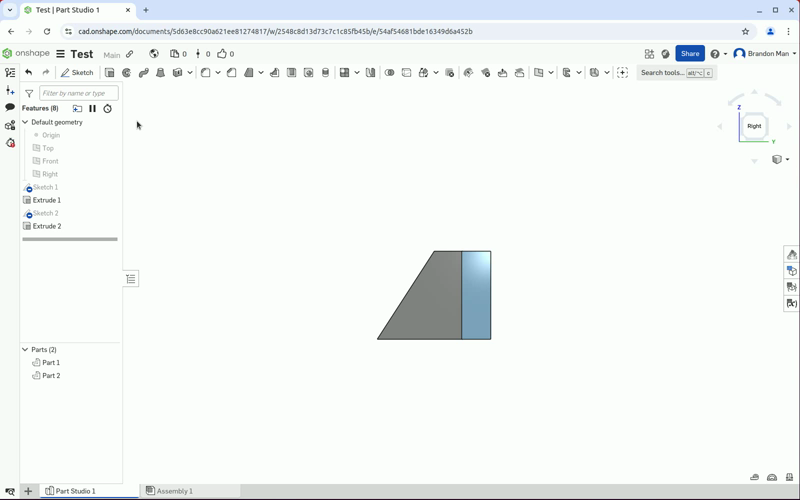
key(shift+h)
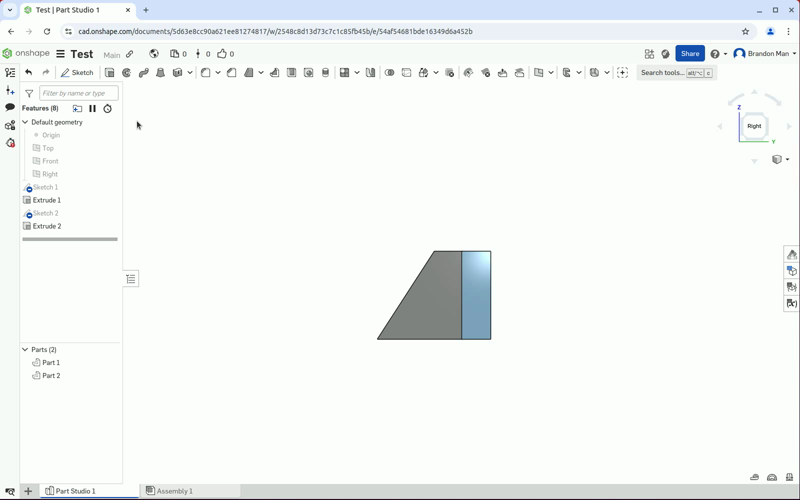
key(shift+h)
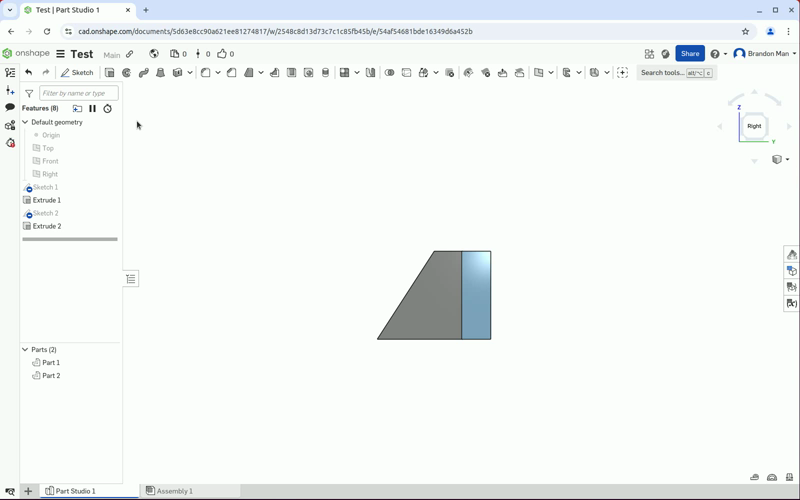
mouse_move(73, 189)
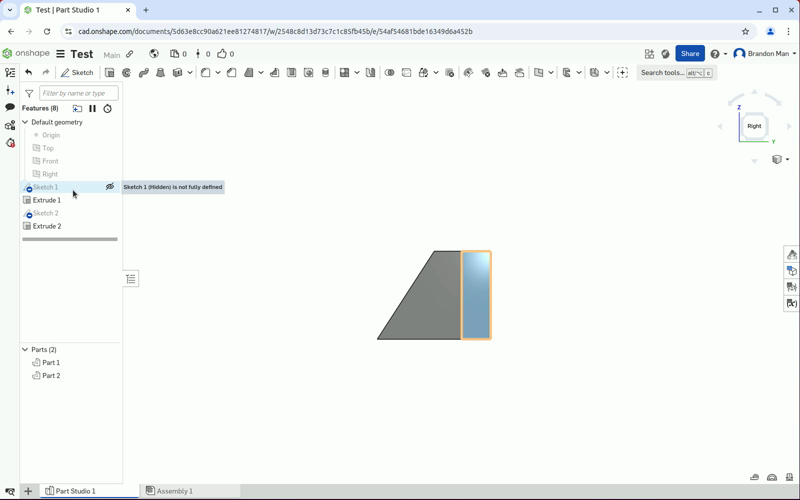
click(73, 189)
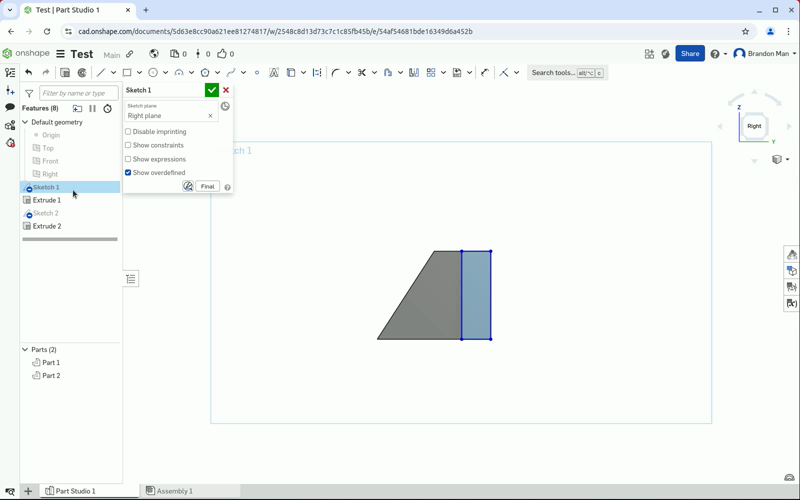
mouse_move(229, 92)
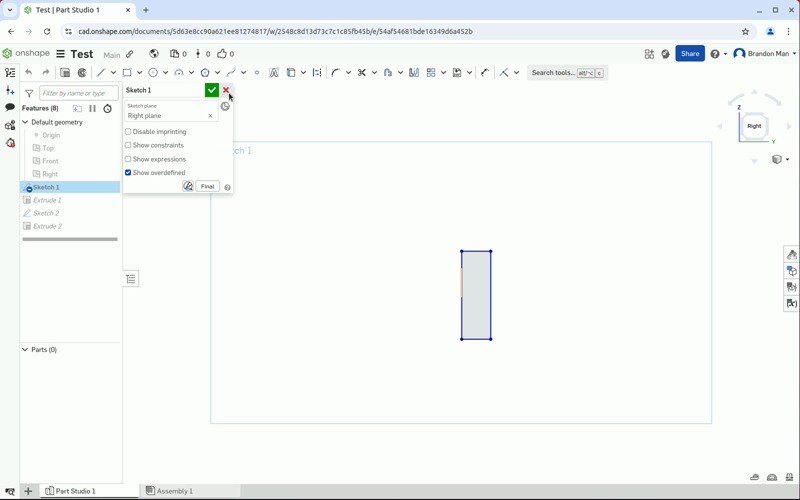
click(229, 92)
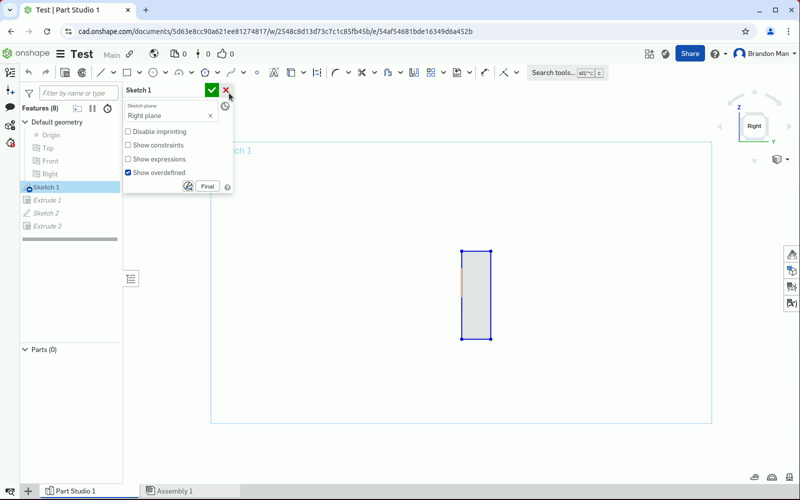
key(shift+s)
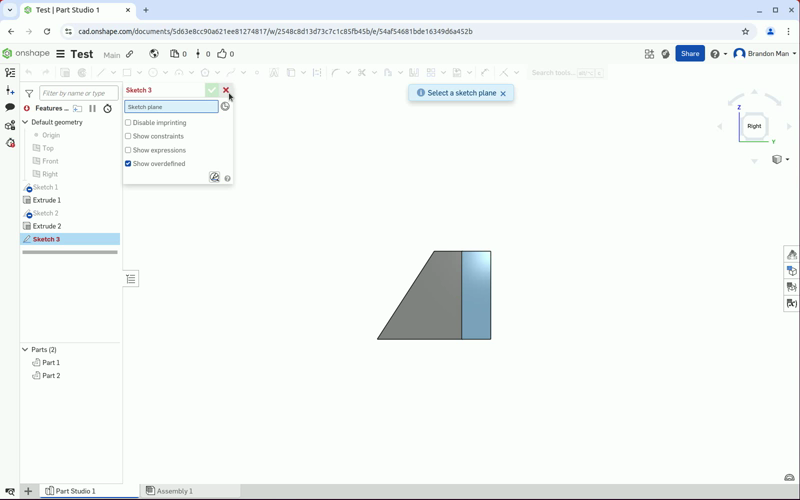
mouse_move(73, 176)
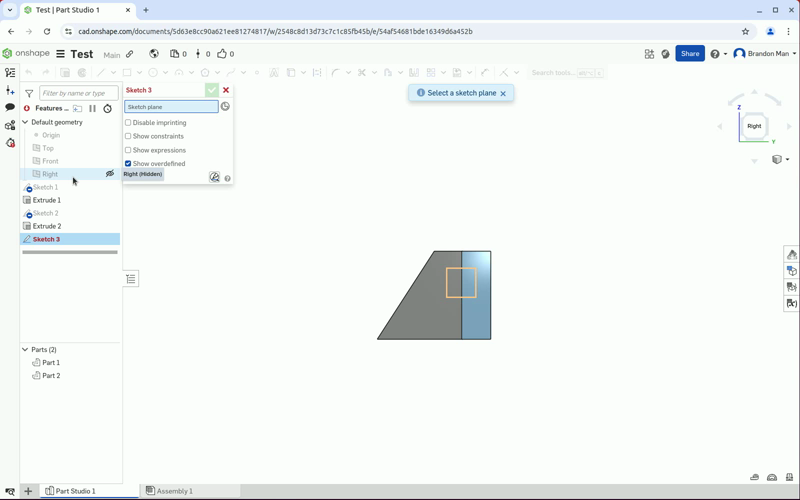
click(73, 176)
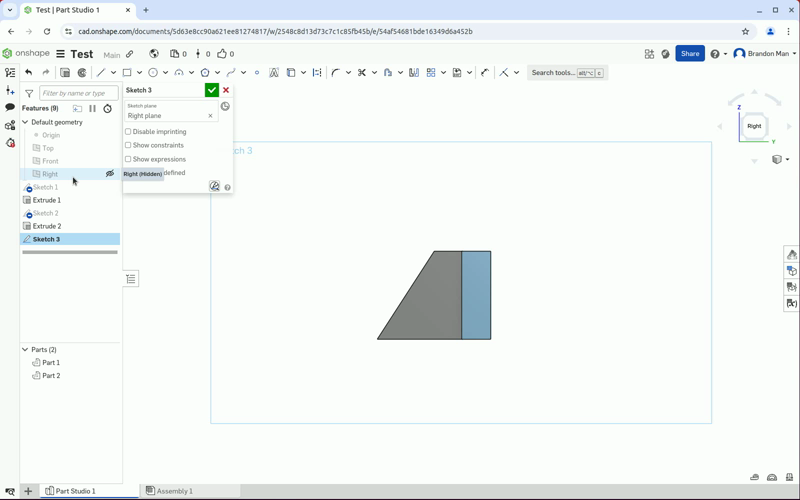
mouse_move(73, 352)
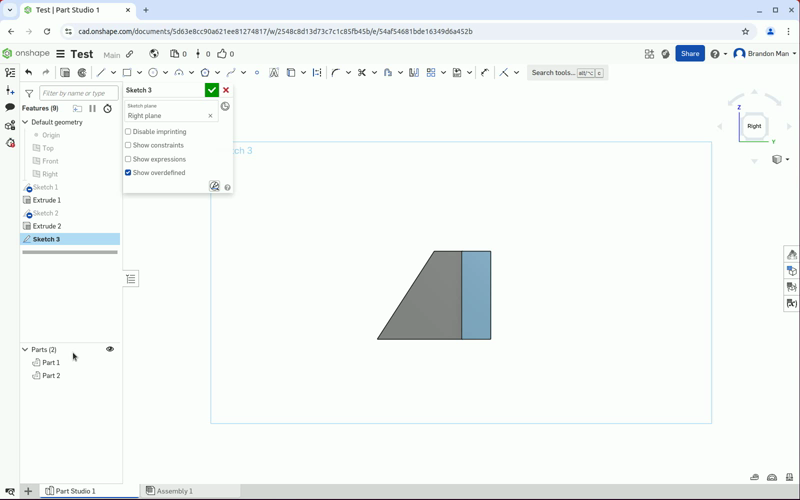
key(y)
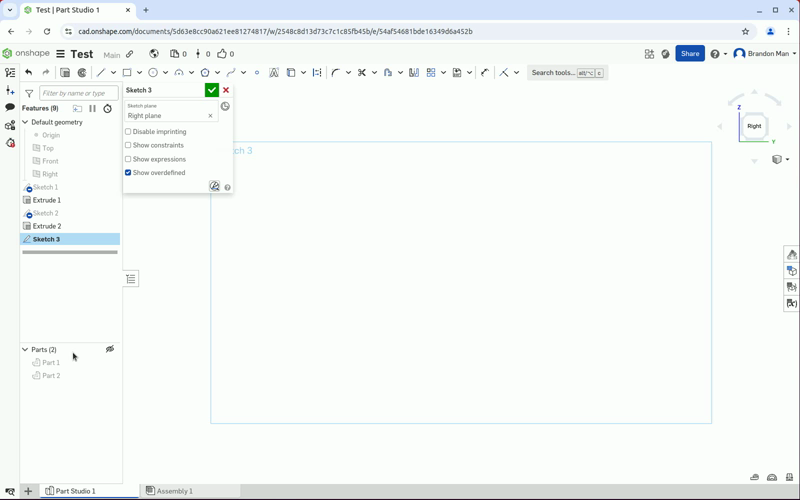
key(l)
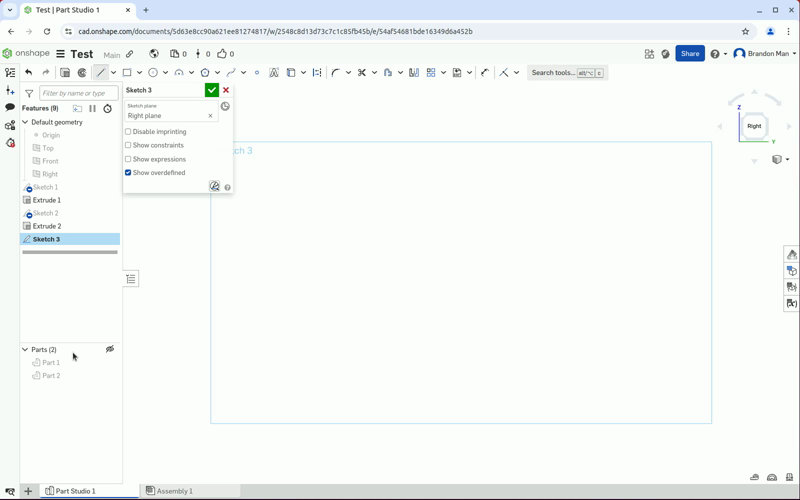
key_down(shift)
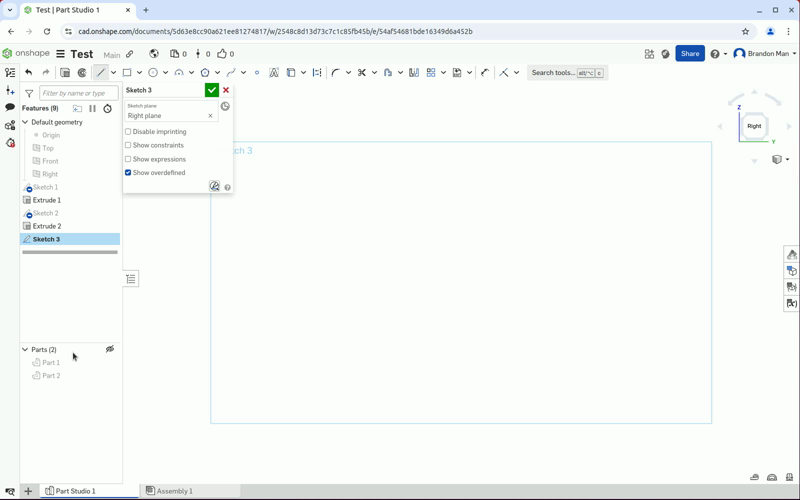
mouse_move(377, 339)
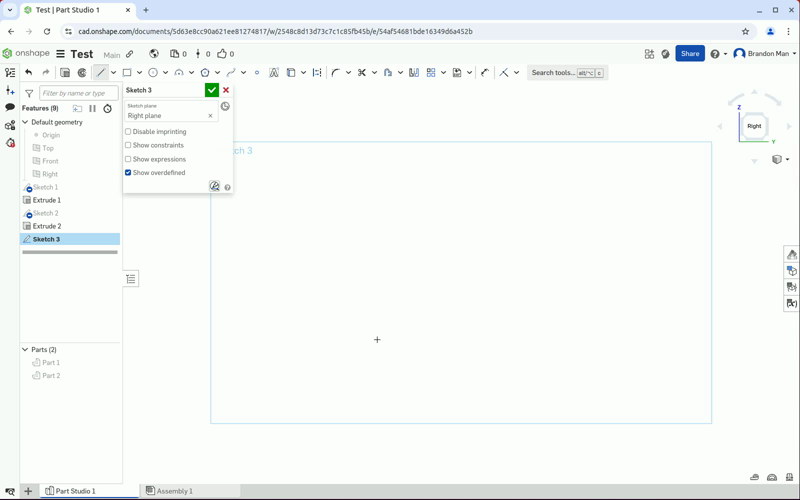
click(377, 339)
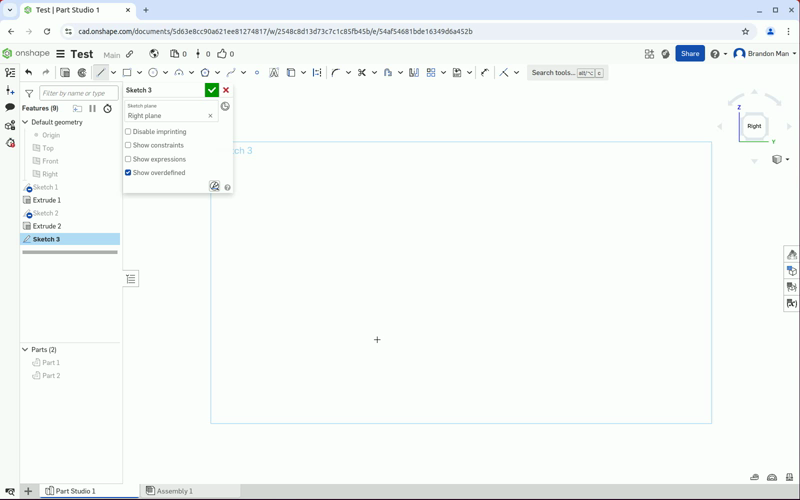
key_up(shift)
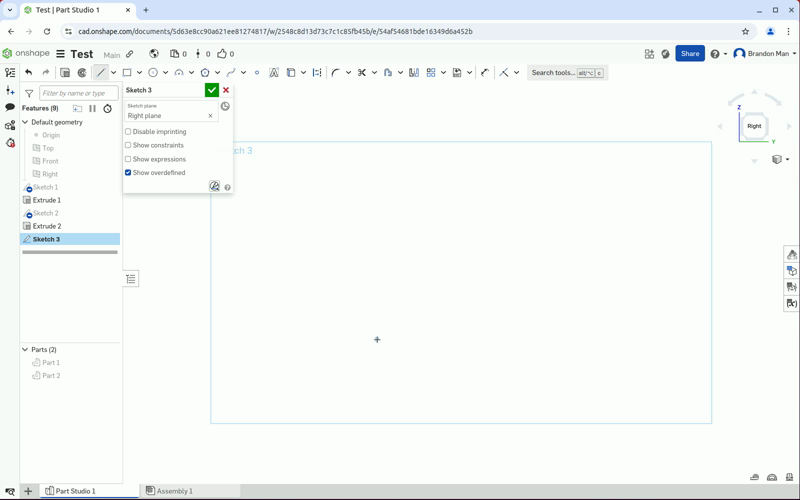
key_down(shift)
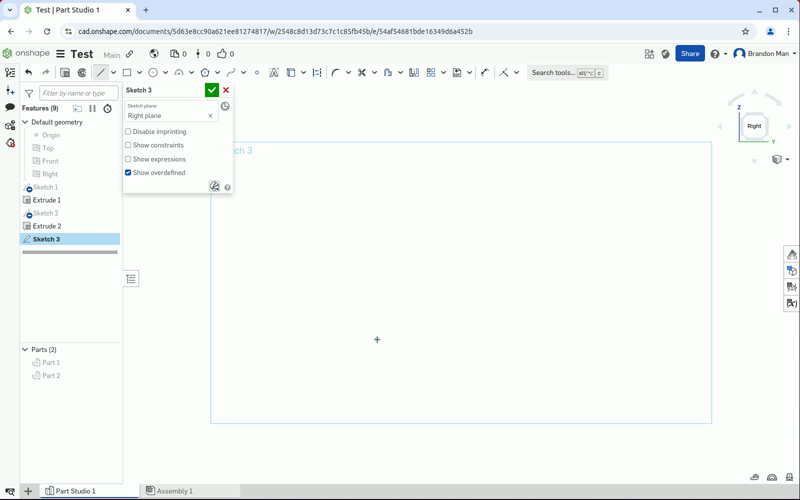
mouse_move(434, 251)
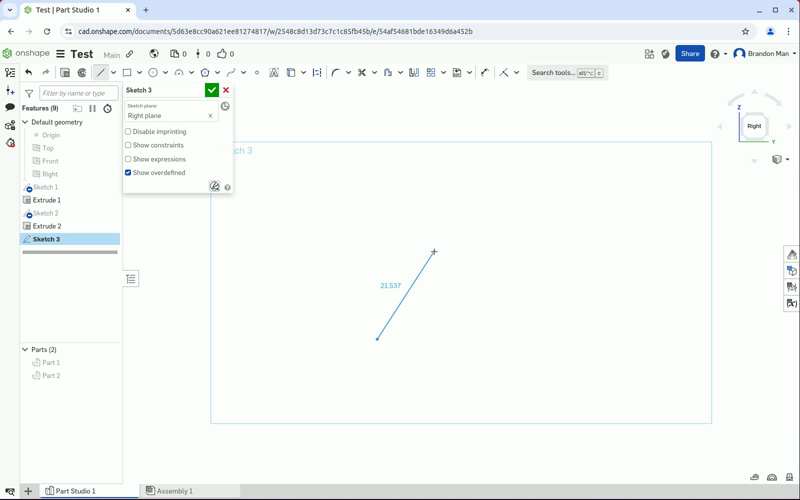
click(434, 251)
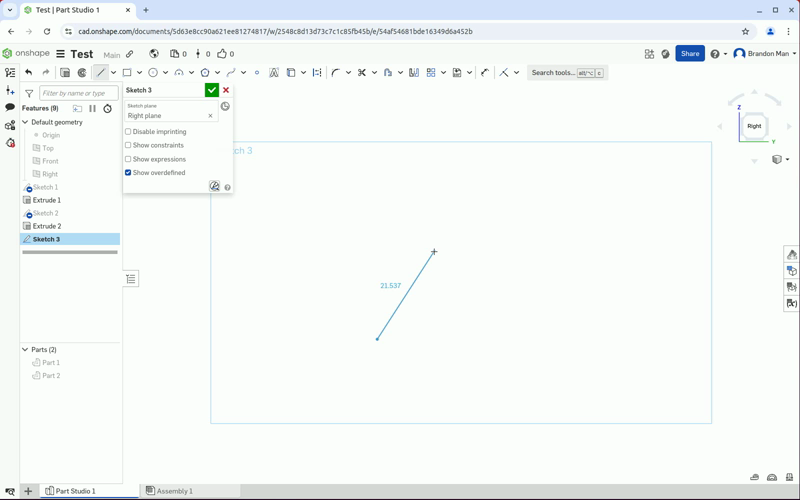
key_up(shift)
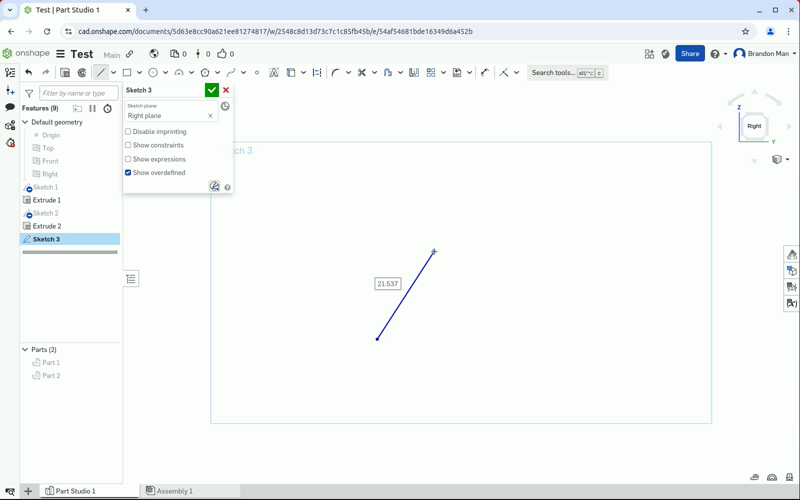
key_down(shift)
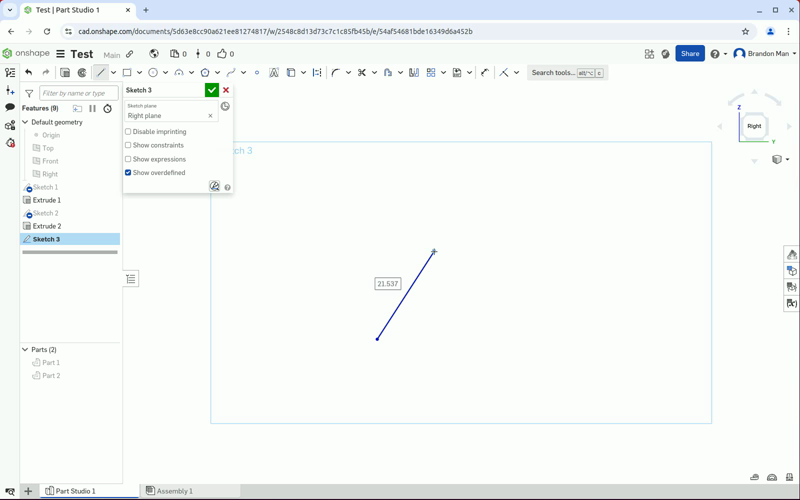
mouse_move(464, 251)
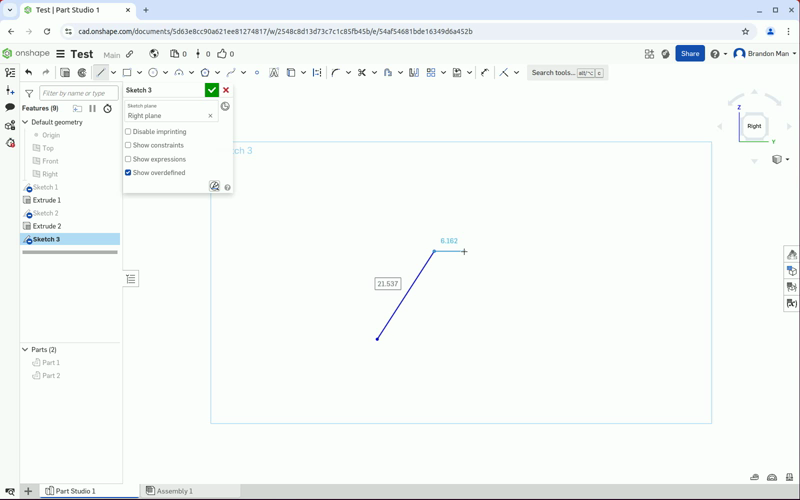
mouse_move(461, 251)
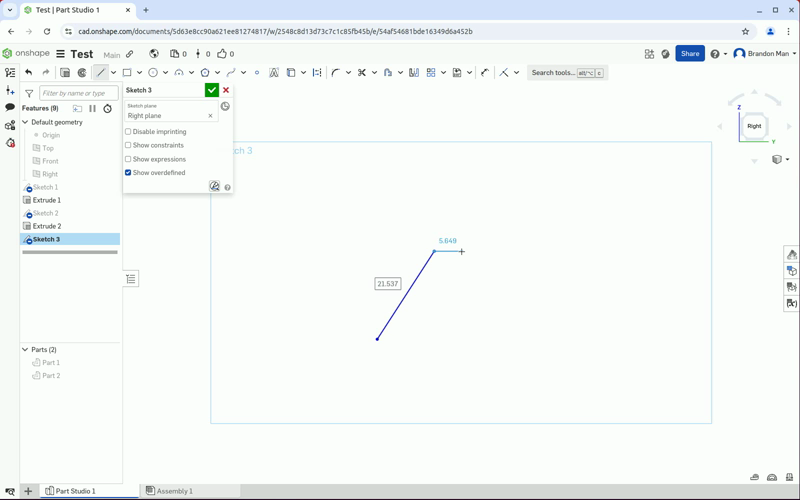
click(461, 251)
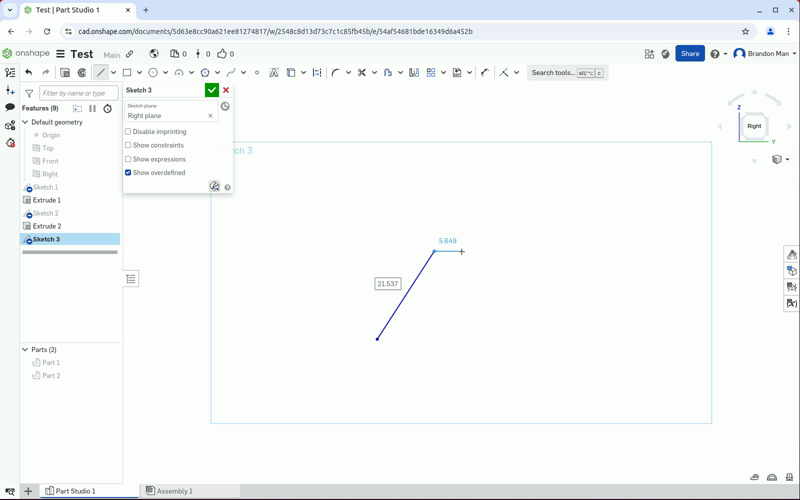
key_up(shift)
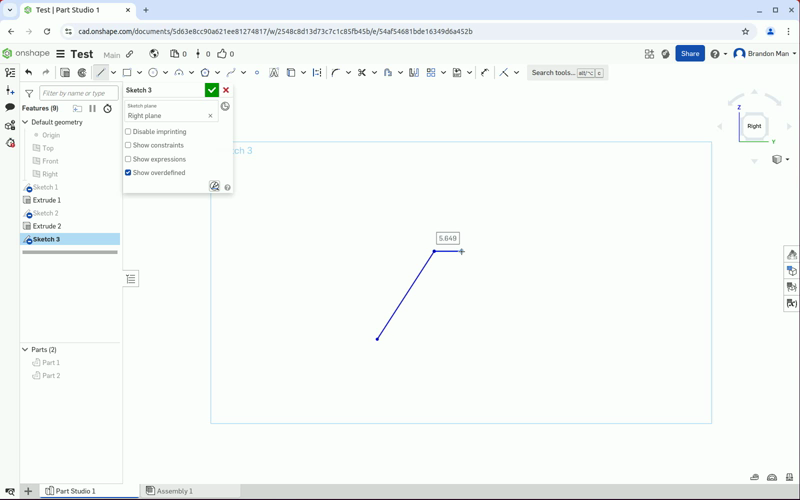
key_down(shift)
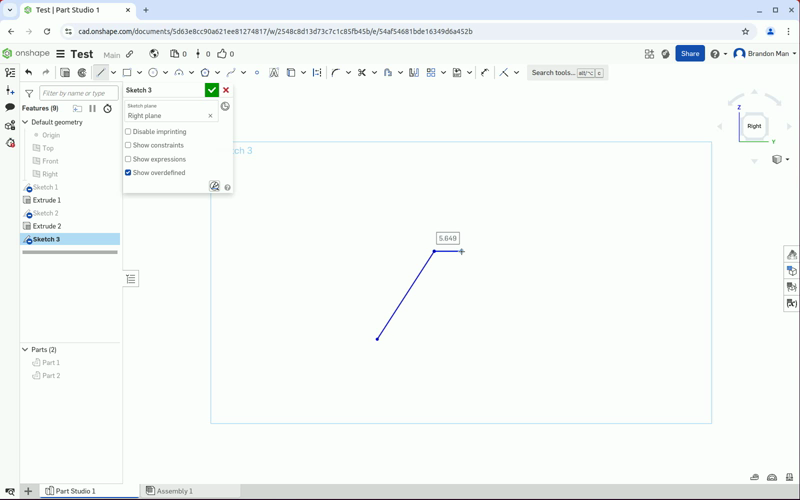
mouse_move(491, 251)
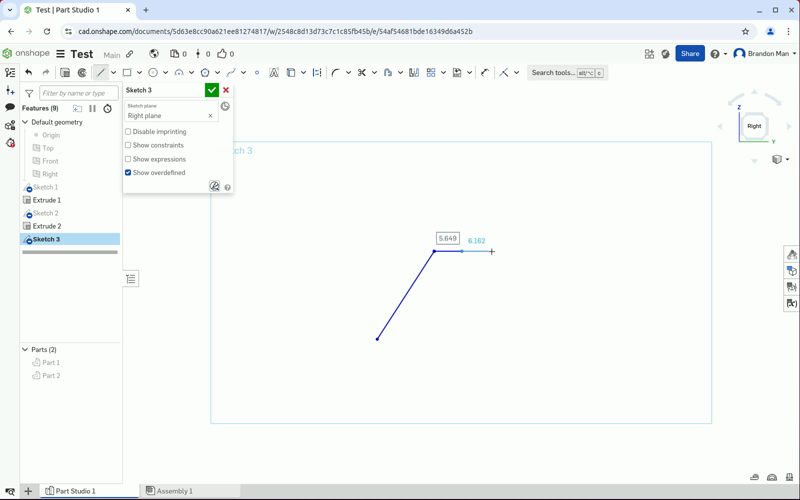
mouse_move(489, 251)
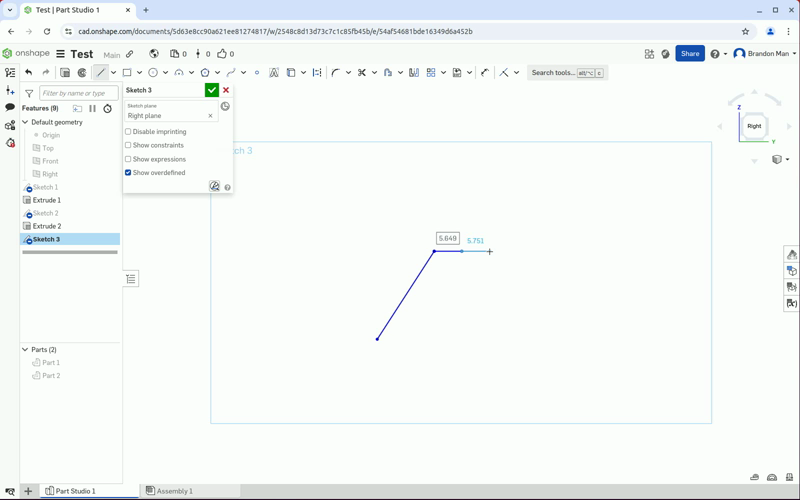
click(489, 251)
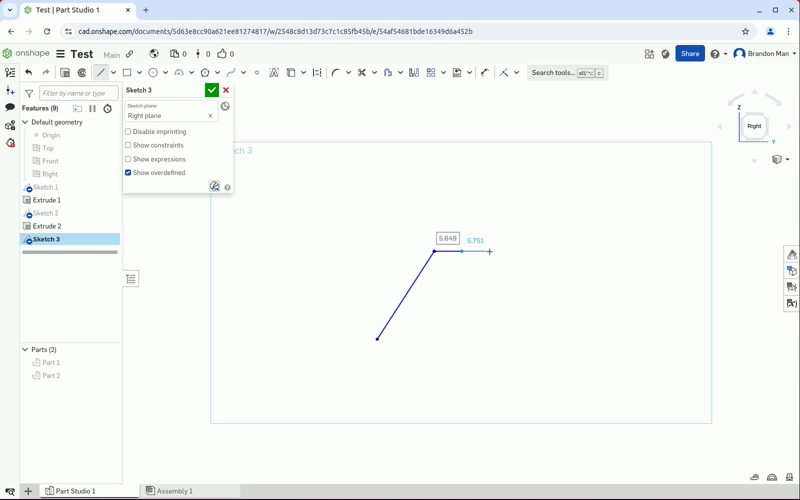
key_up(shift)
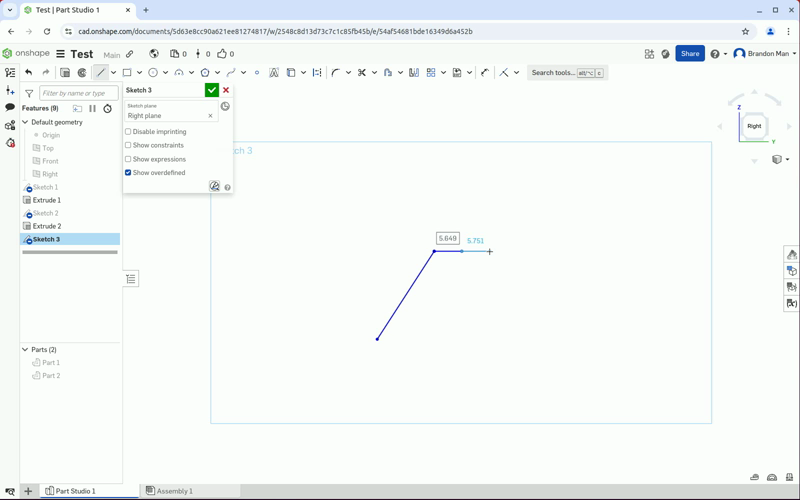
key_down(shift)
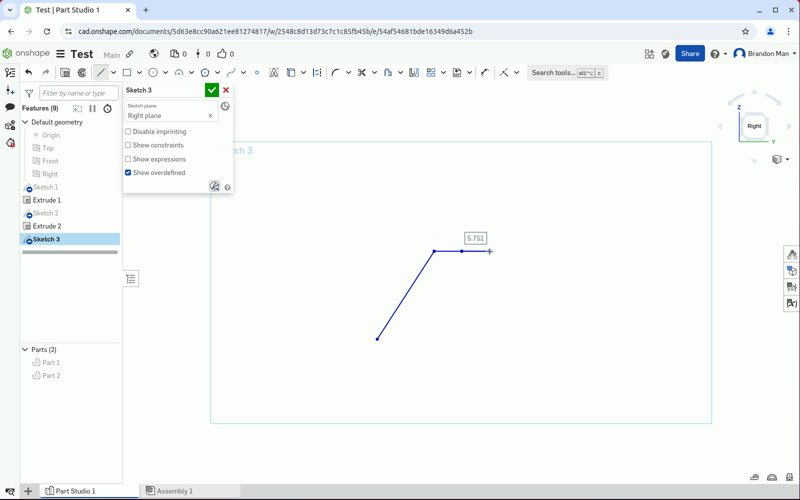
mouse_move(519, 251)
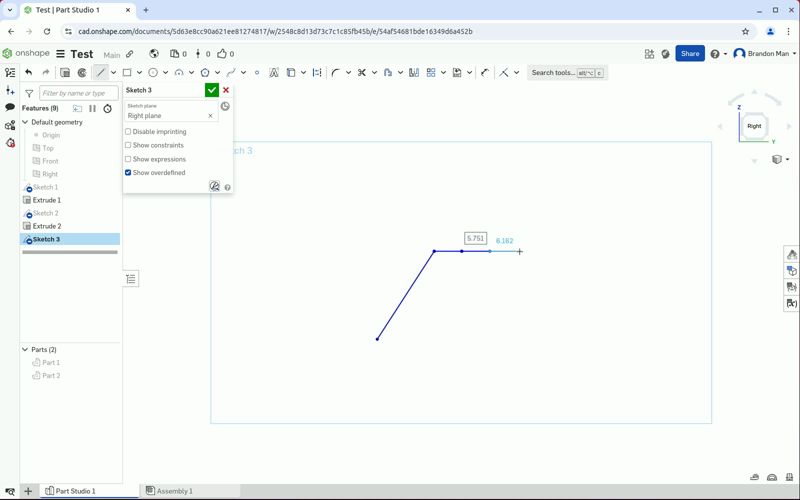
mouse_move(489, 226)
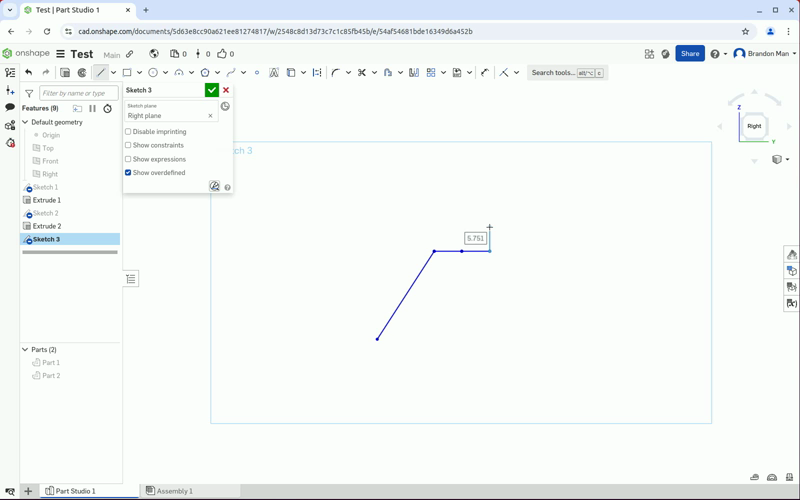
click(489, 226)
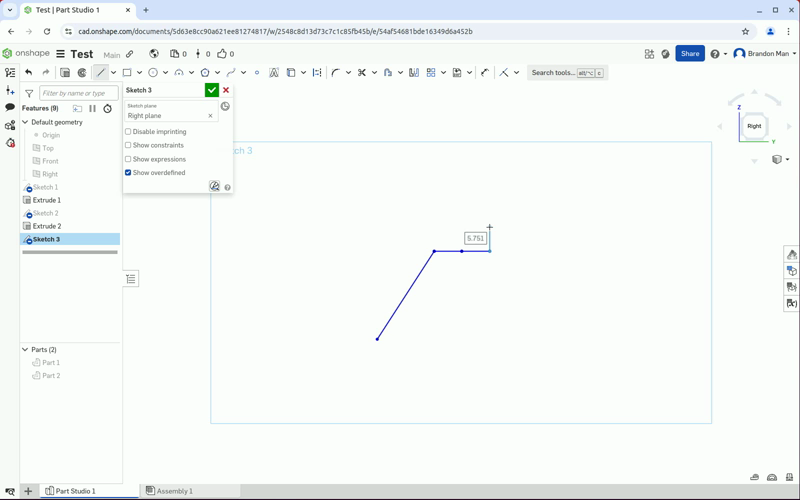
key_up(shift)
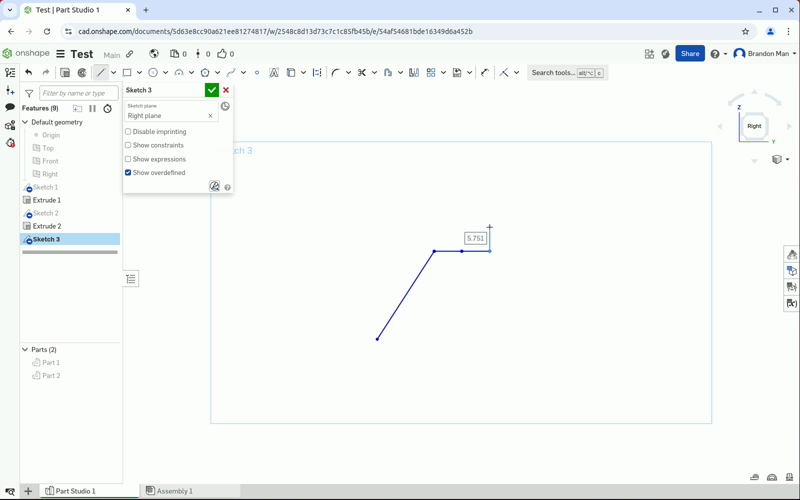
key_down(shift)
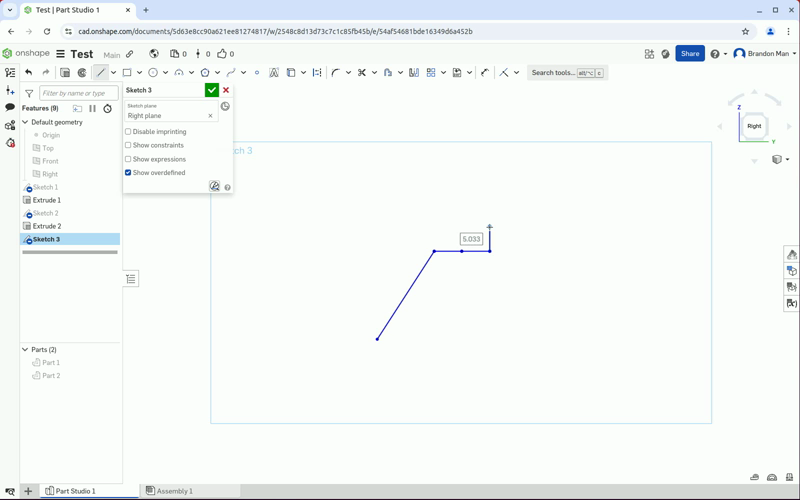
mouse_move(519, 226)
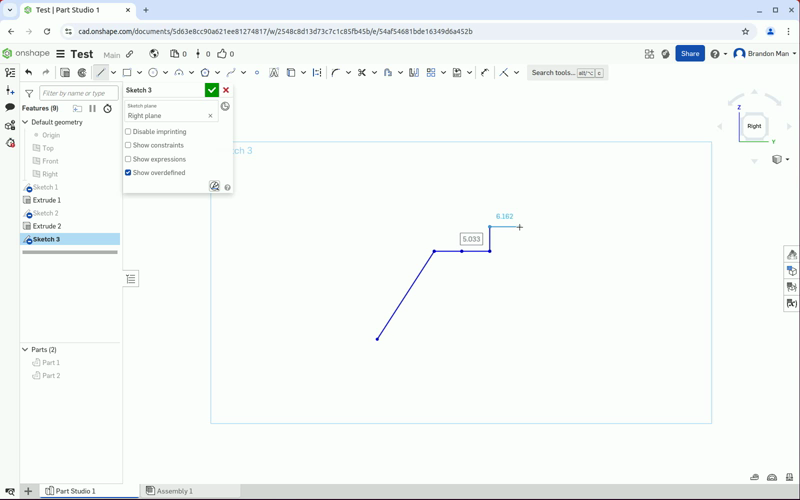
mouse_move(434, 226)
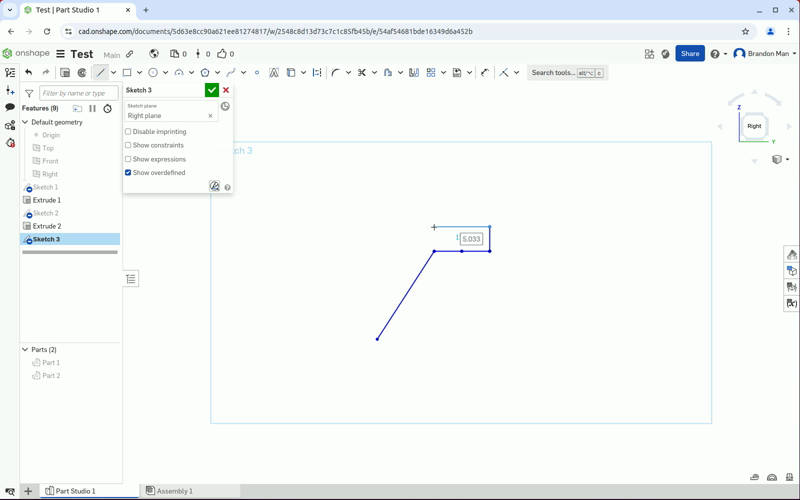
click(434, 226)
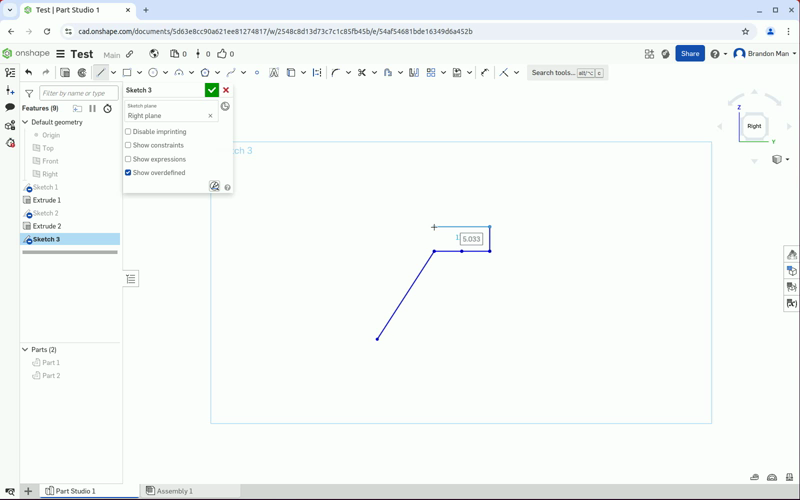
key_up(shift)
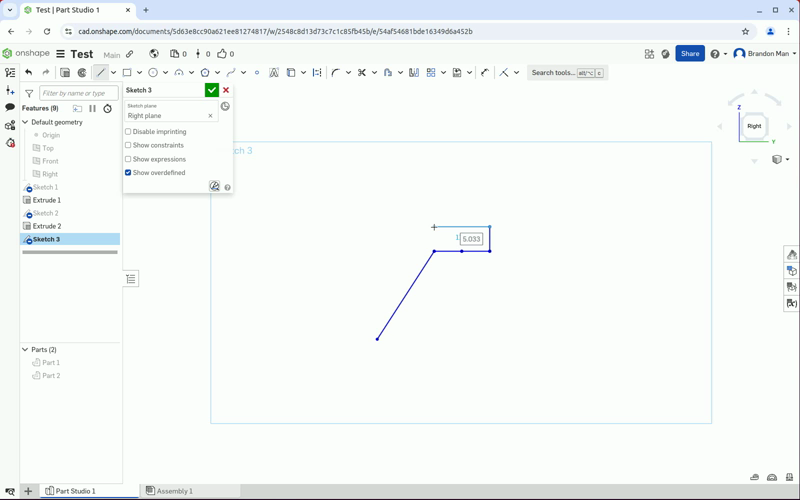
key_down(shift)
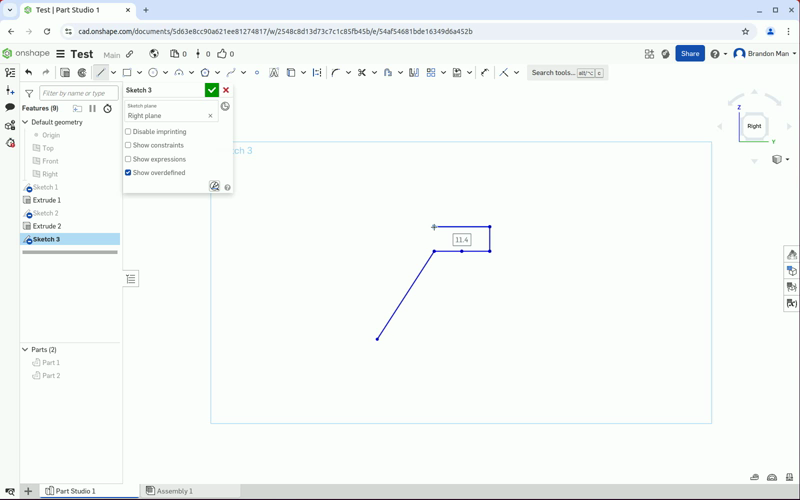
mouse_move(377, 282)
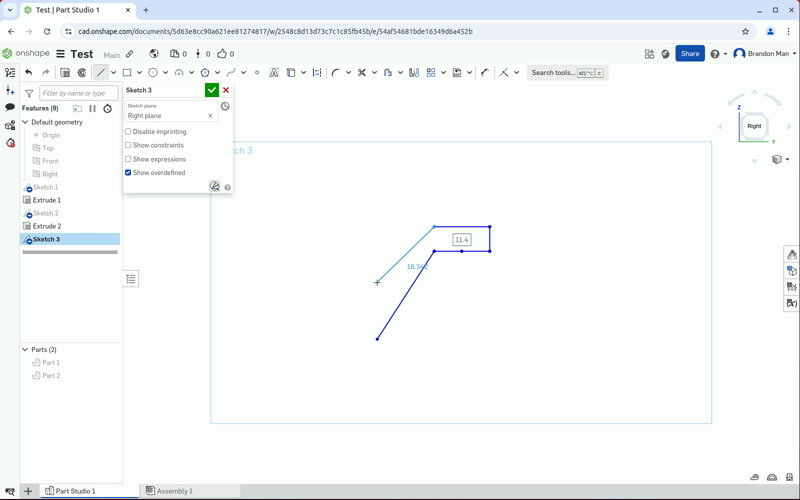
click(377, 282)
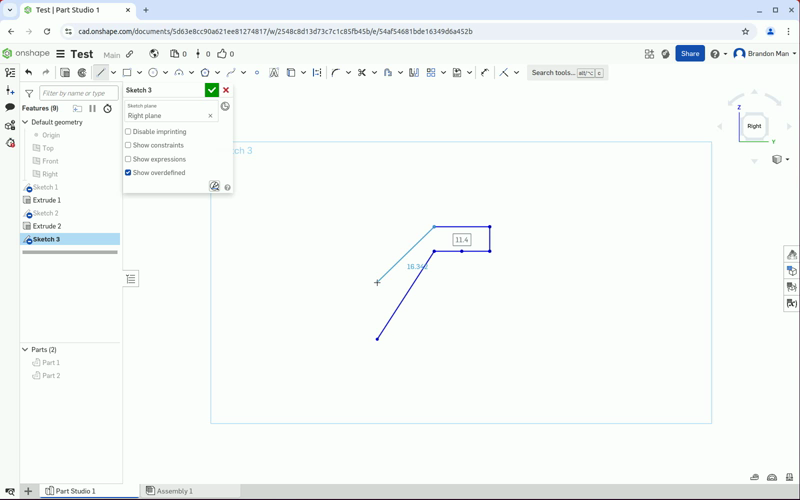
key_up(shift)
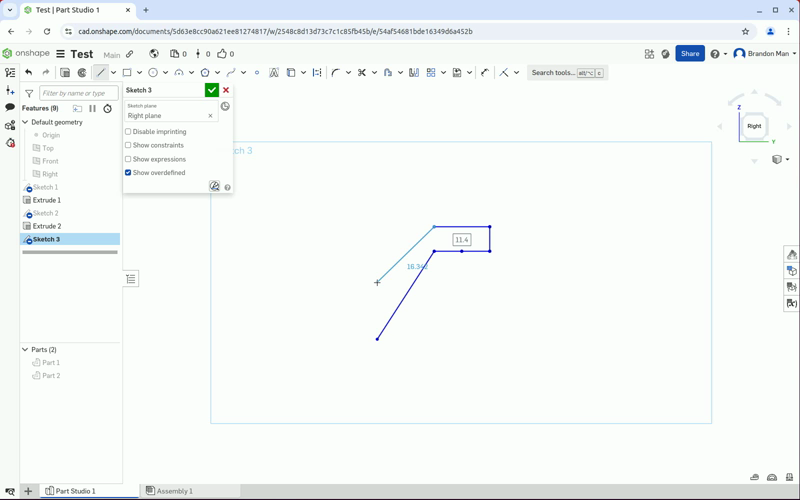
mouse_move(407, 282)
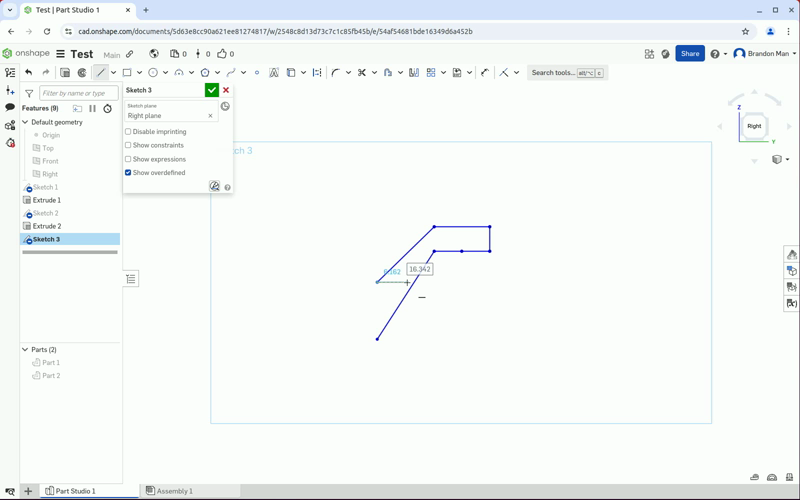
key_down(shift)
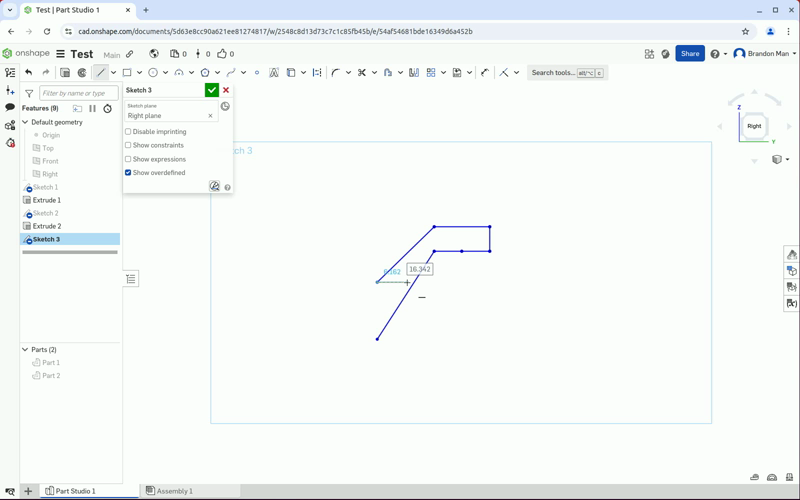
mouse_move(377, 339)
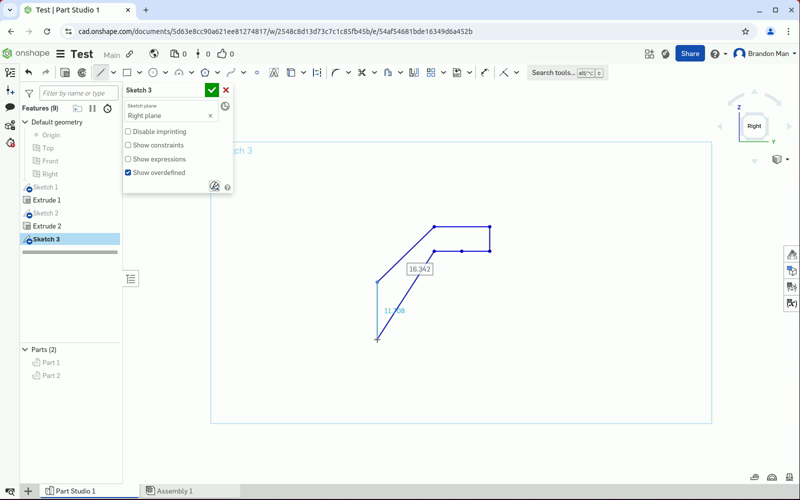
key_up(shift)
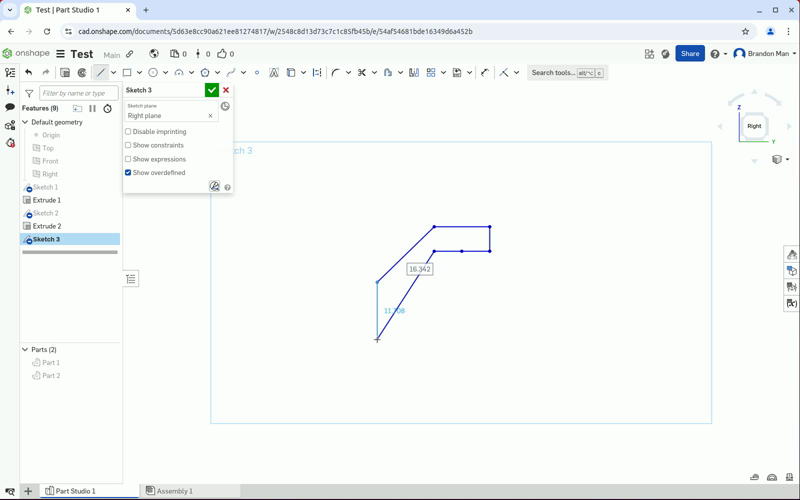
click(377, 339)
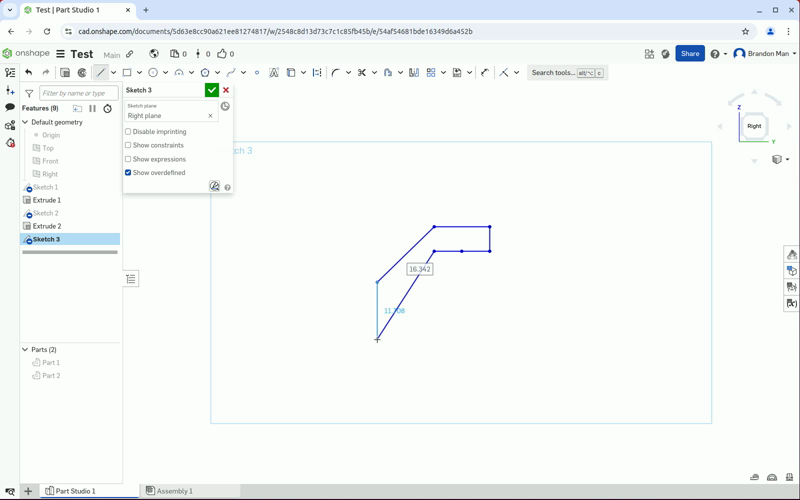
key(esc)
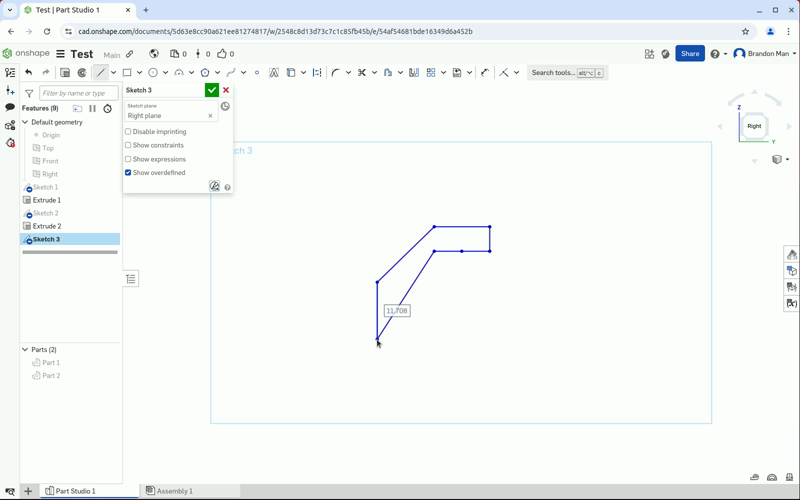
mouse_move(459, 231)
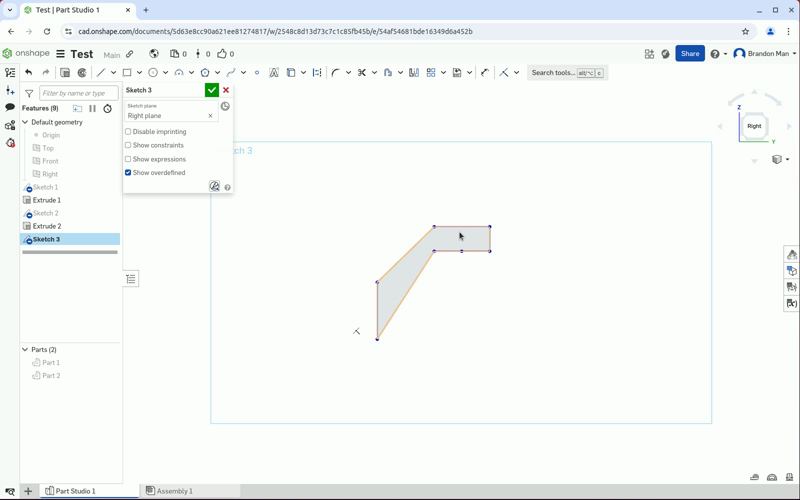
click(459, 231)
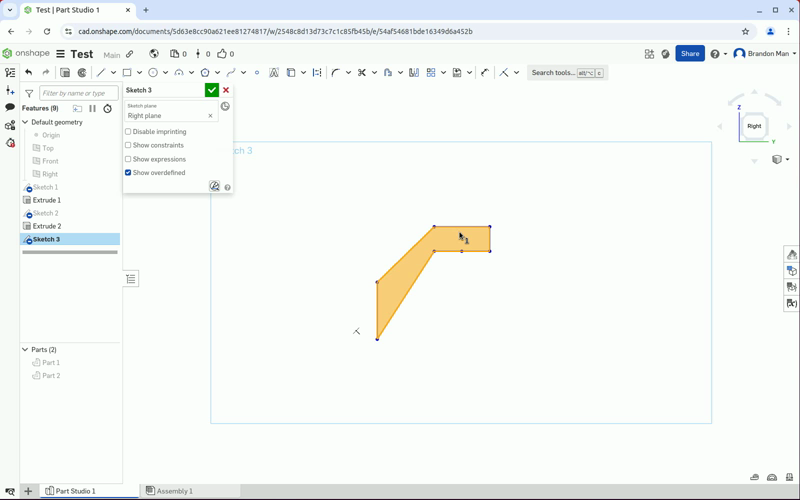
mouse_move(73, 352)
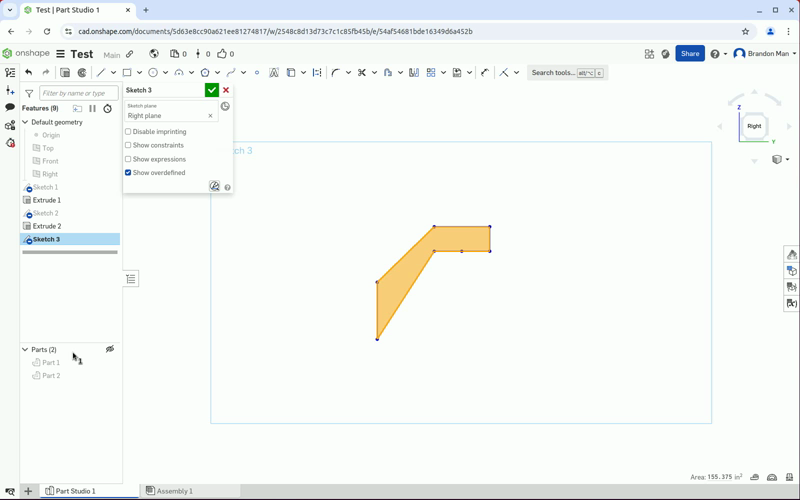
key(shift+y)
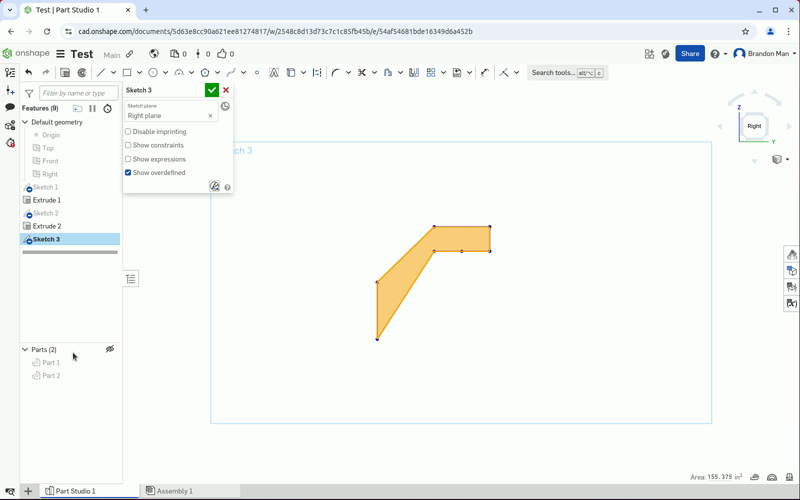
key(shift+e)
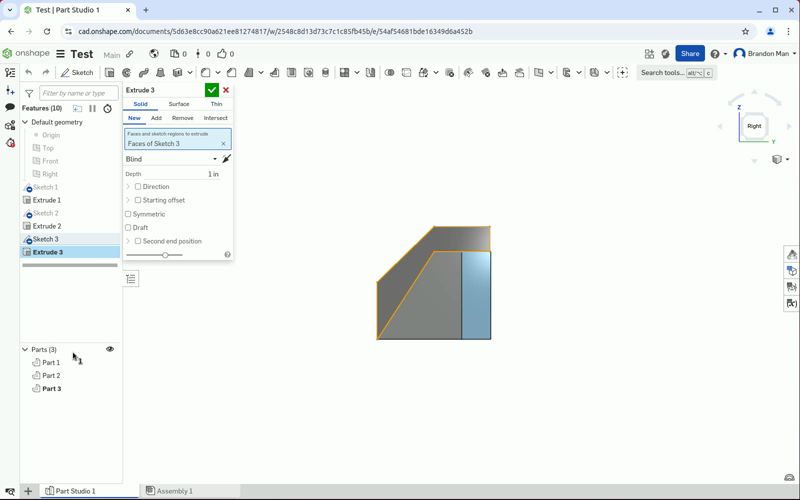
mouse_move(143, 106)
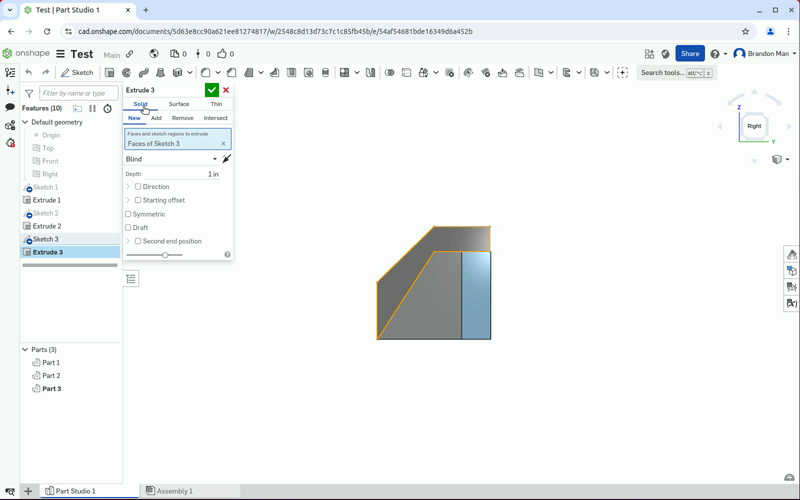
click(143, 106)
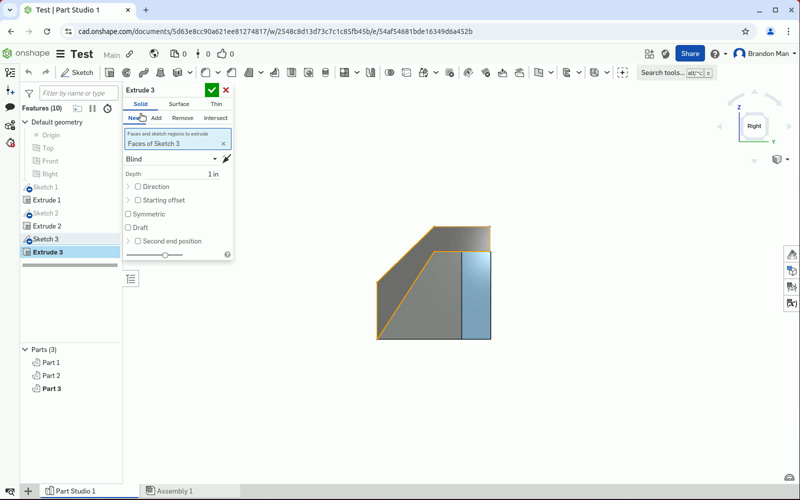
mouse_move(137, 120)
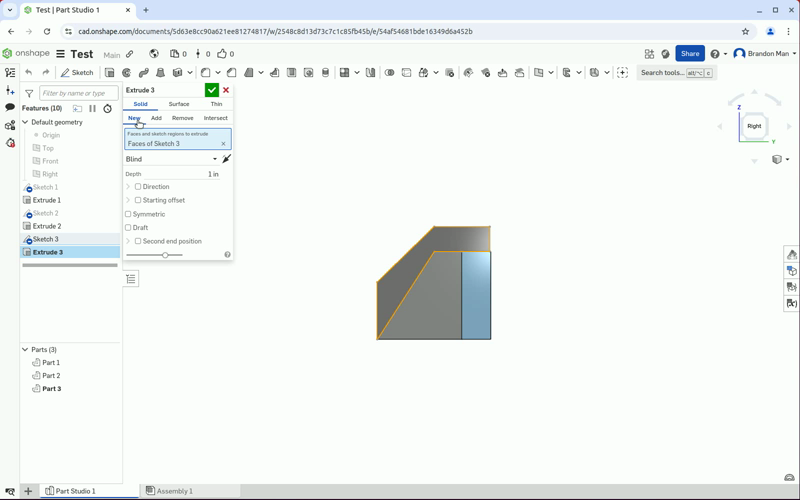
click(137, 120)
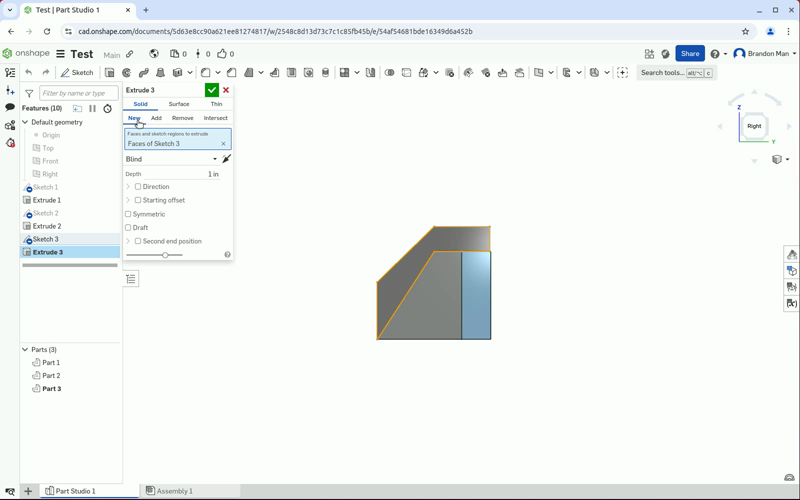
key(tab, 4)
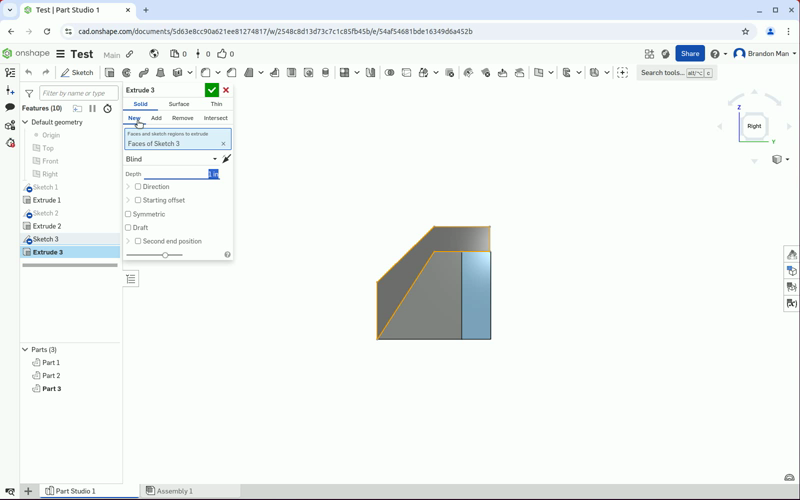
text(11.554)
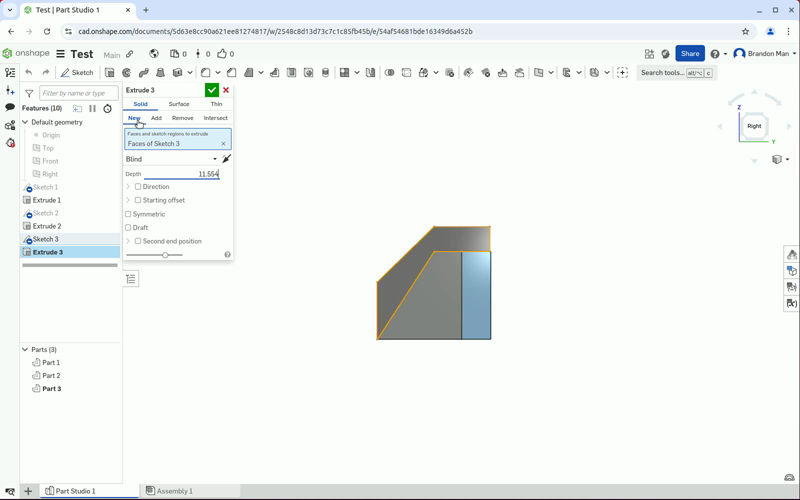
key(enter)
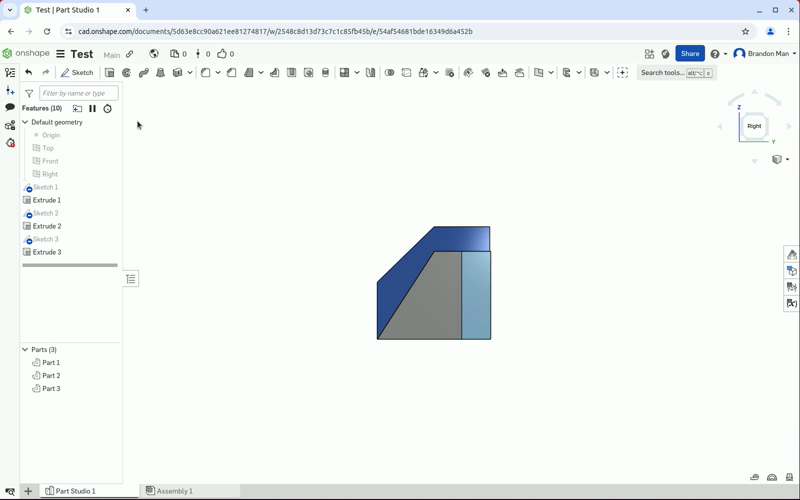
key(shift+h)
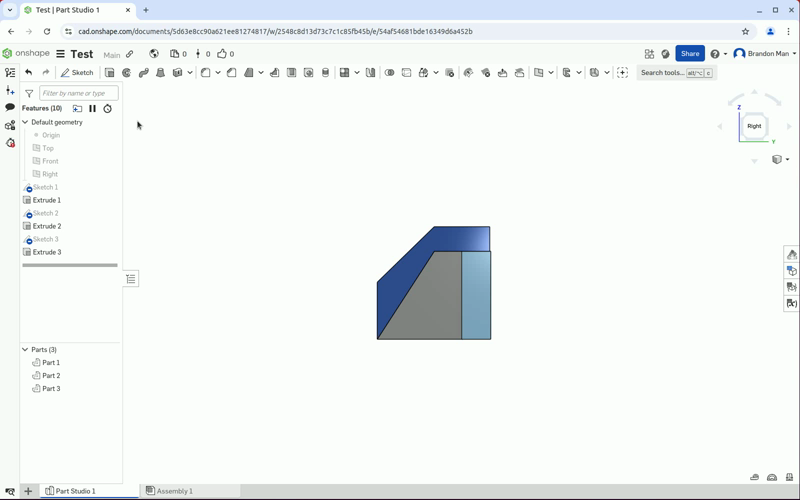
key(shift+h)
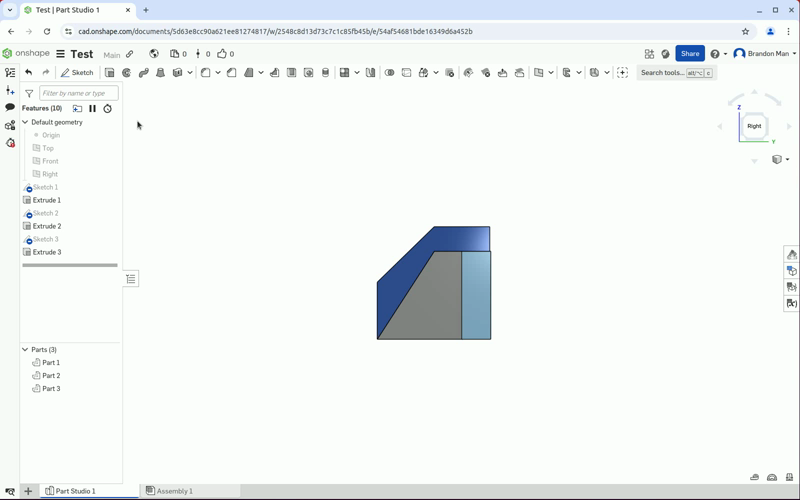
mouse_move(73, 189)
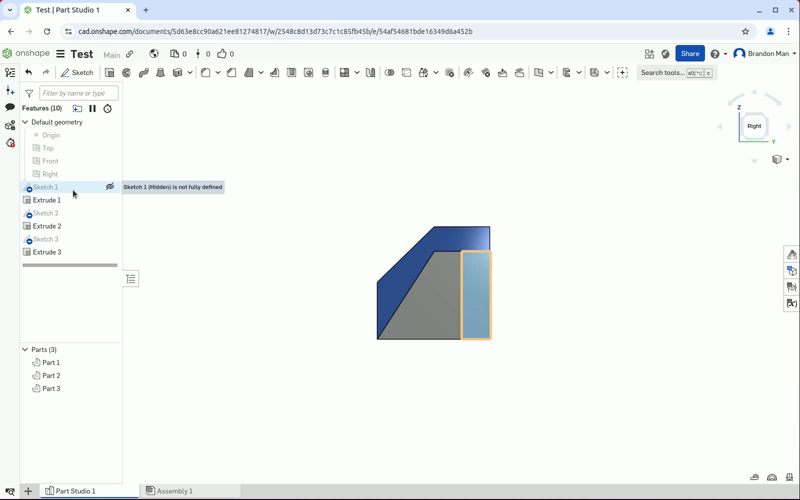
click(73, 189)
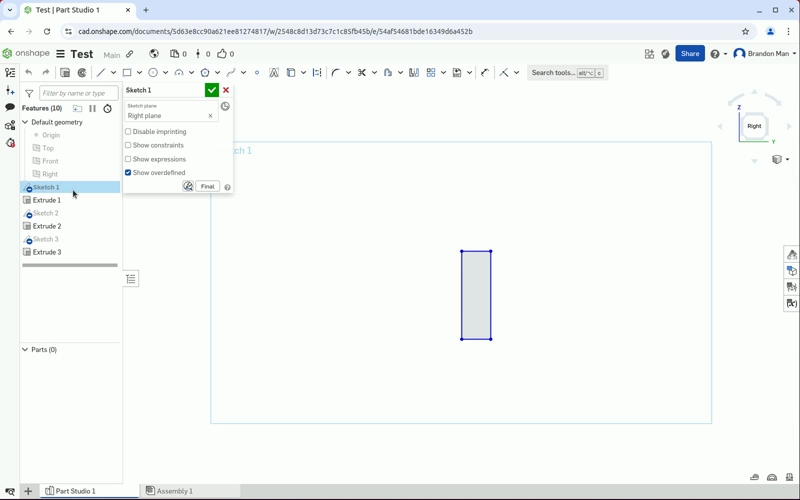
mouse_move(229, 92)
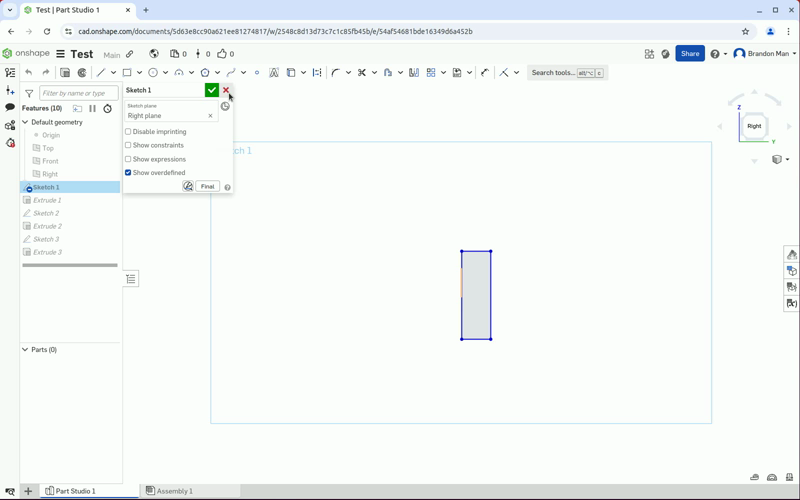
click(229, 92)
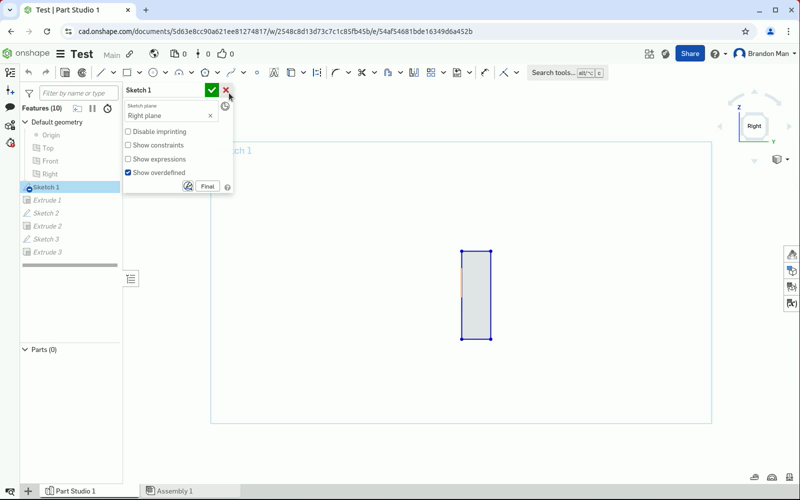
key(shift+s)
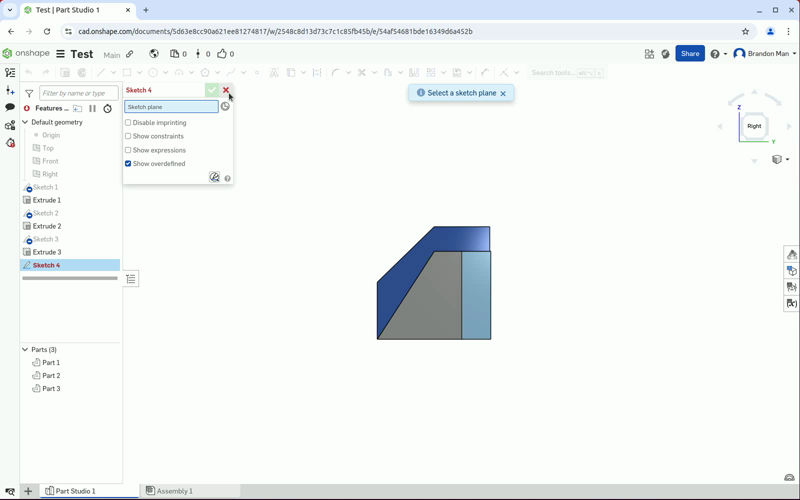
mouse_move(73, 176)
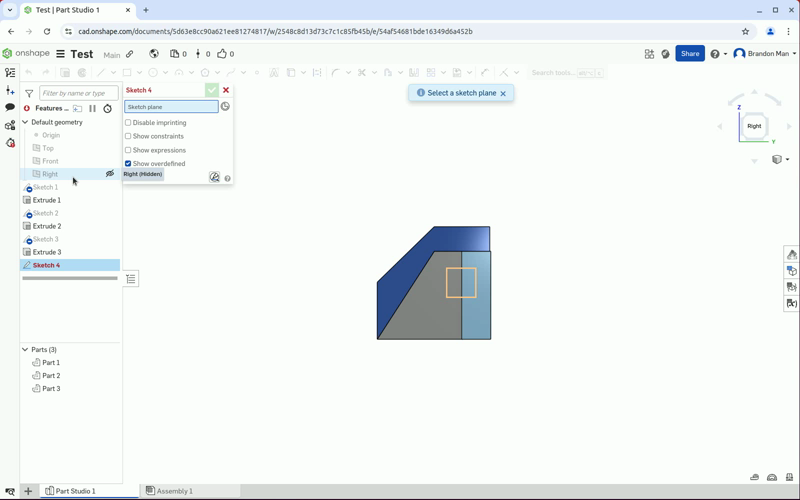
click(73, 176)
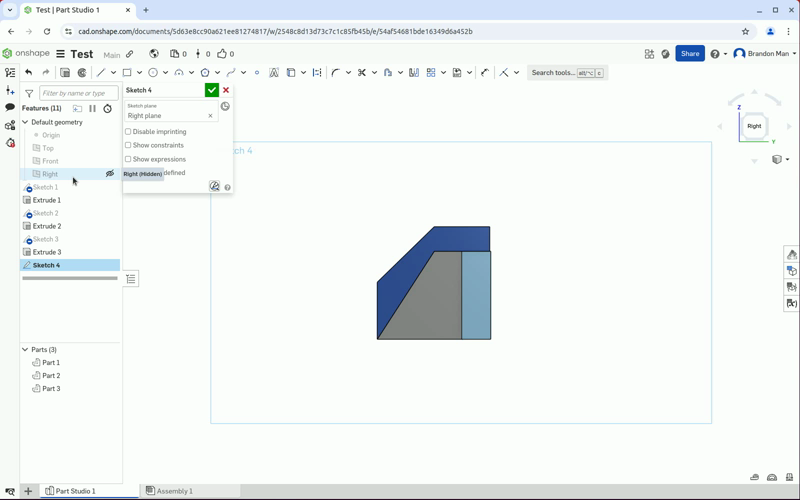
mouse_move(73, 352)
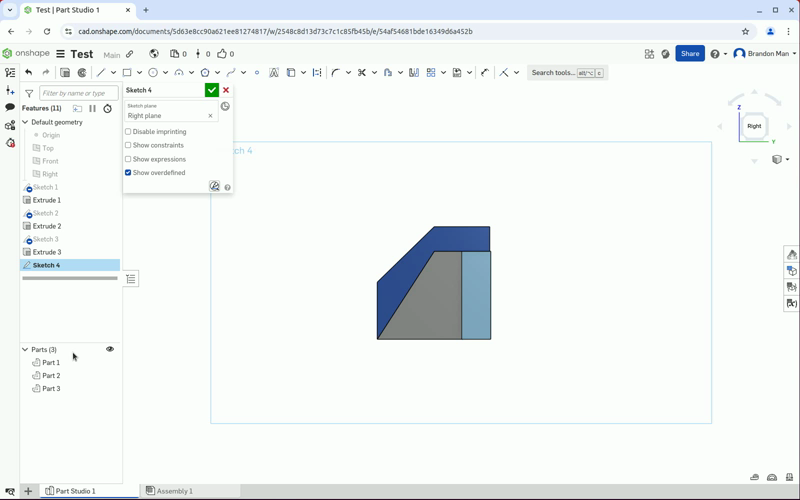
key(y)
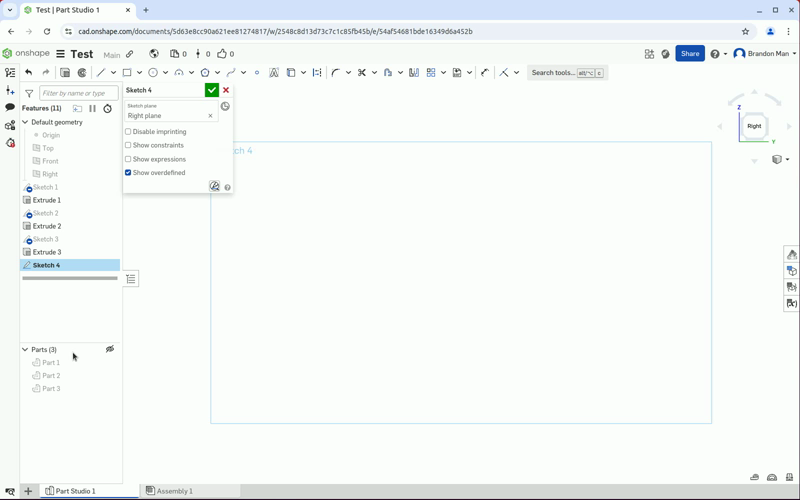
key(l)
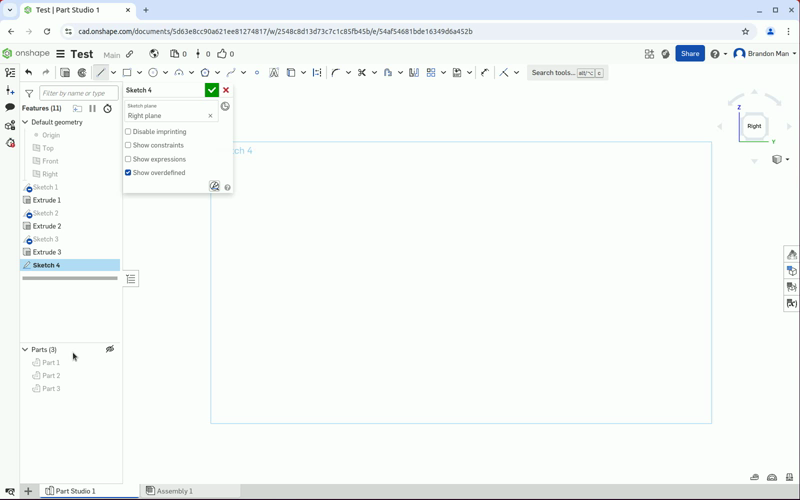
key_down(shift)
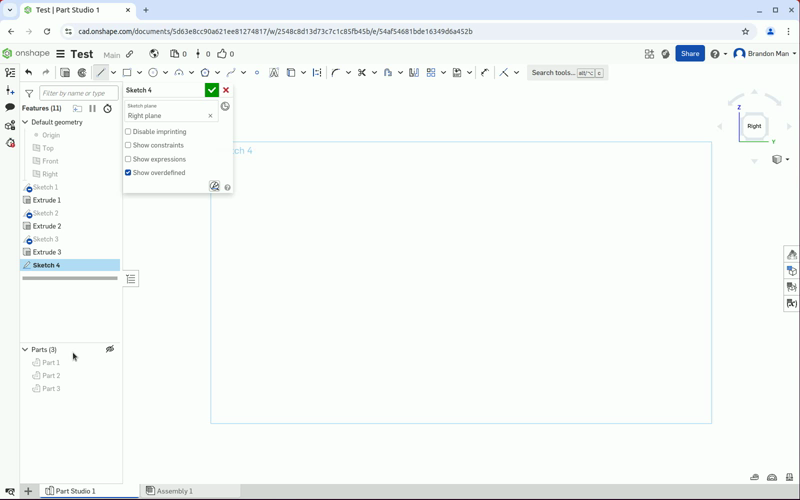
mouse_move(461, 339)
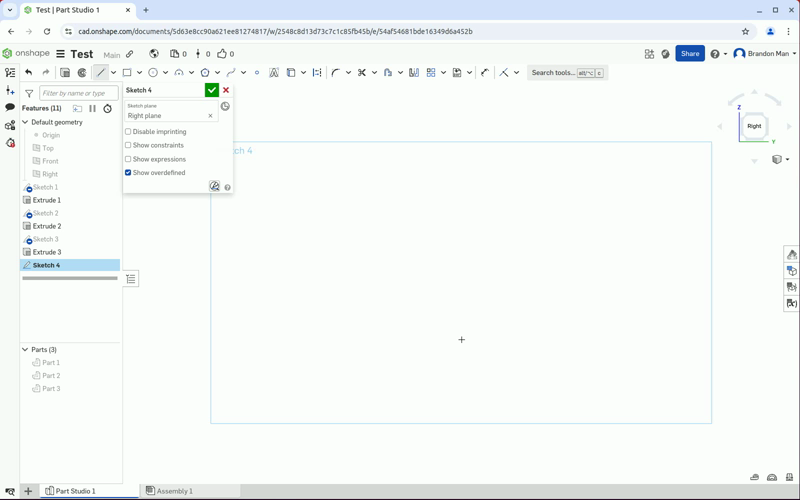
click(461, 339)
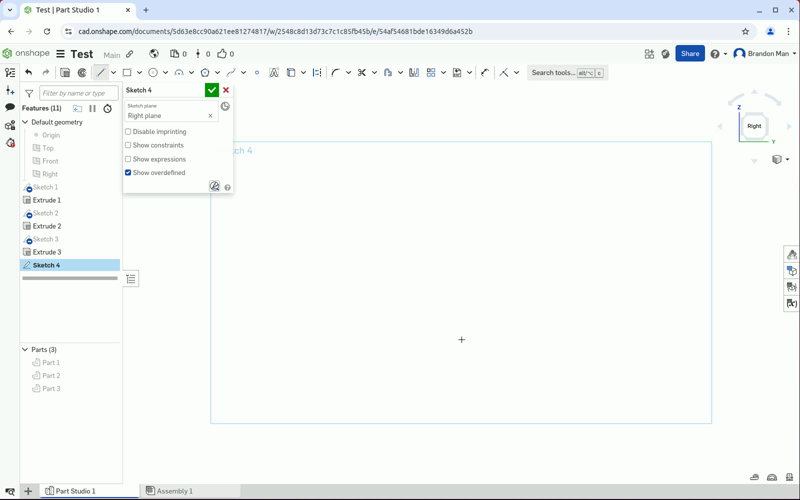
key_up(shift)
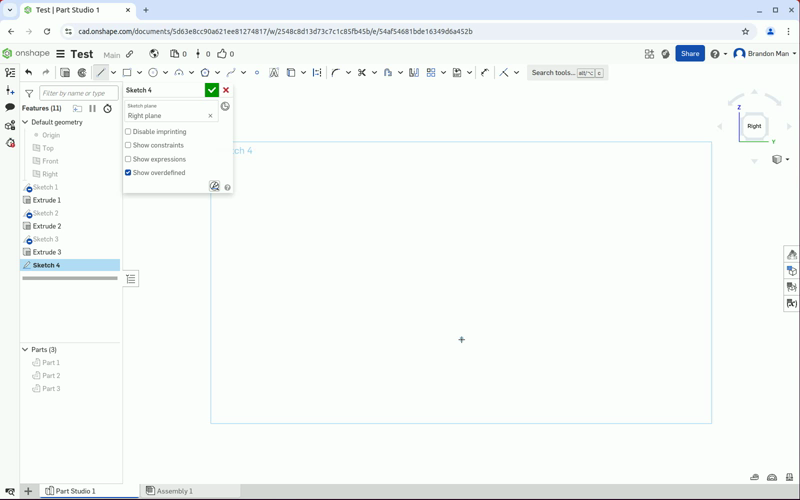
key_down(shift)
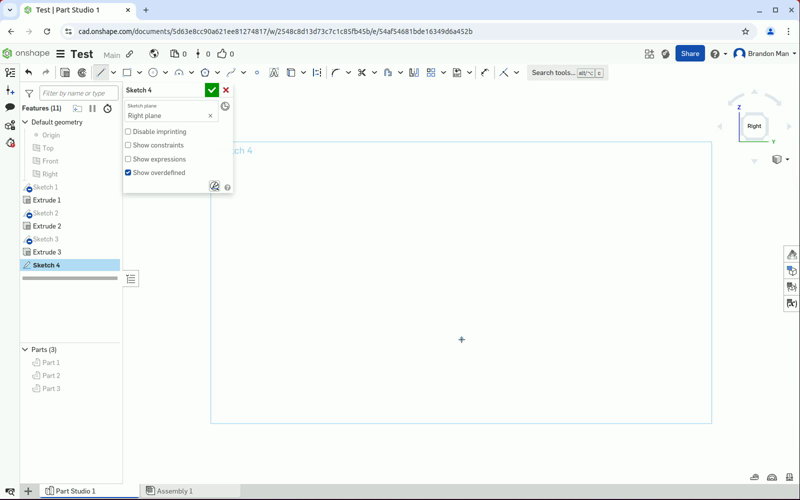
mouse_move(492, 339)
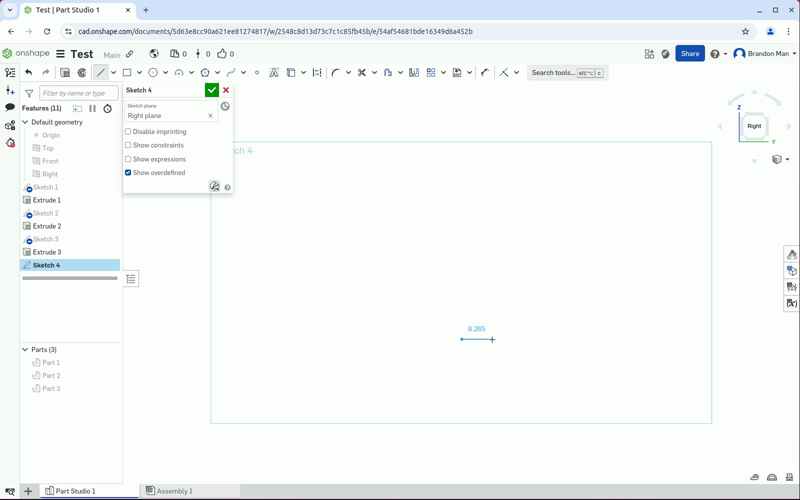
mouse_move(490, 339)
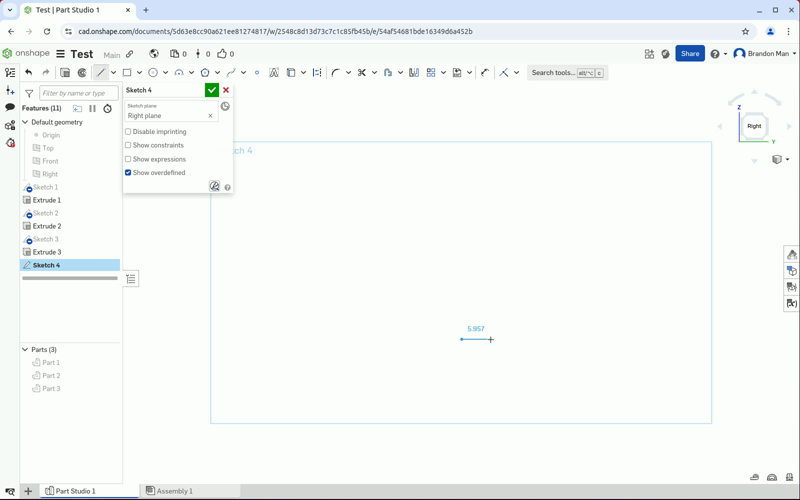
click(490, 339)
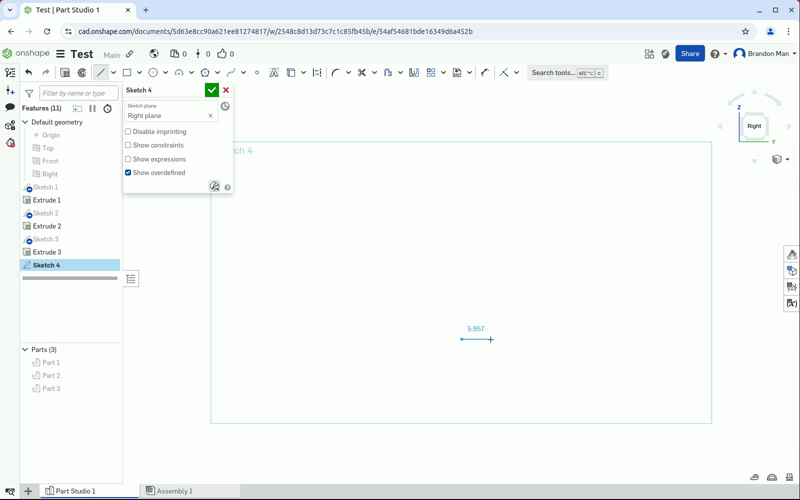
key_up(shift)
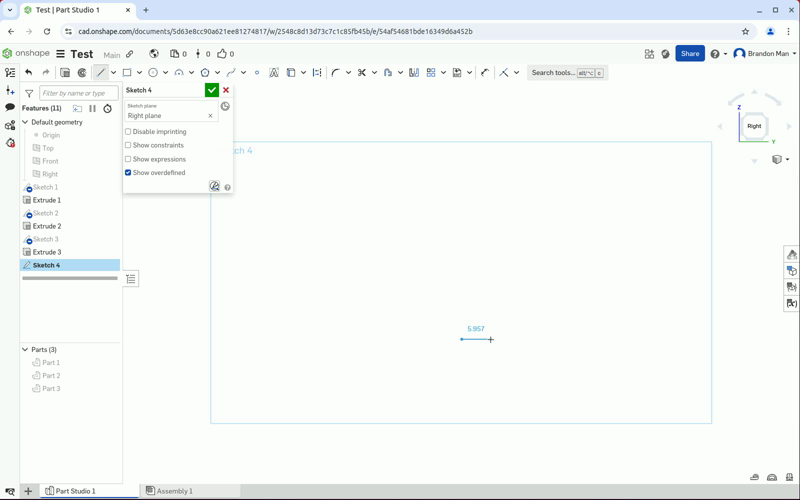
key_down(shift)
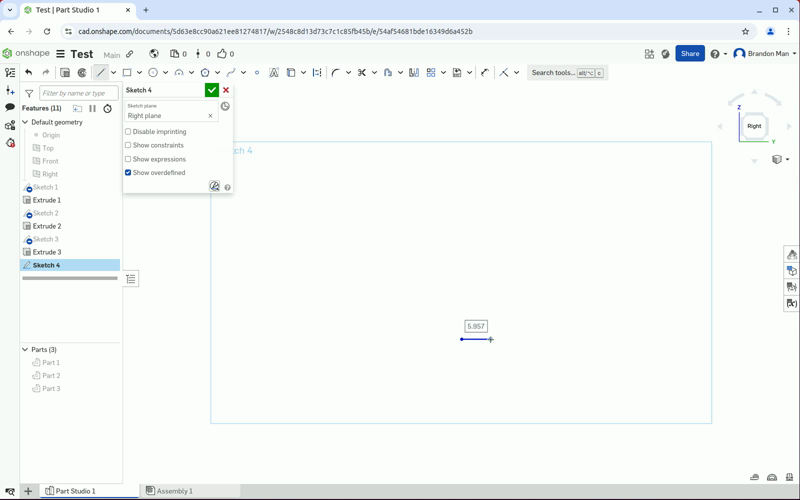
mouse_move(490, 251)
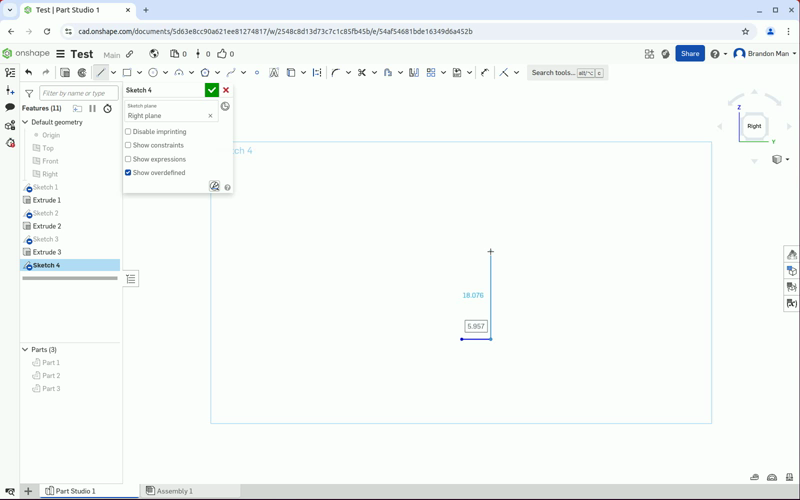
click(490, 251)
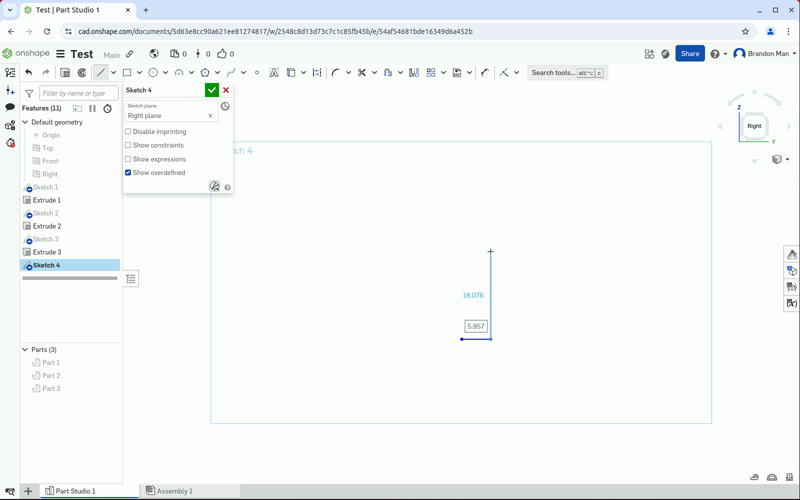
key_up(shift)
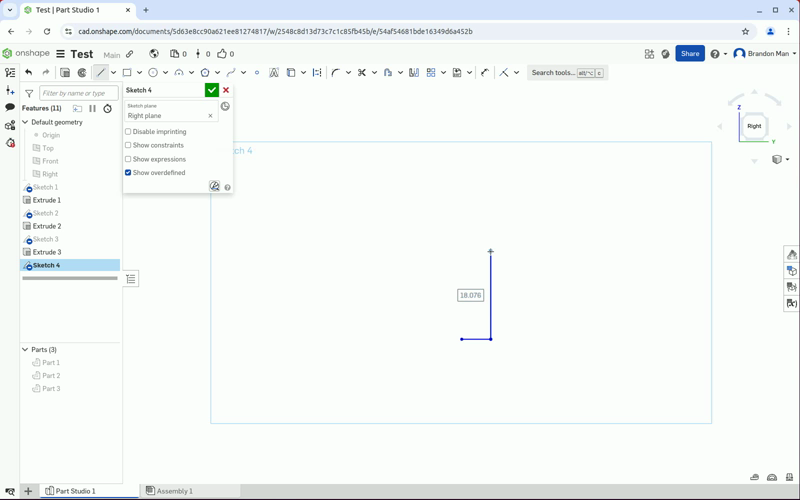
key_down(shift)
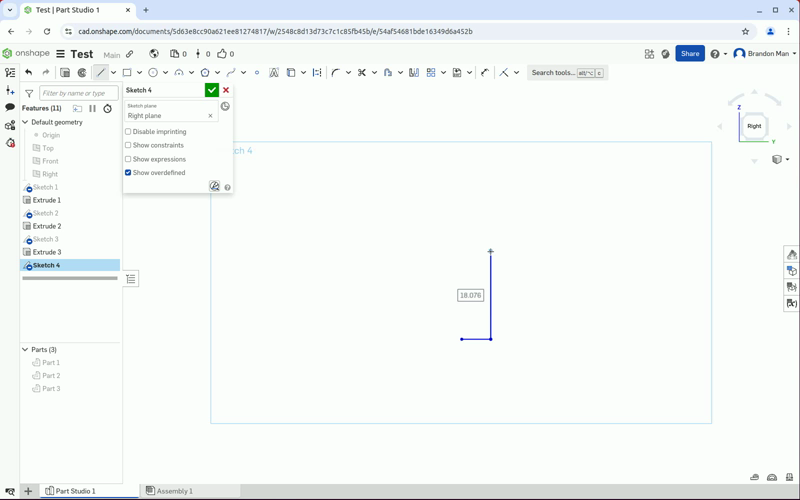
mouse_move(520, 251)
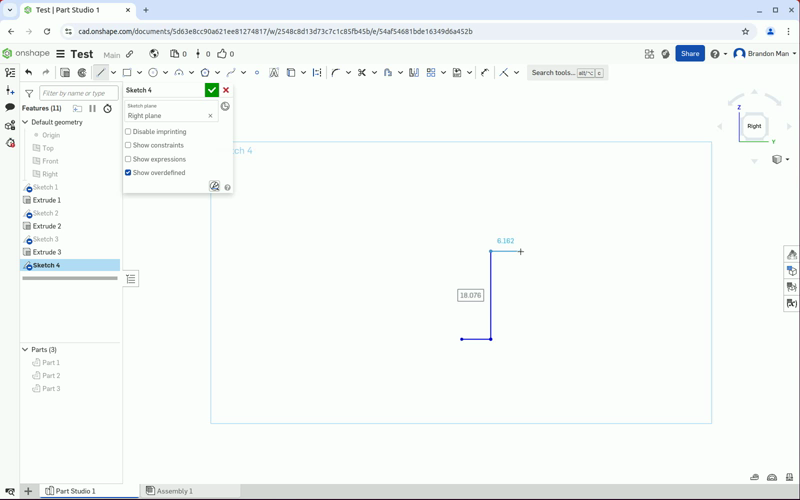
mouse_move(461, 251)
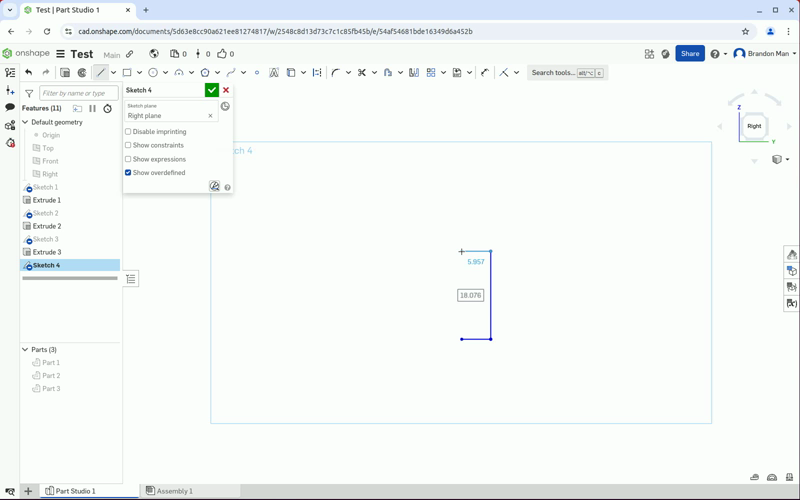
click(461, 251)
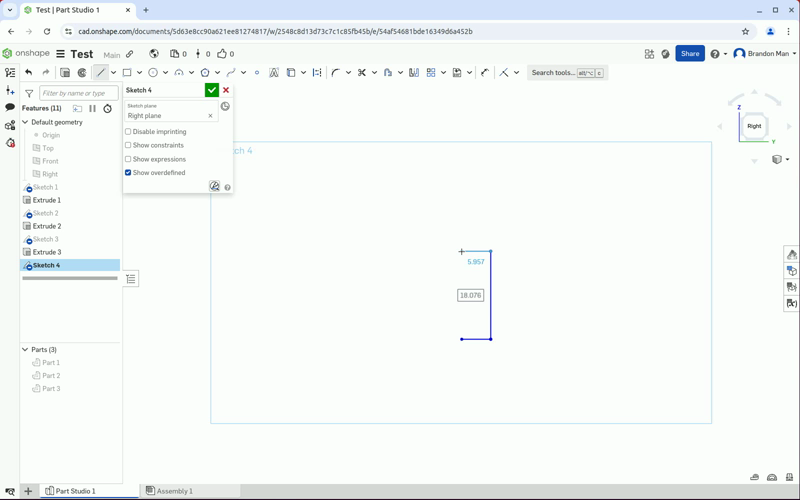
key_up(shift)
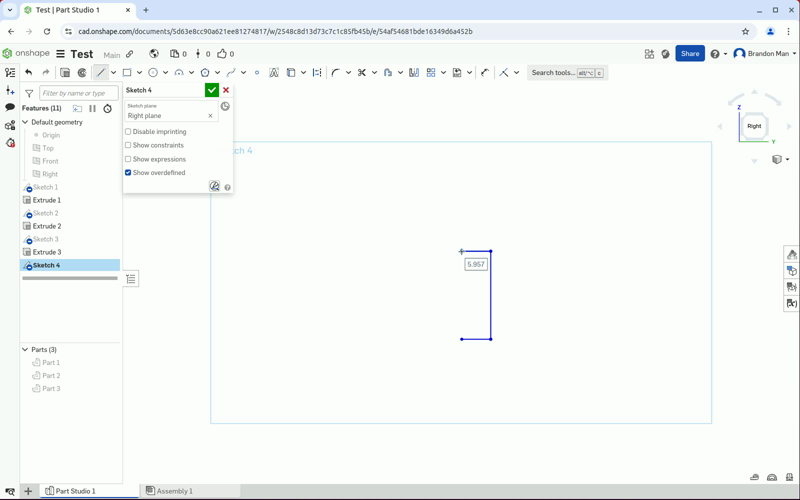
key_down(shift)
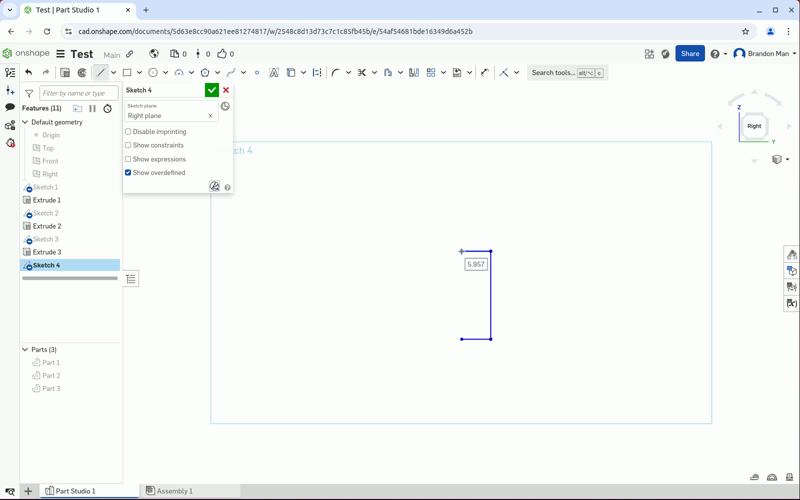
mouse_move(461, 339)
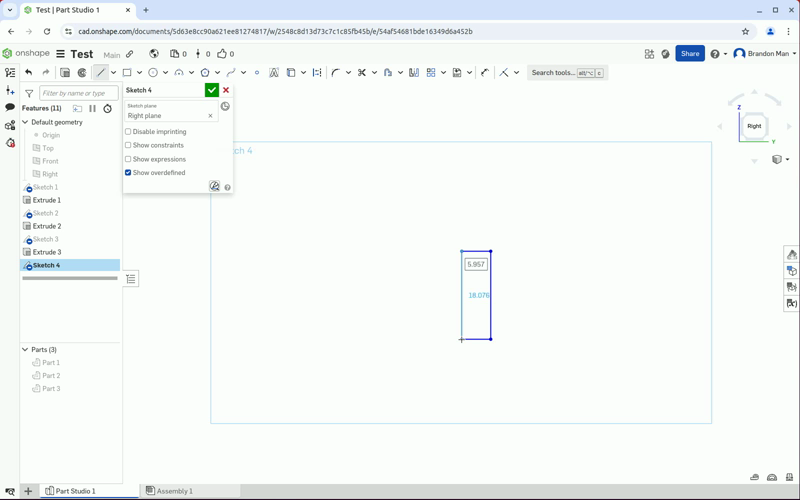
key_up(shift)
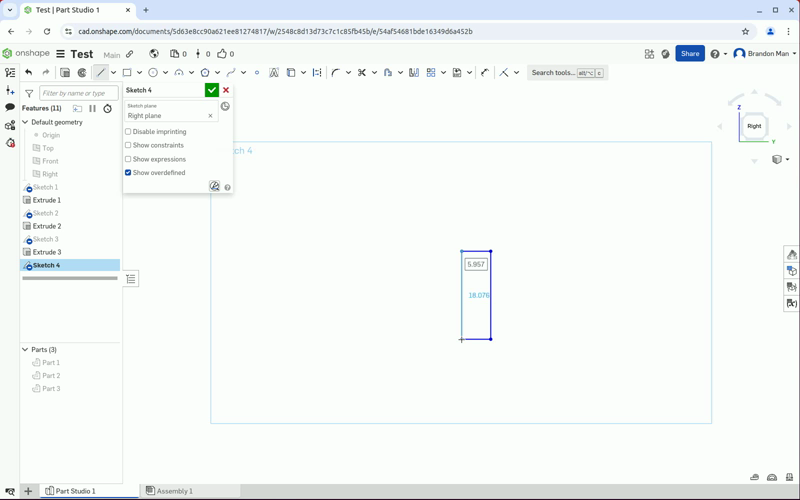
click(461, 339)
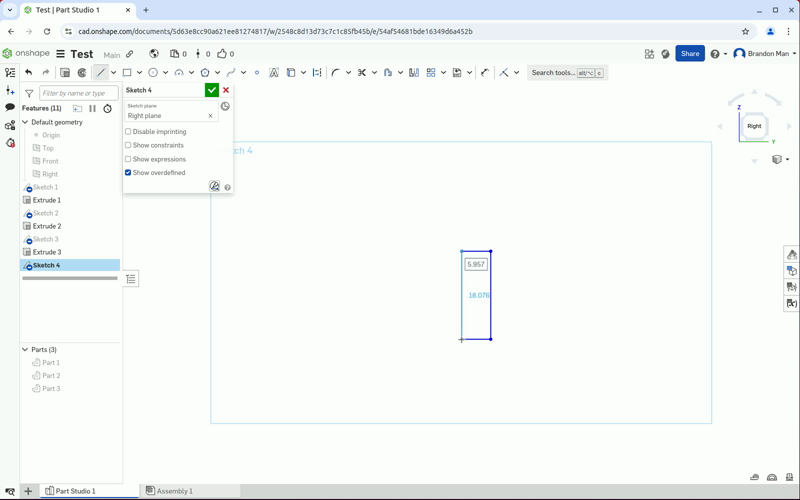
key(esc)
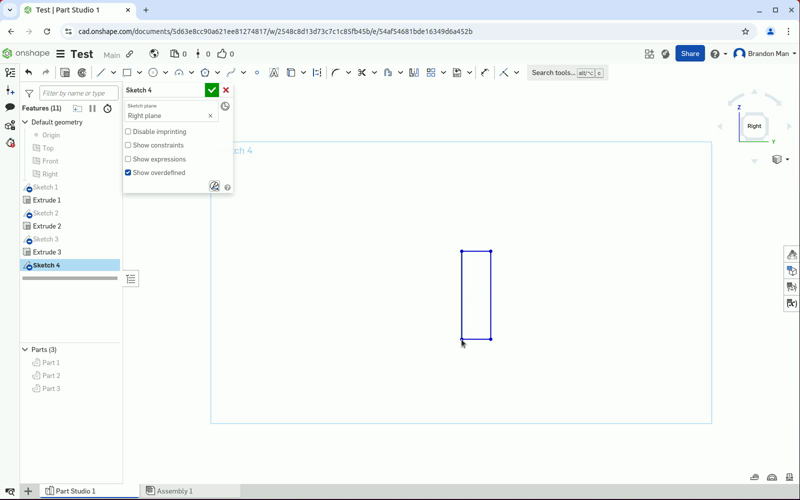
mouse_move(480, 272)
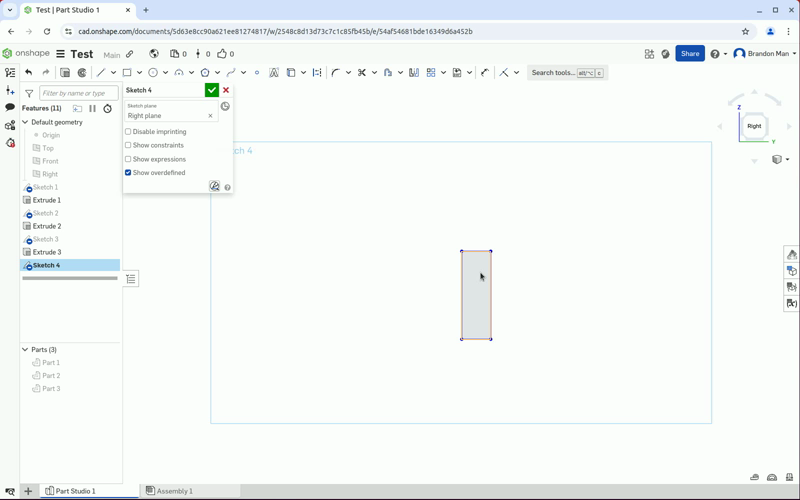
click(480, 272)
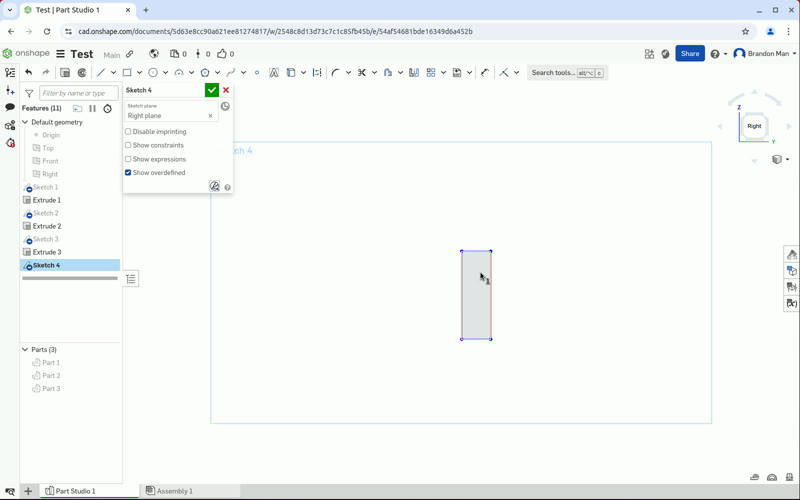
mouse_move(73, 352)
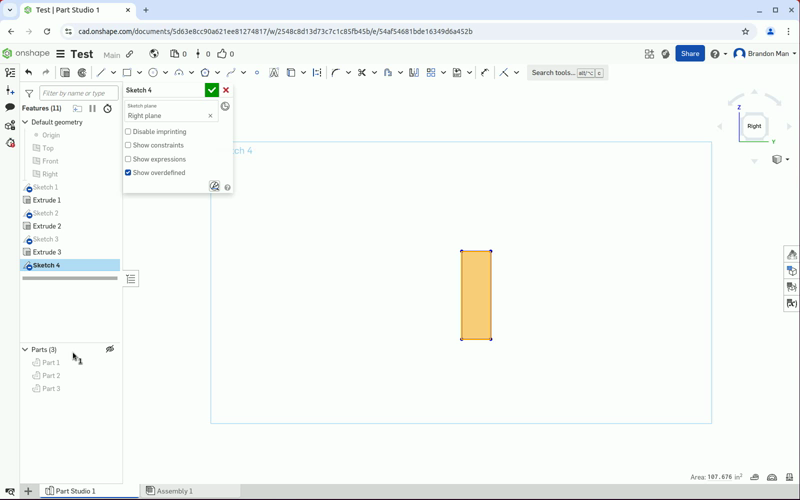
key(shift+y)
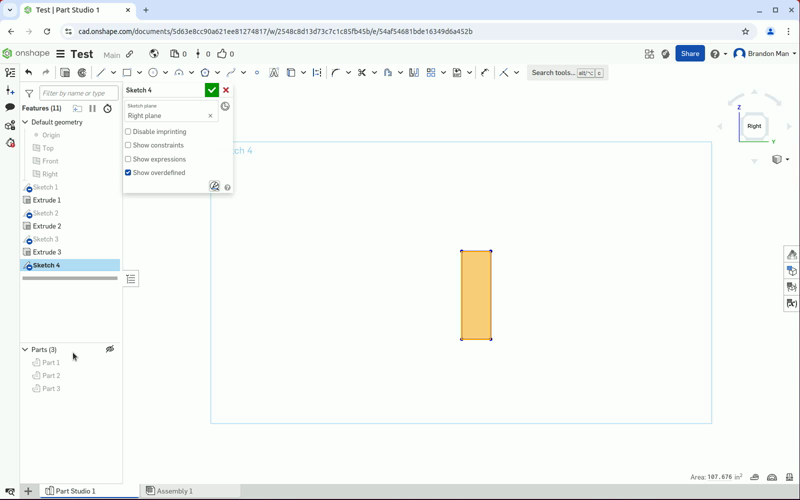
key(shift+e)
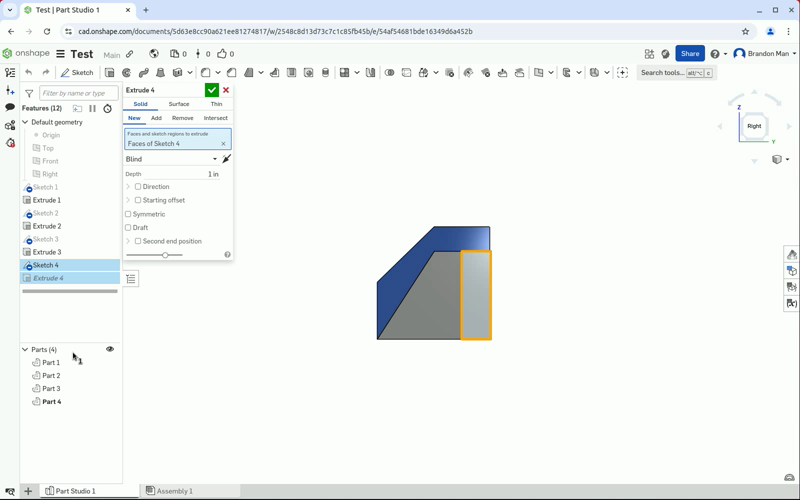
mouse_move(143, 106)
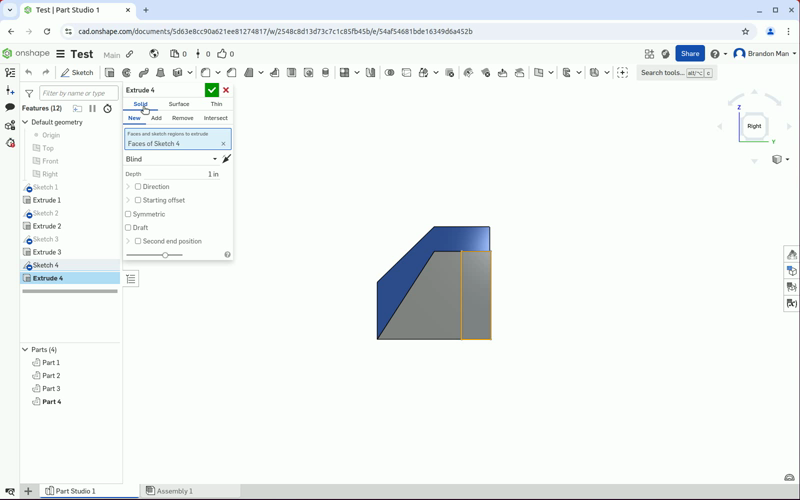
click(143, 106)
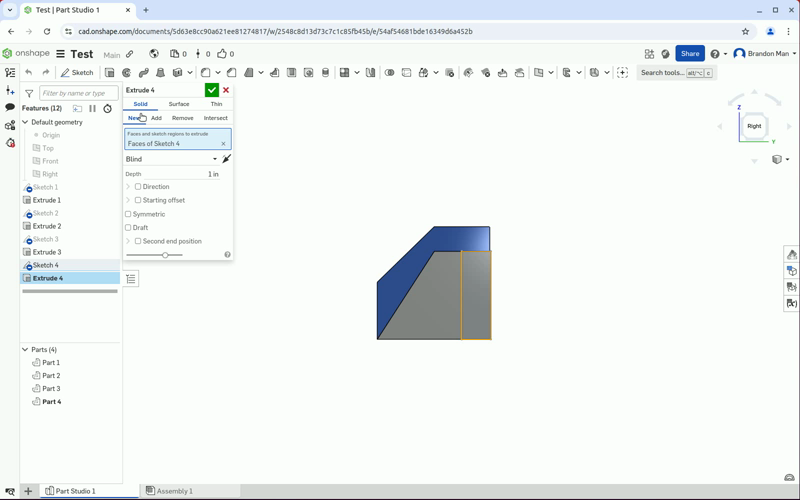
mouse_move(137, 120)
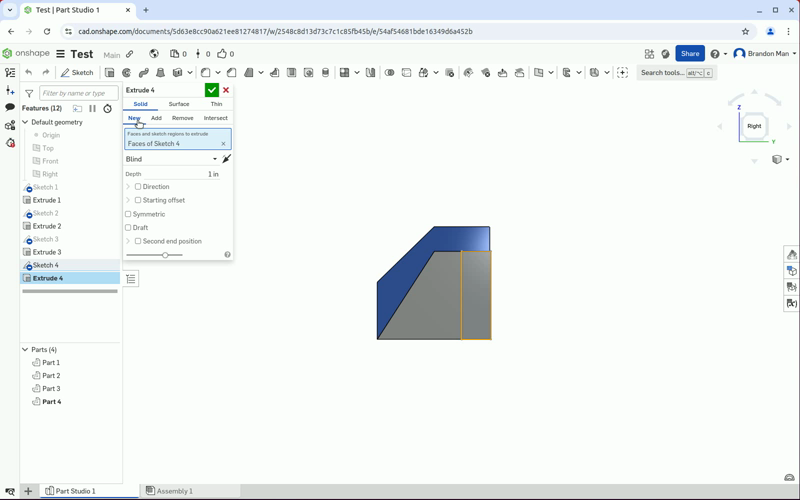
click(137, 120)
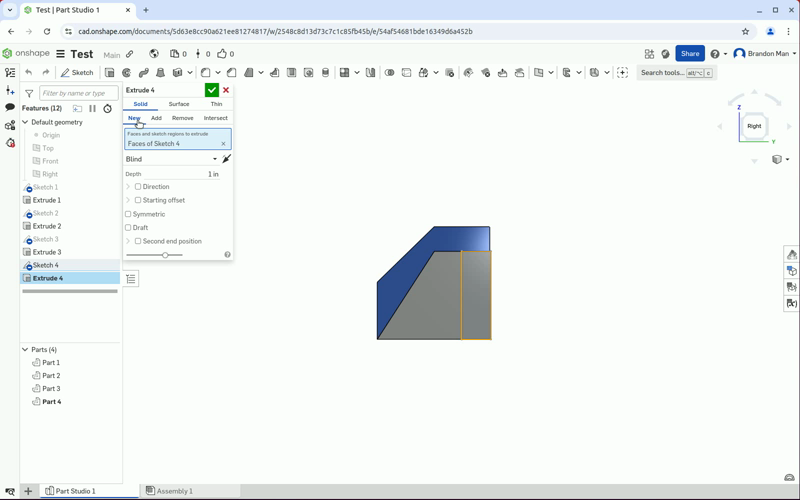
key(tab, 4)
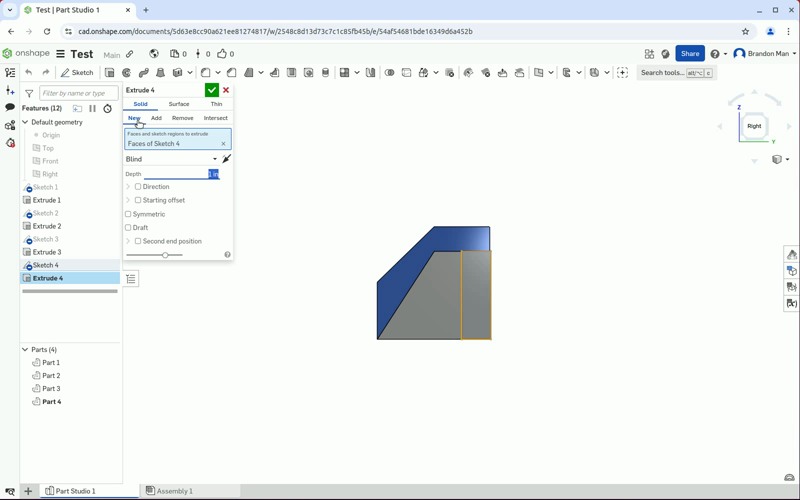
text(11.554)
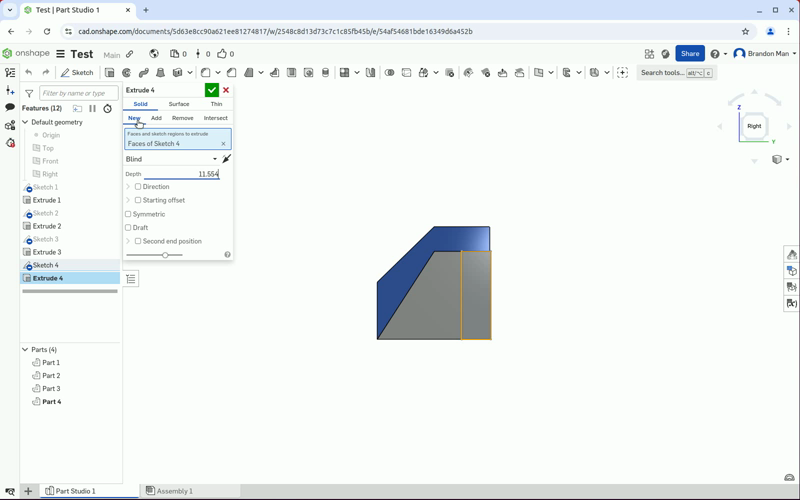
key(enter)
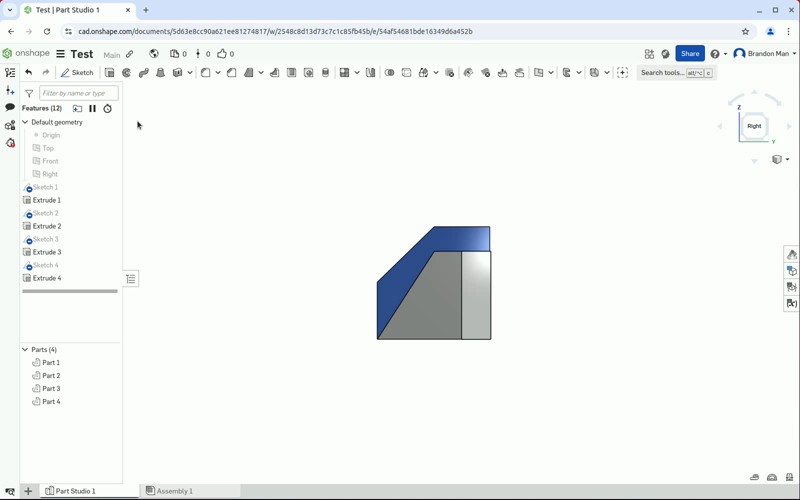
key(shift+h)
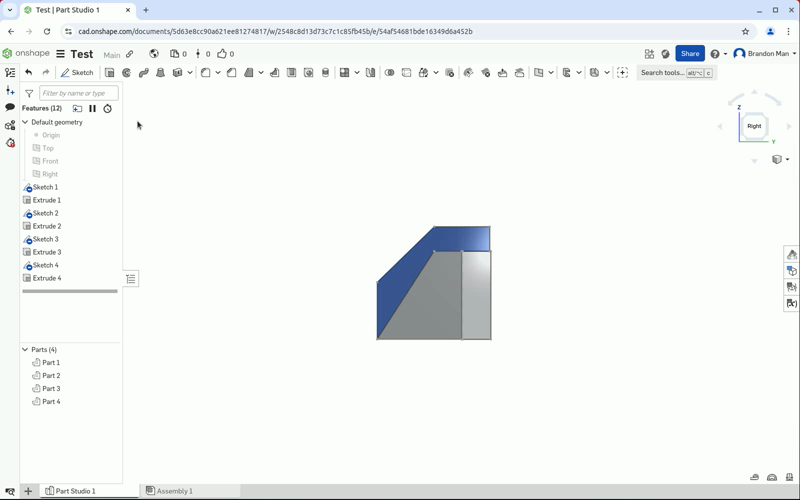
key(shift+h)
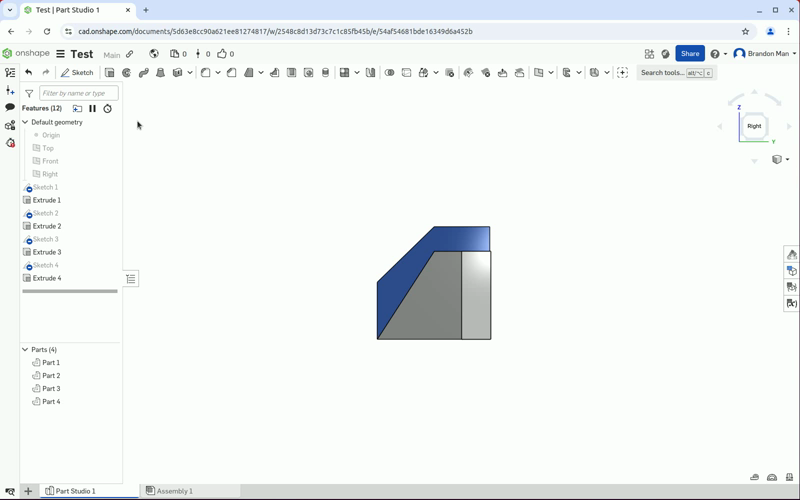
mouse_move(73, 189)
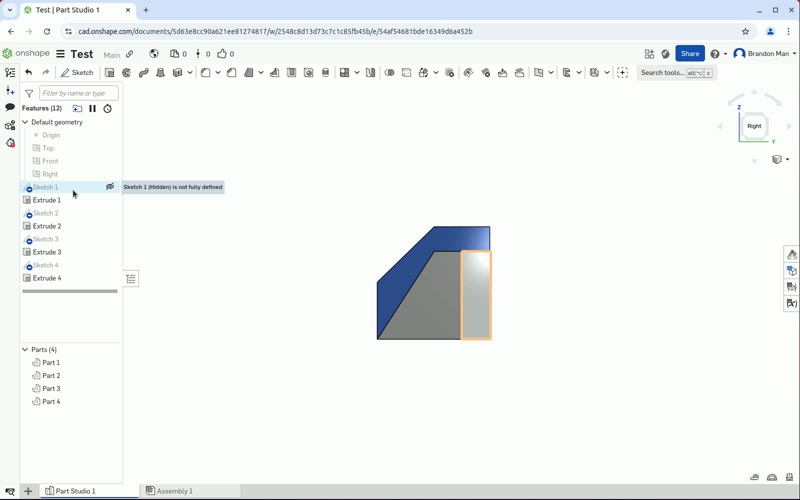
click(73, 189)
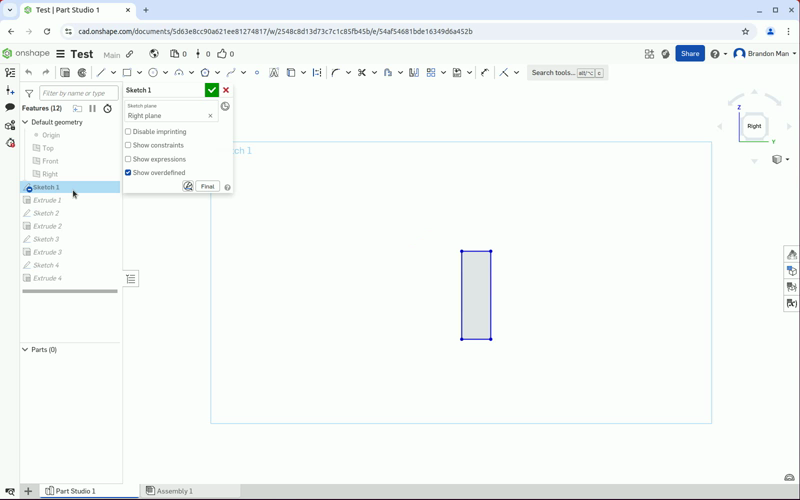
mouse_move(229, 92)
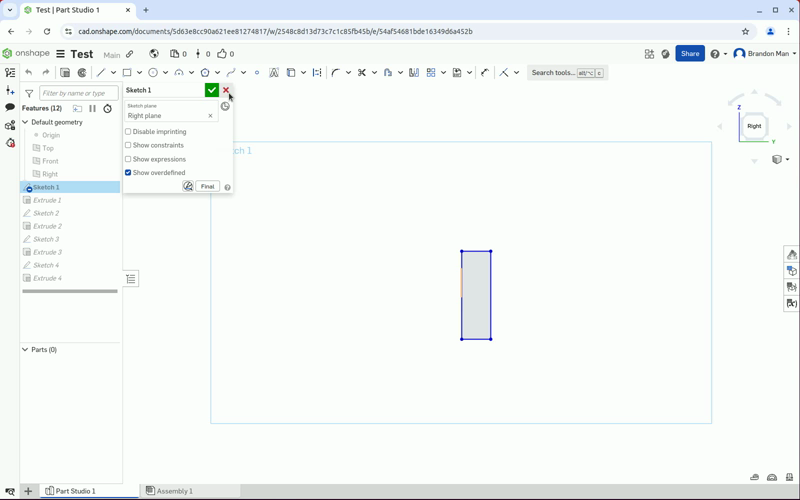
click(229, 92)
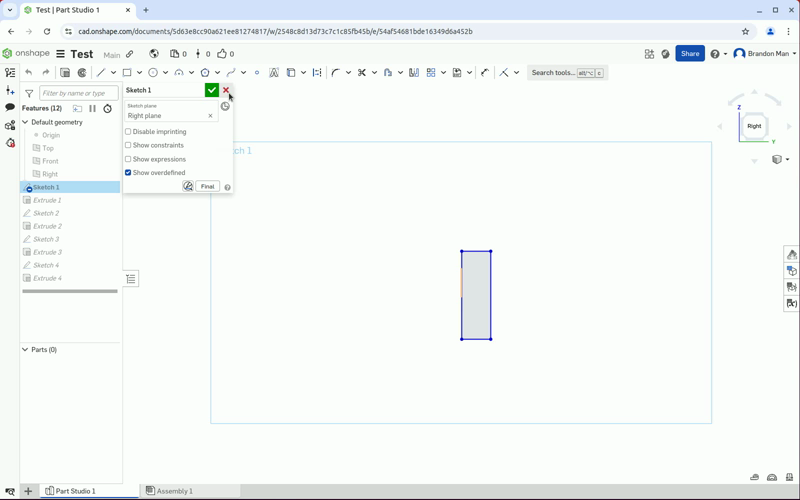
key(shift+s)
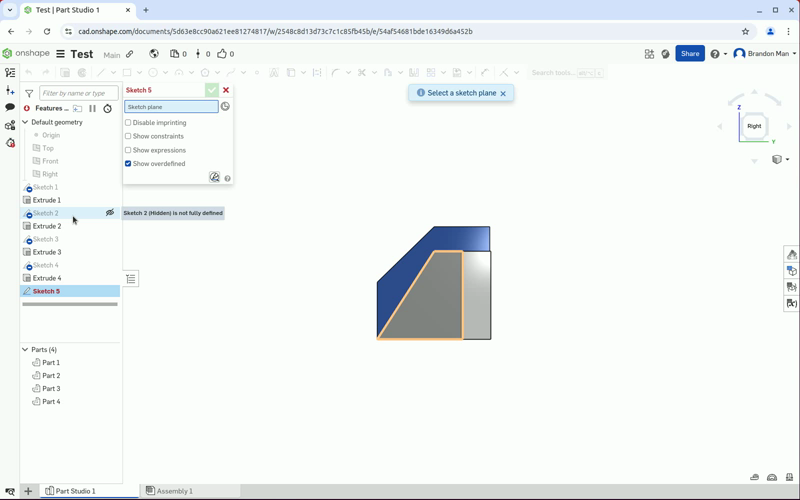
scroll(3)
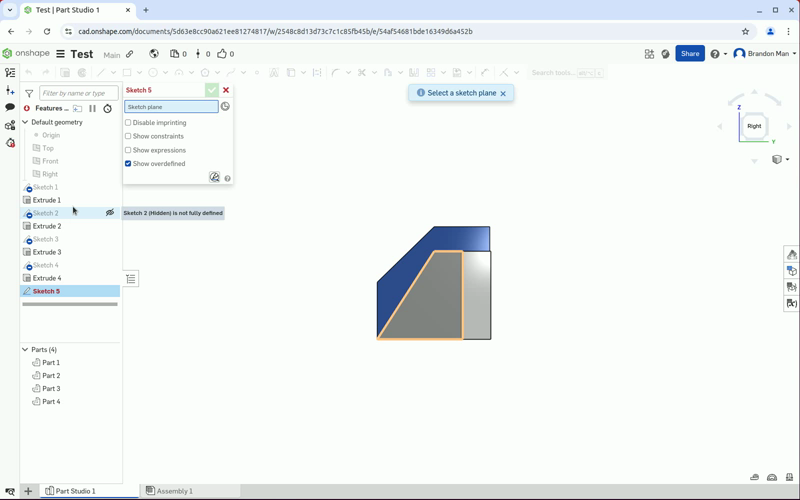
mouse_move(73, 176)
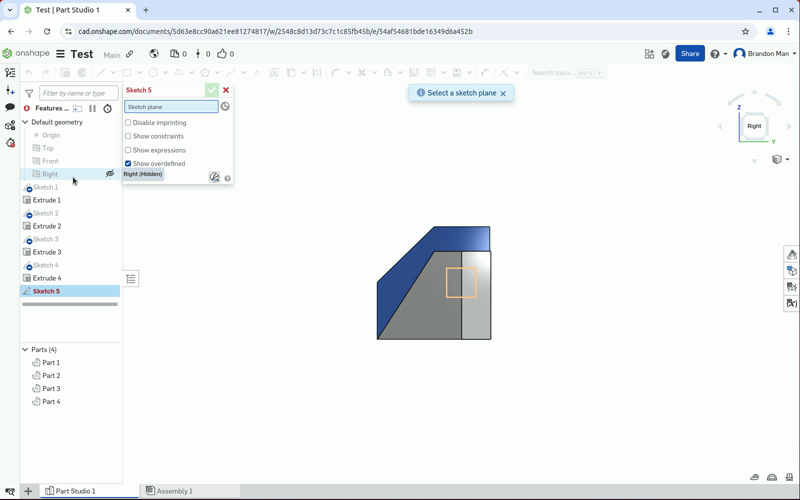
click(73, 176)
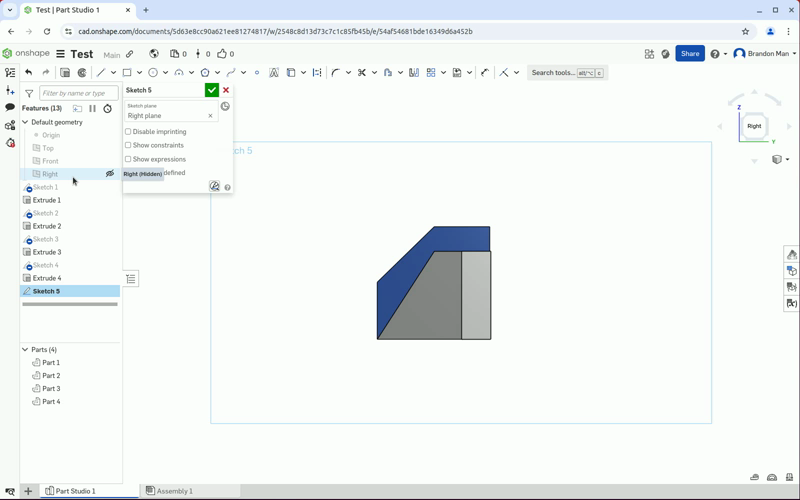
mouse_move(73, 352)
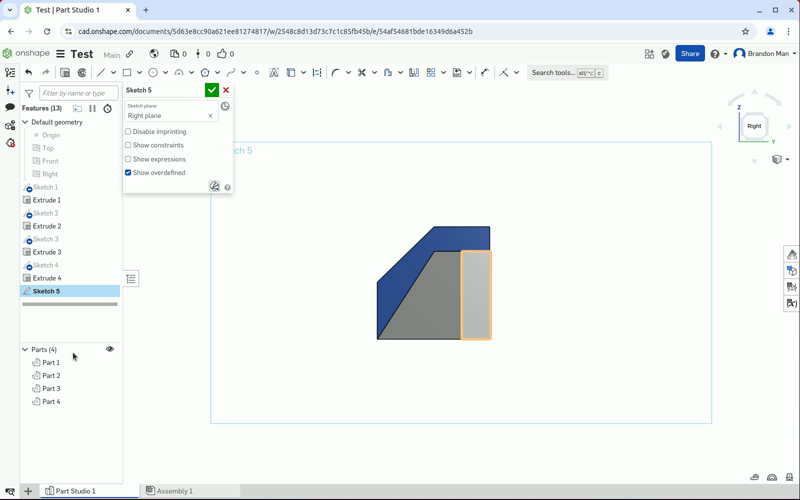
key(y)
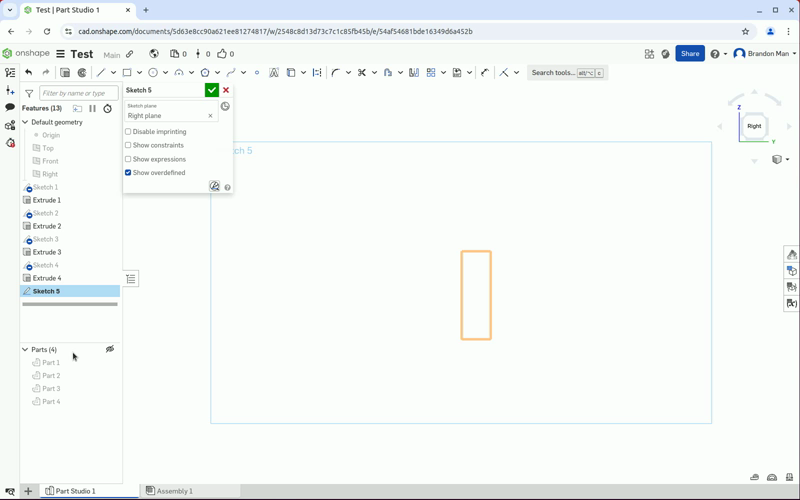
key(l)
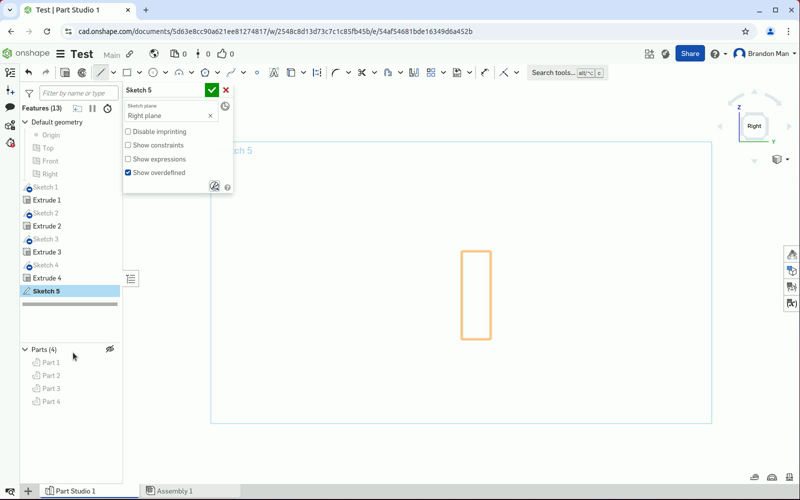
key_down(shift)
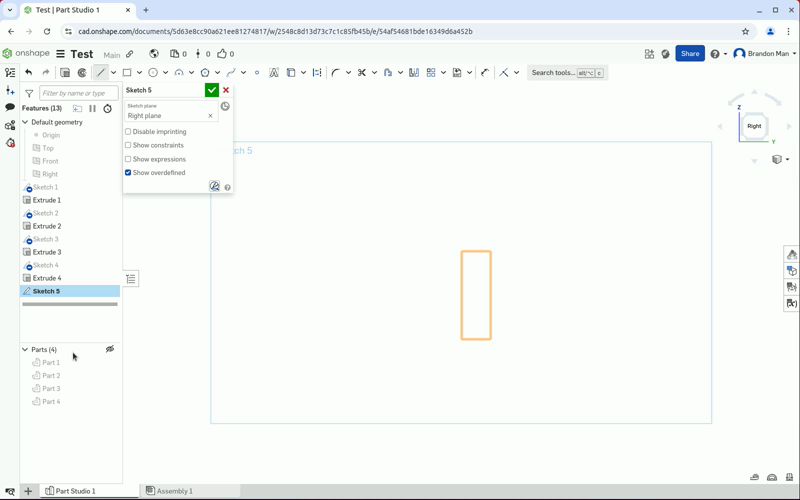
mouse_move(377, 339)
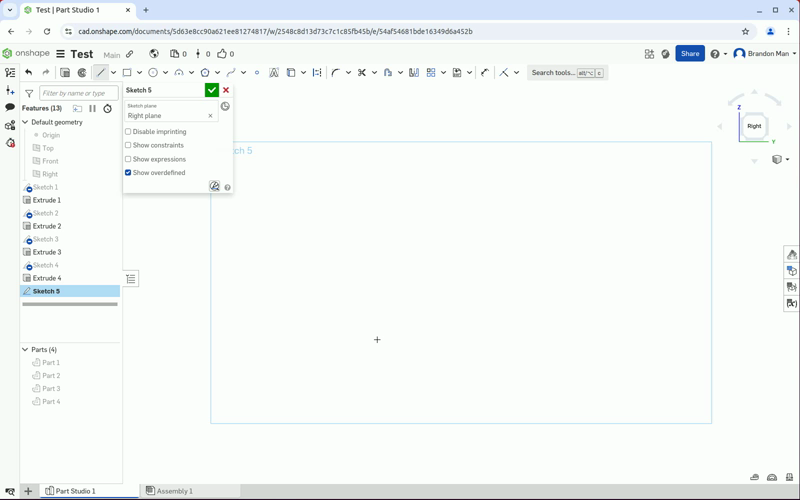
click(377, 339)
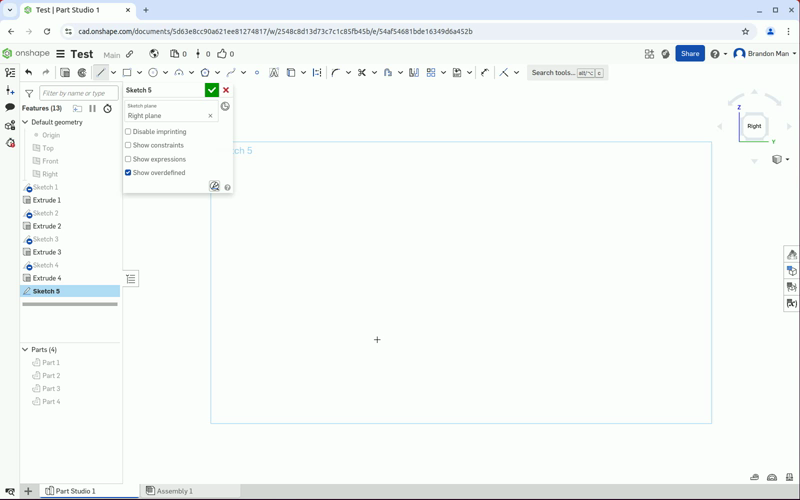
key_up(shift)
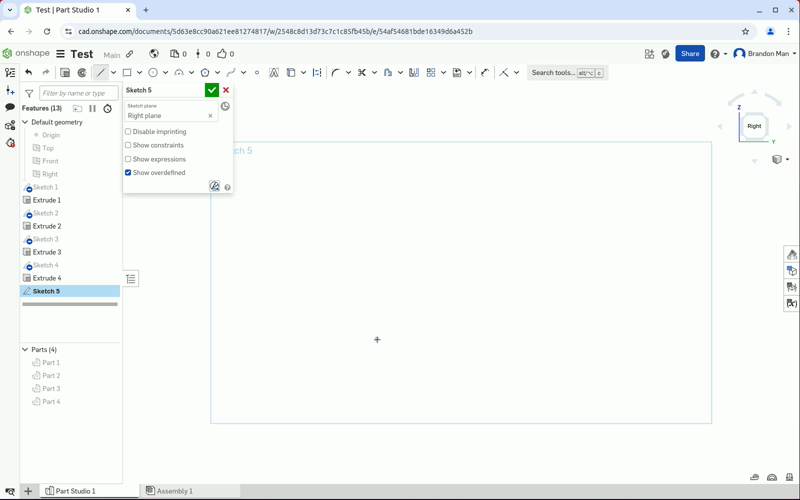
key_down(shift)
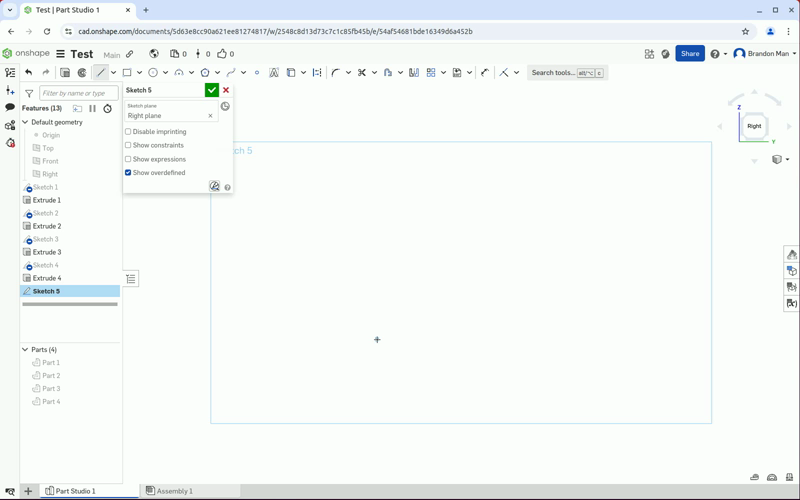
mouse_move(462, 339)
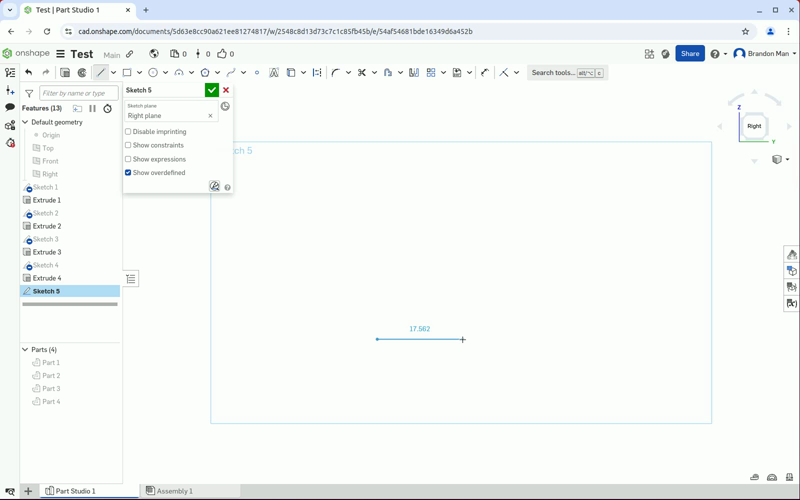
click(462, 339)
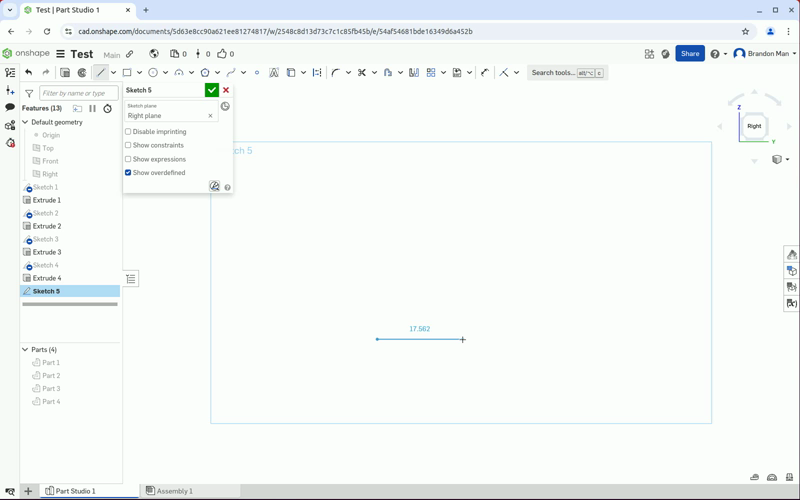
key_up(shift)
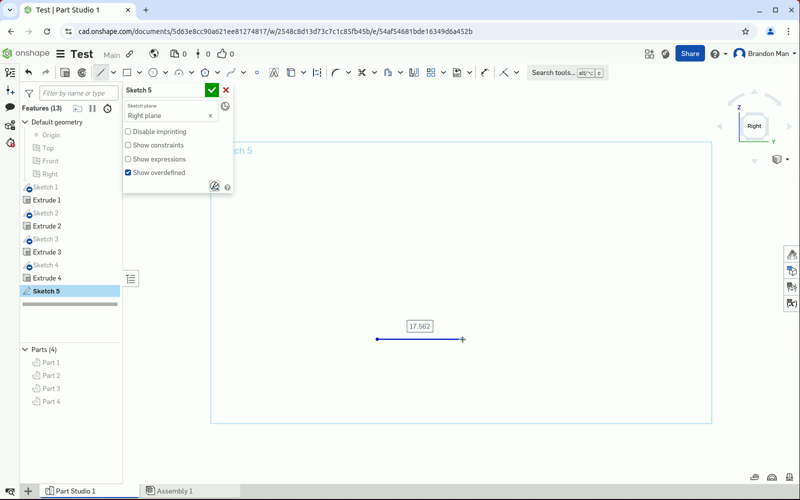
key_down(shift)
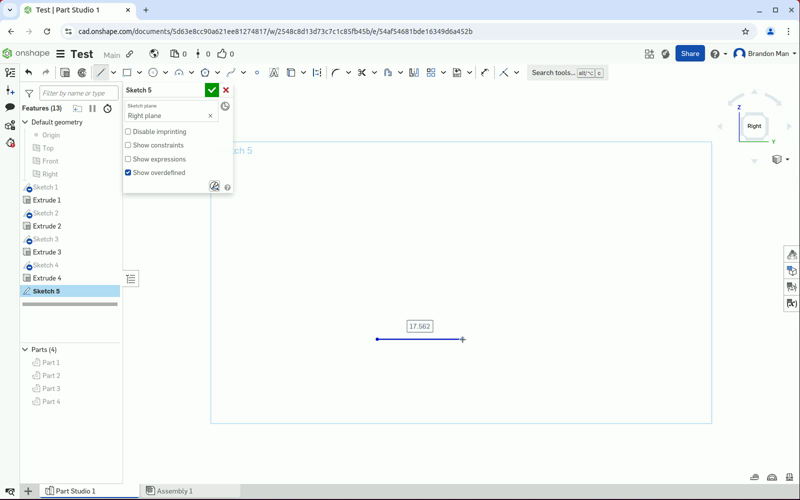
mouse_move(462, 251)
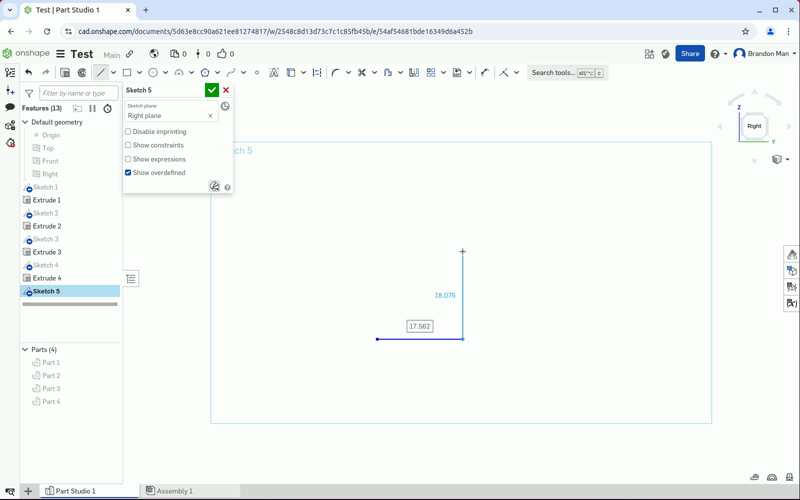
click(462, 251)
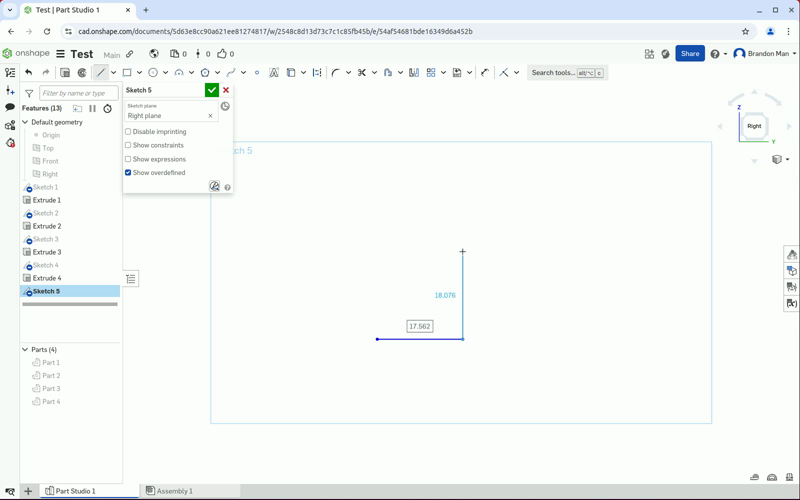
key_up(shift)
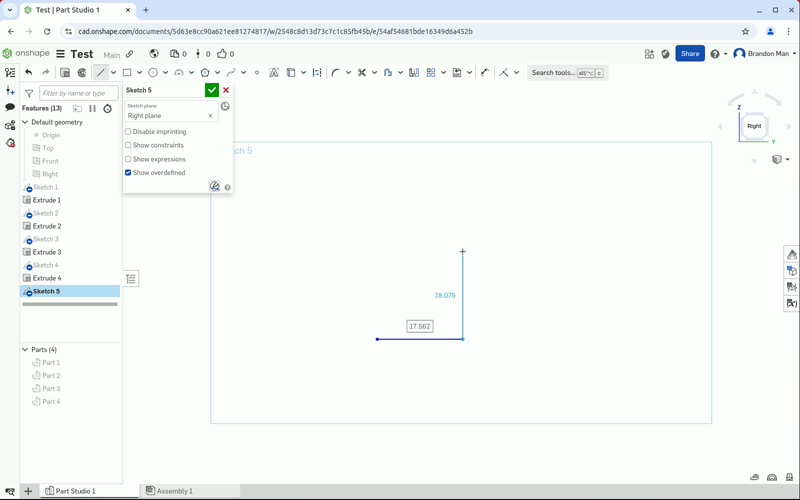
key_down(shift)
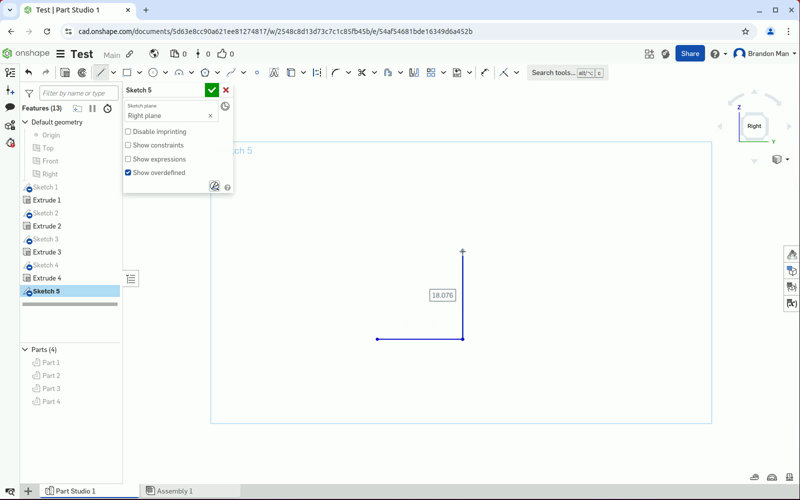
mouse_move(492, 251)
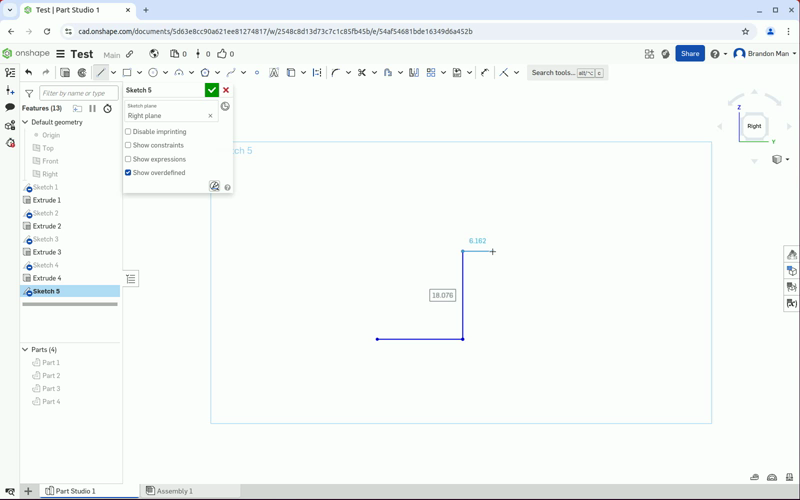
mouse_move(434, 251)
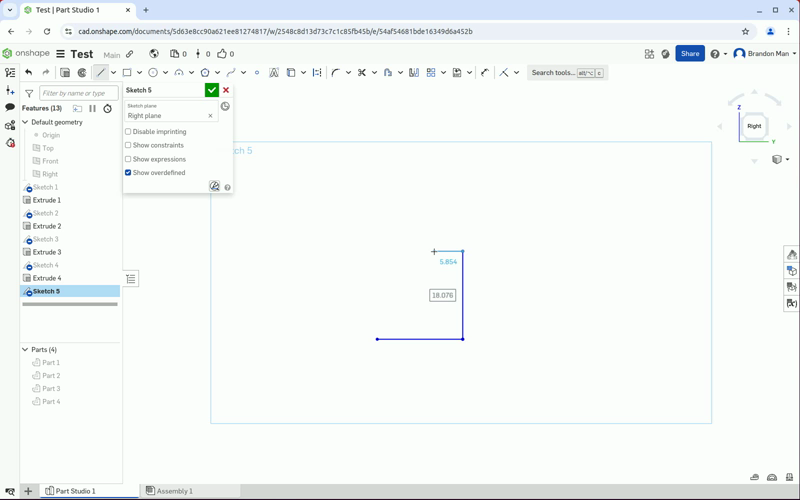
click(434, 251)
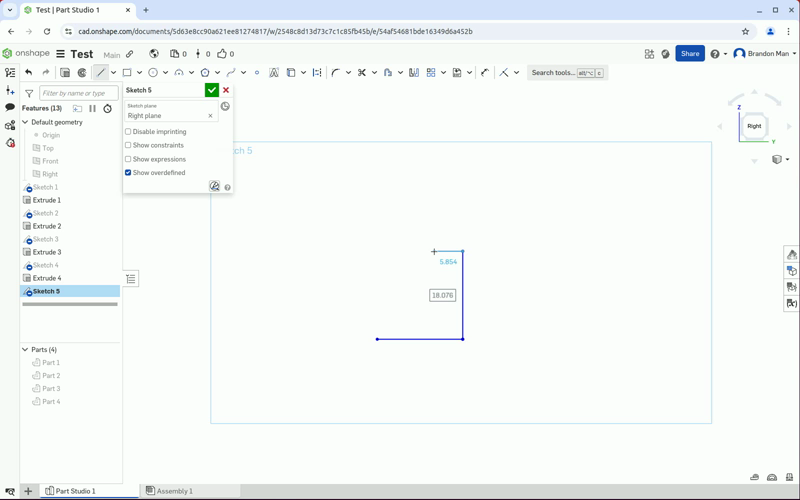
key_up(shift)
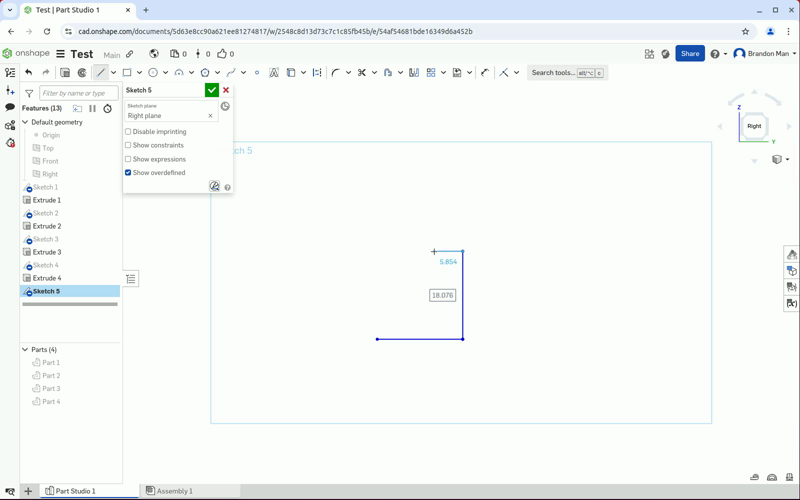
key_down(shift)
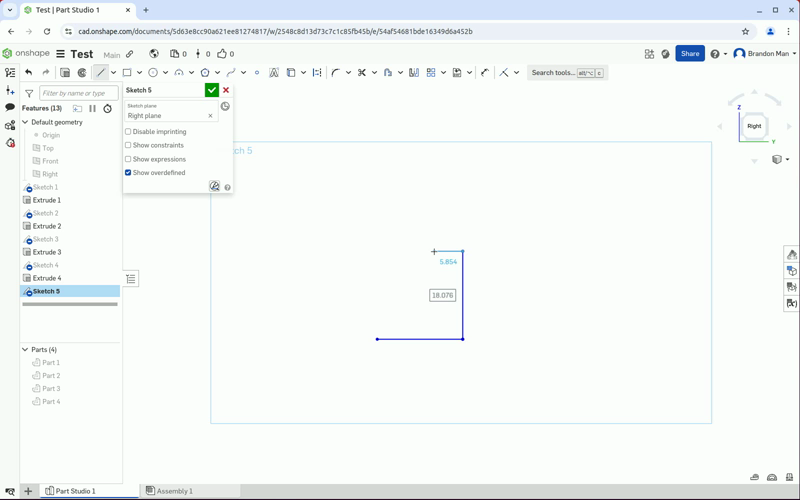
mouse_move(377, 339)
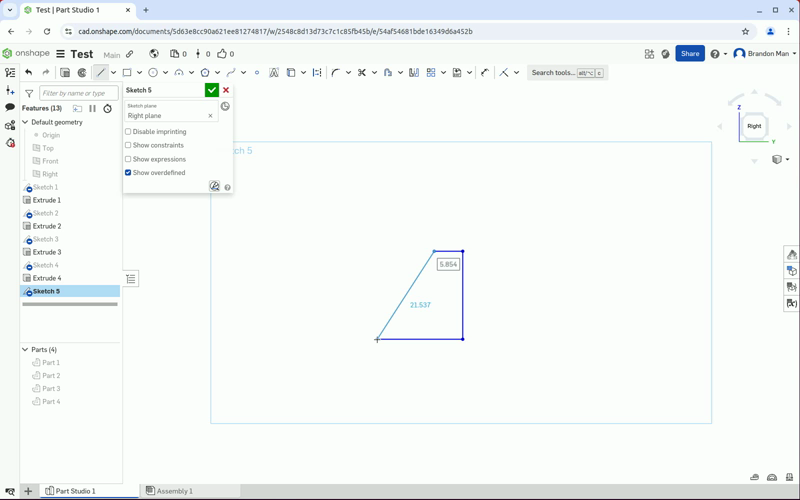
key_up(shift)
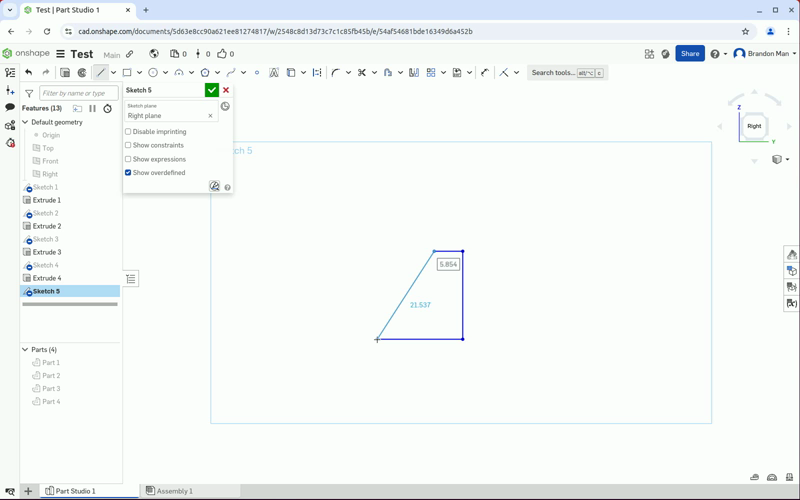
click(377, 339)
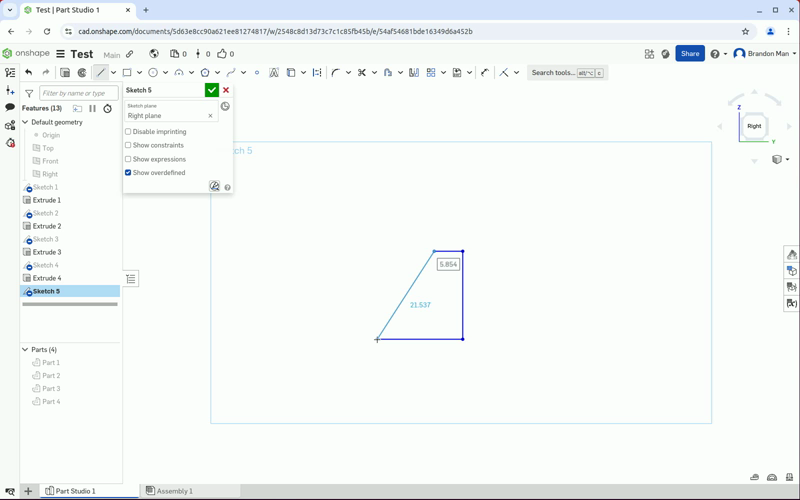
key(esc)
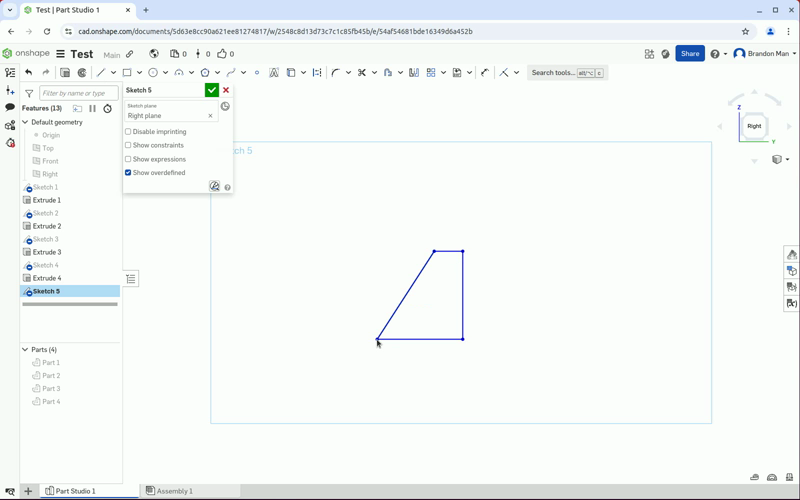
mouse_move(431, 325)
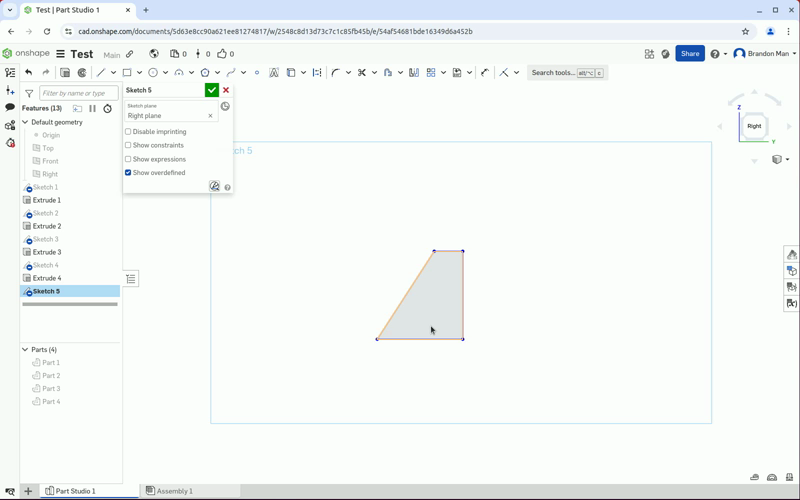
click(431, 325)
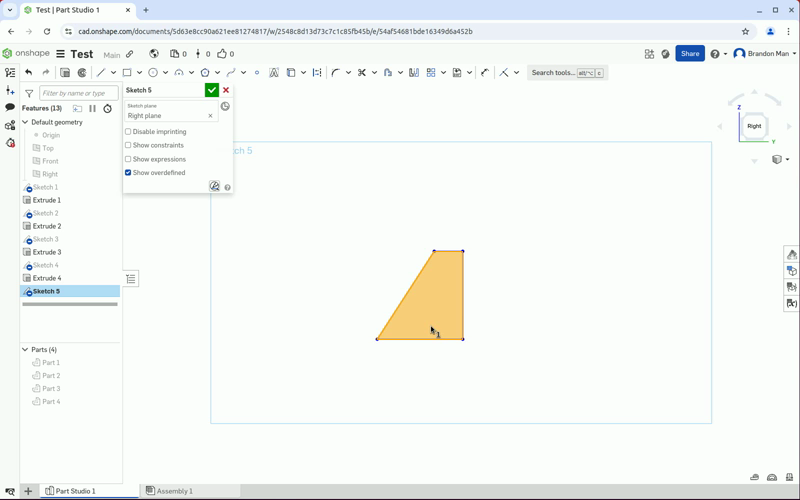
mouse_move(73, 352)
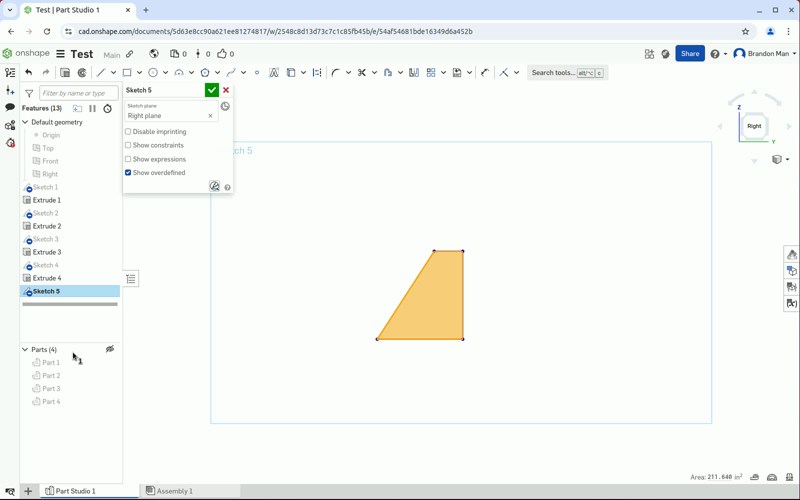
key(shift+y)
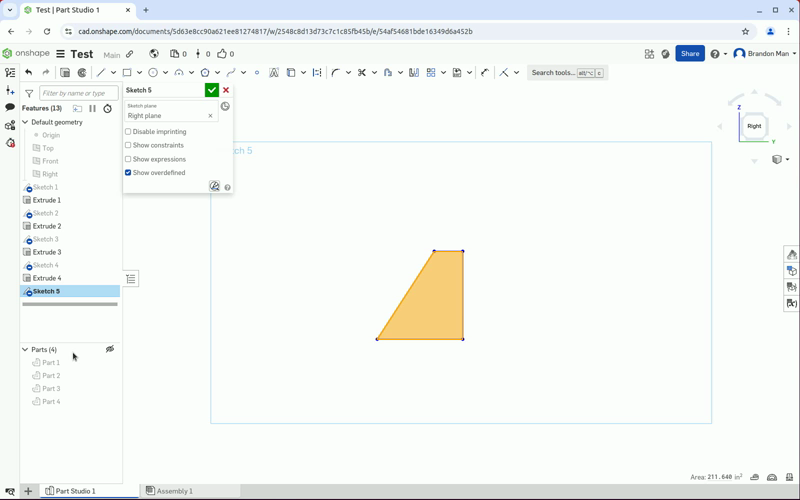
key(shift+e)
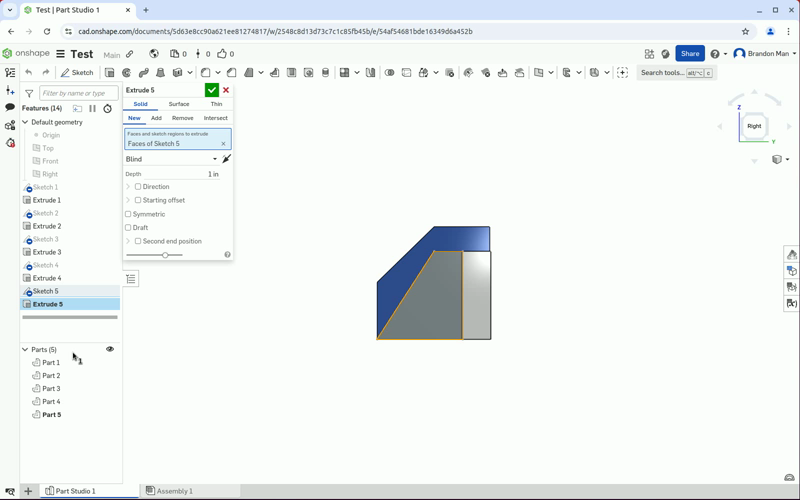
mouse_move(143, 106)
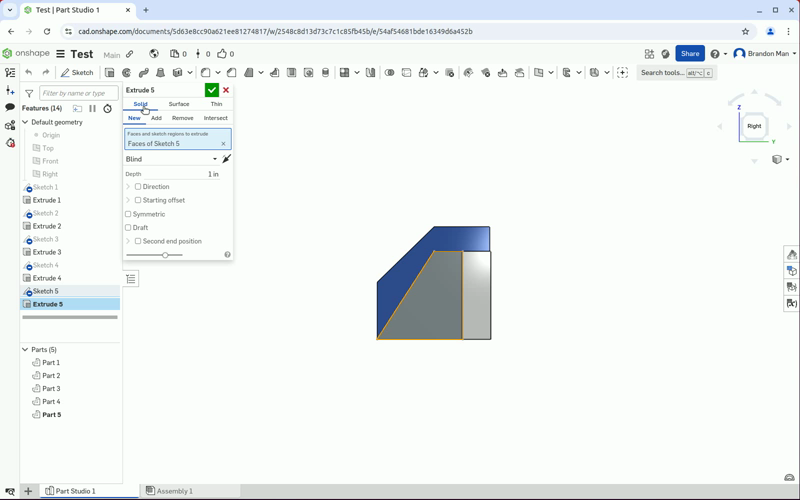
click(143, 106)
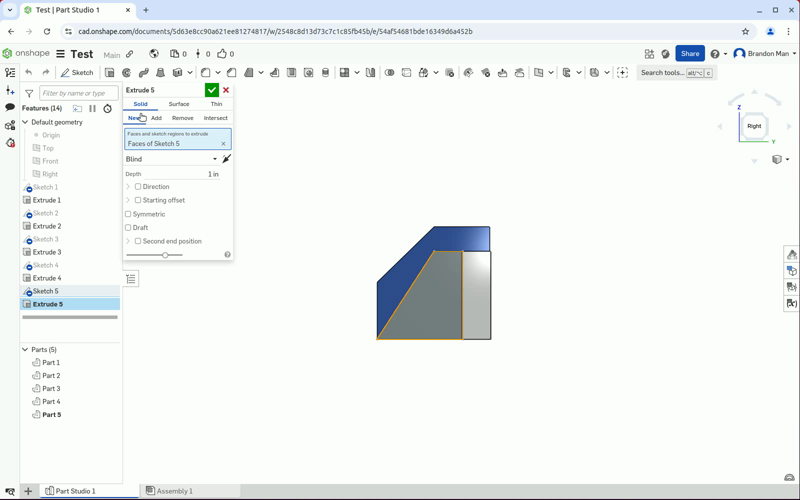
mouse_move(137, 120)
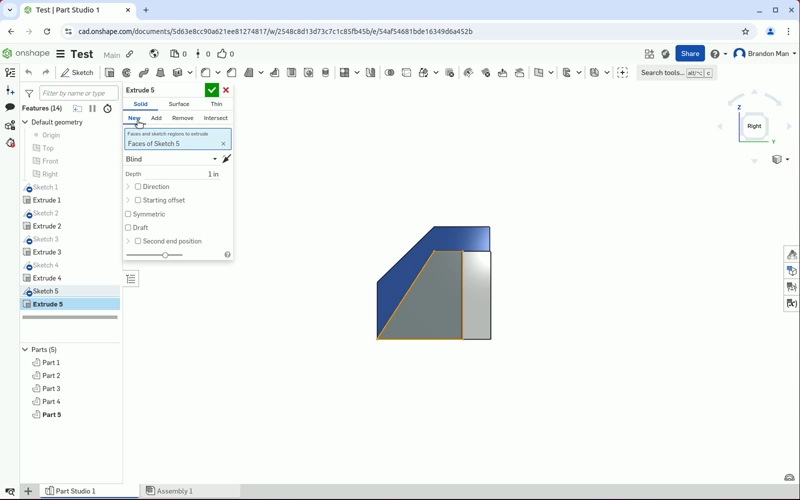
click(137, 120)
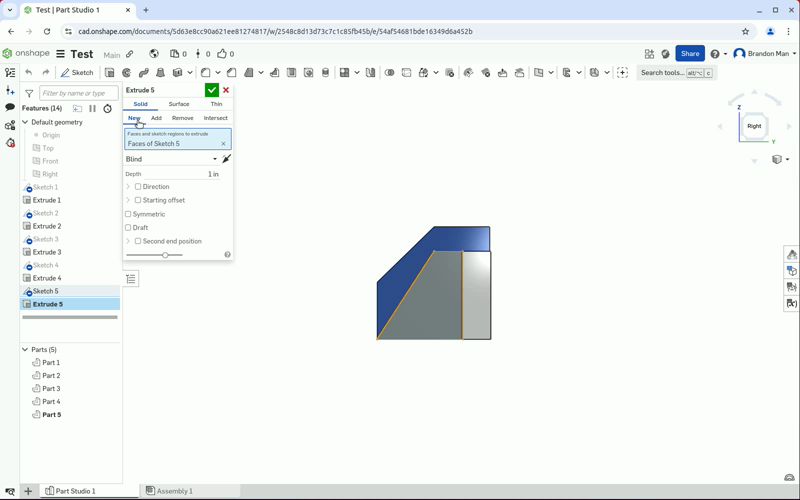
key(tab, 4)
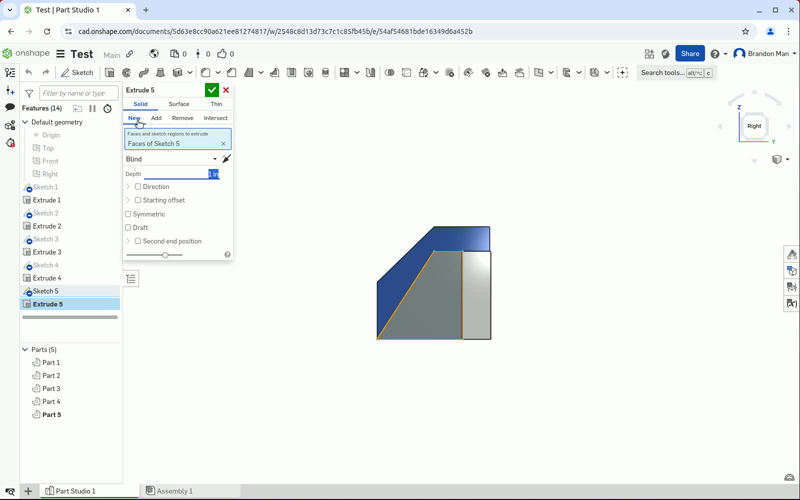
text(11.554)
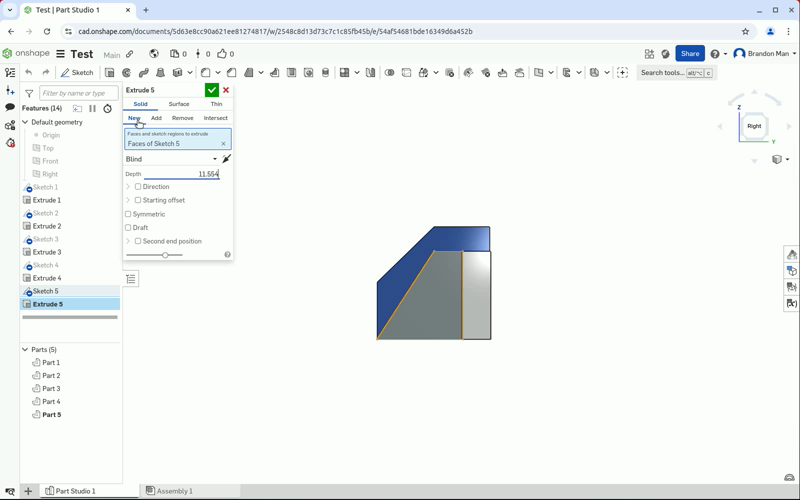
key(enter)
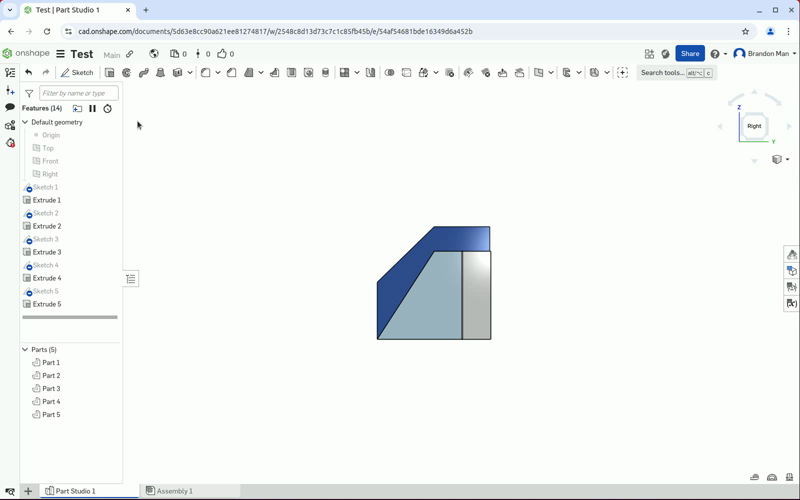
key(shift+h)
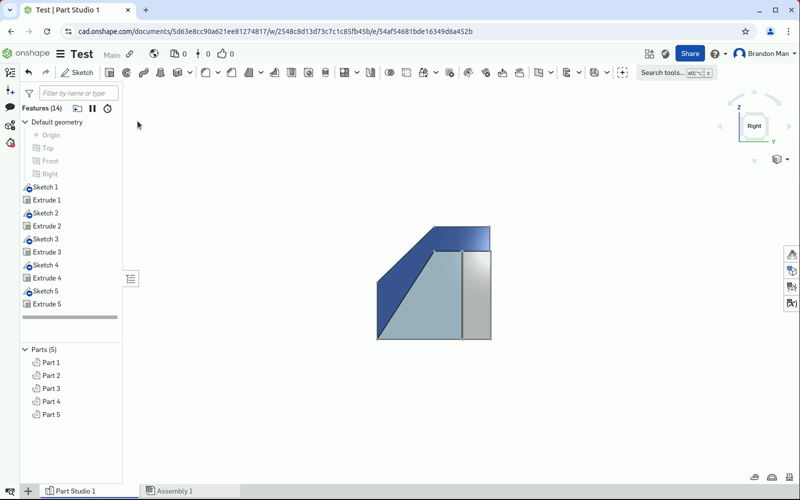
key(shift+h)
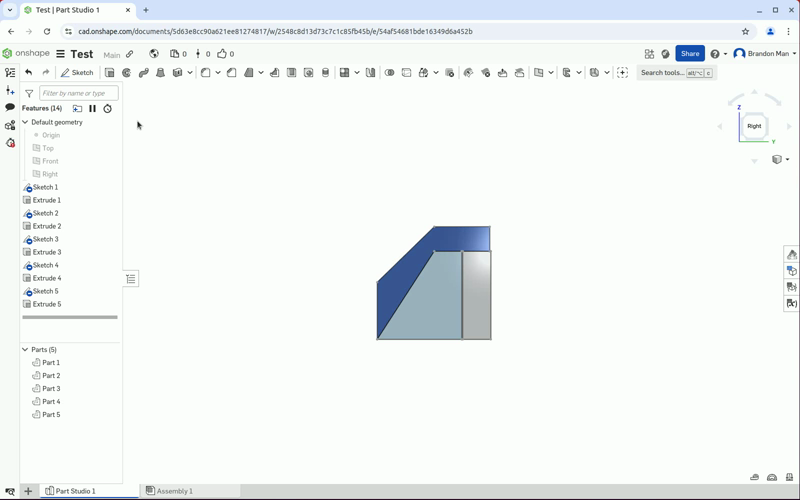
key(shift+7)
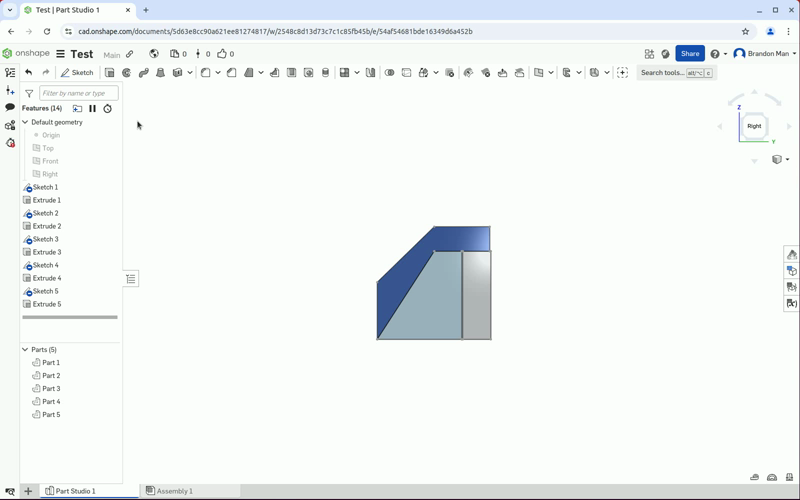
key(right, 2)
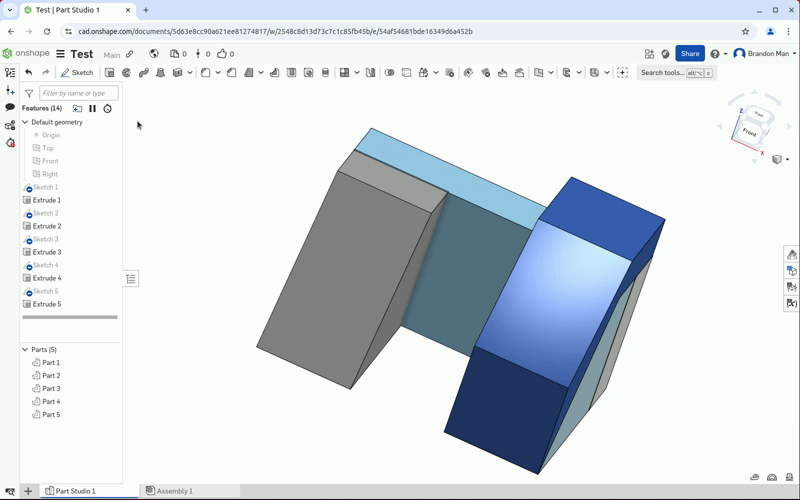
key(down, 2)
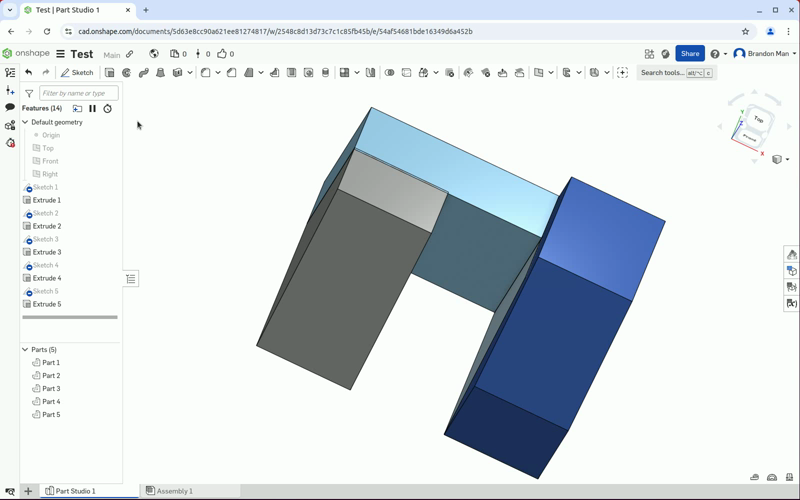
key(up, 2)
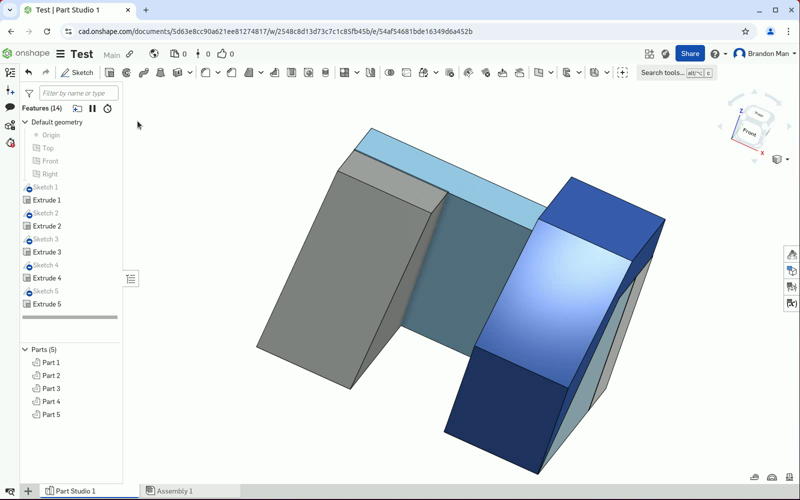
key(left, 2)
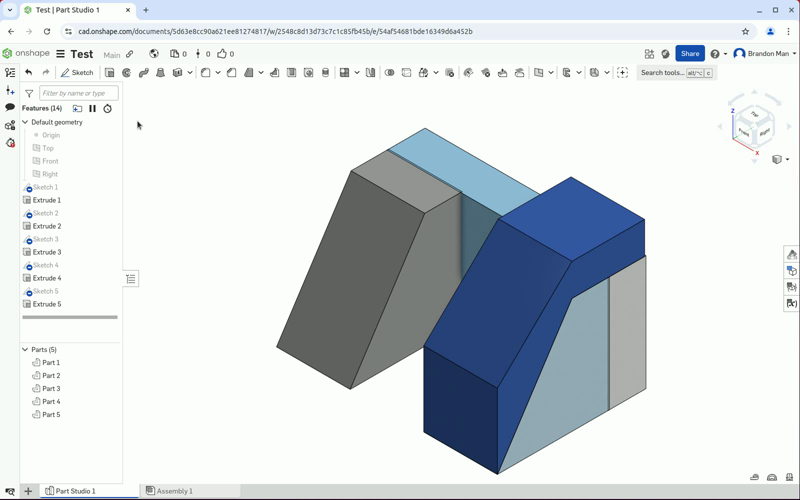
mouse_move(73, 189)
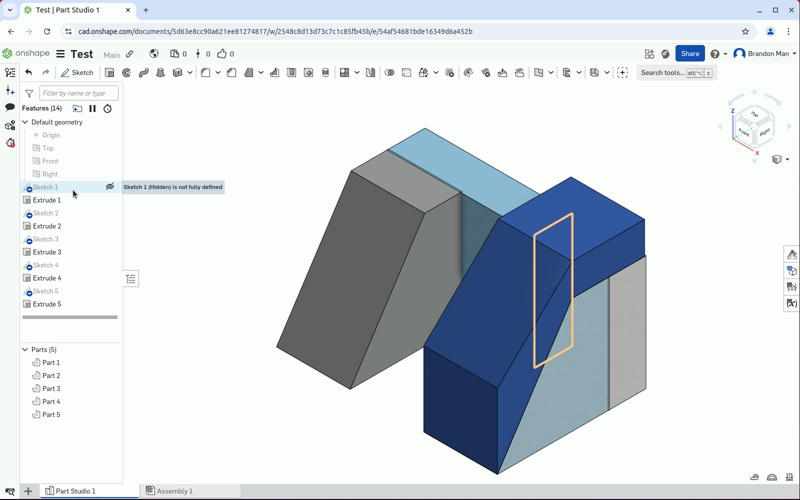
click(73, 189)